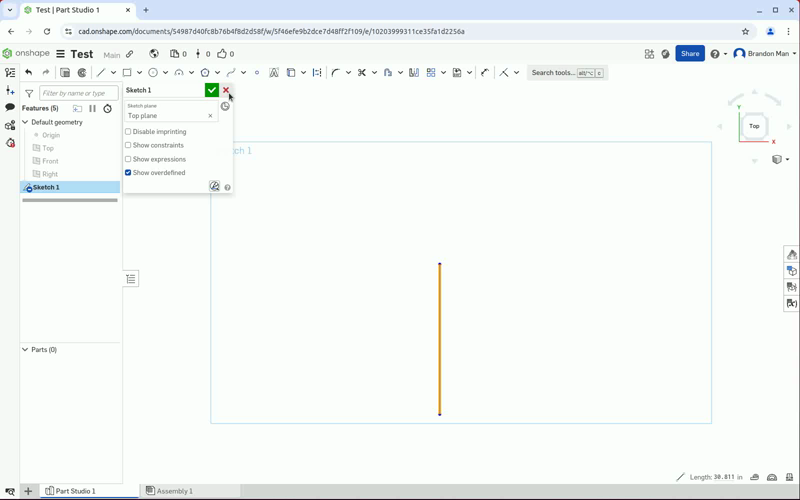
key(shift+h)
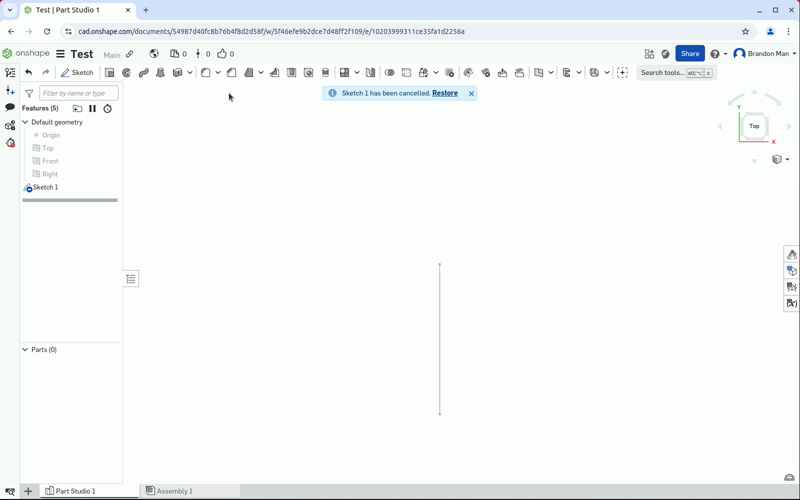
mouse_move(73, 352)
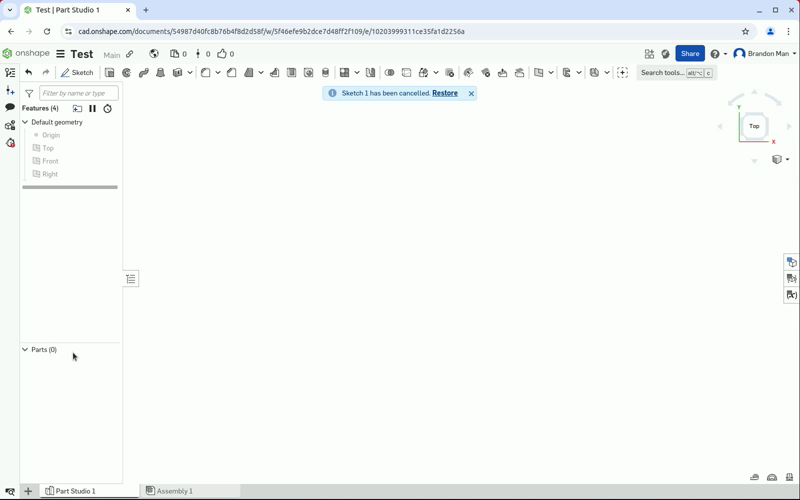
key(y)
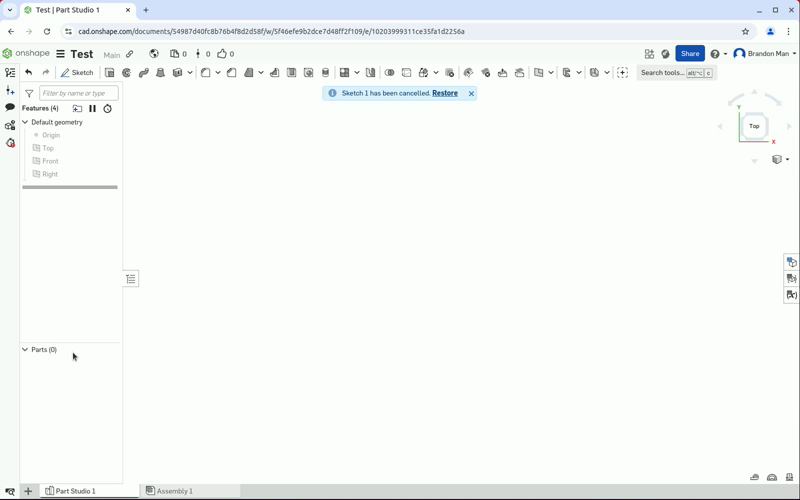
key(shift+p)
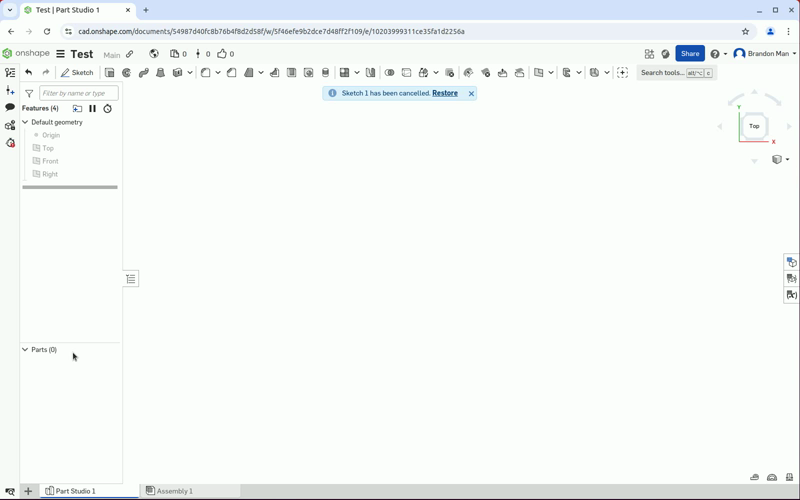
key(space)
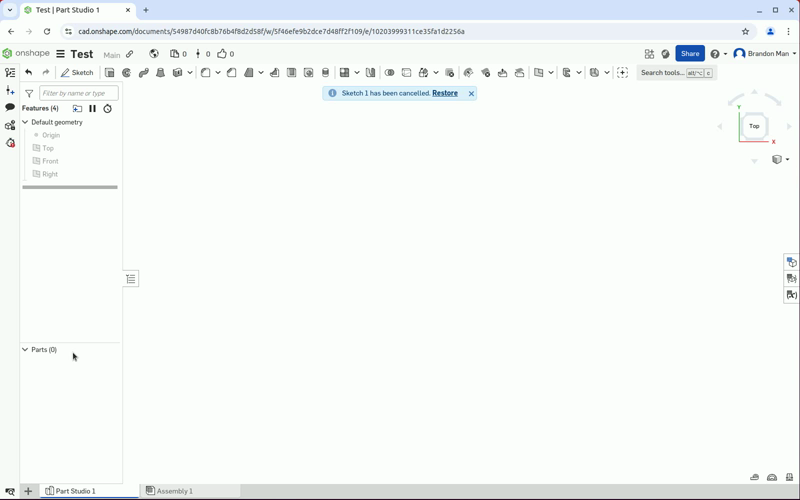
key_down(shift)
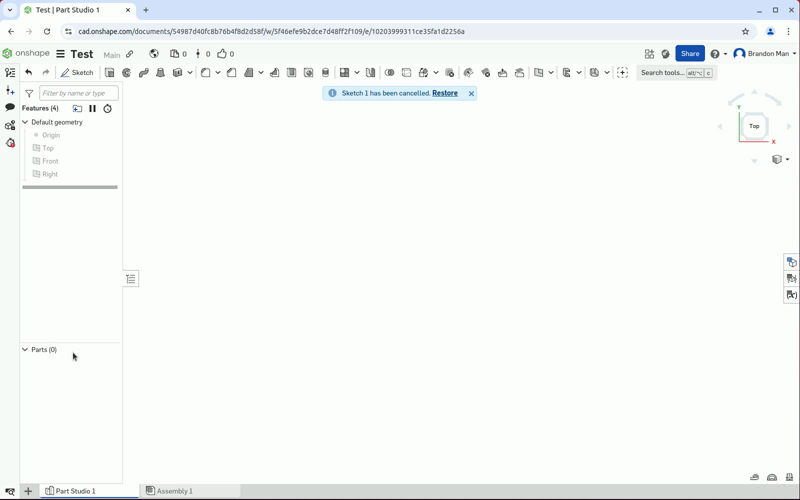
key(up)
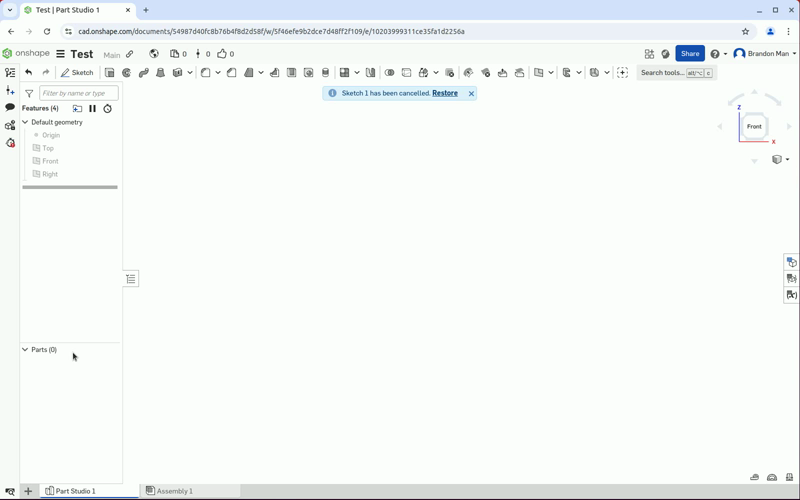
key_up(shift)
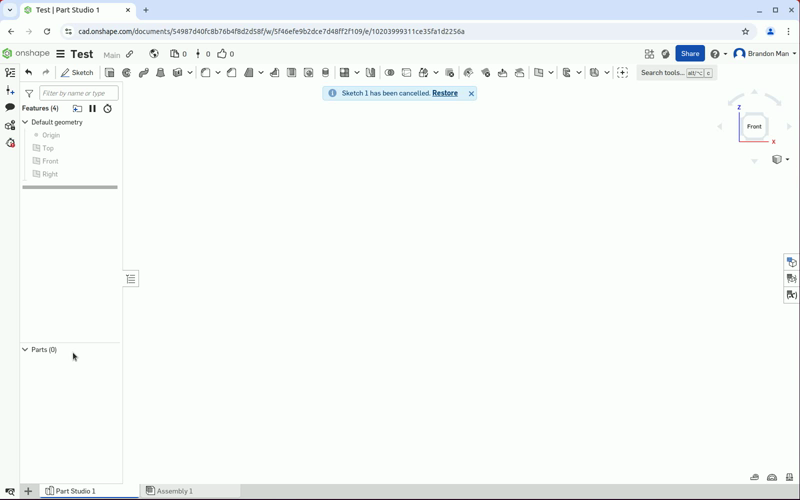
mouse_move(73, 352)
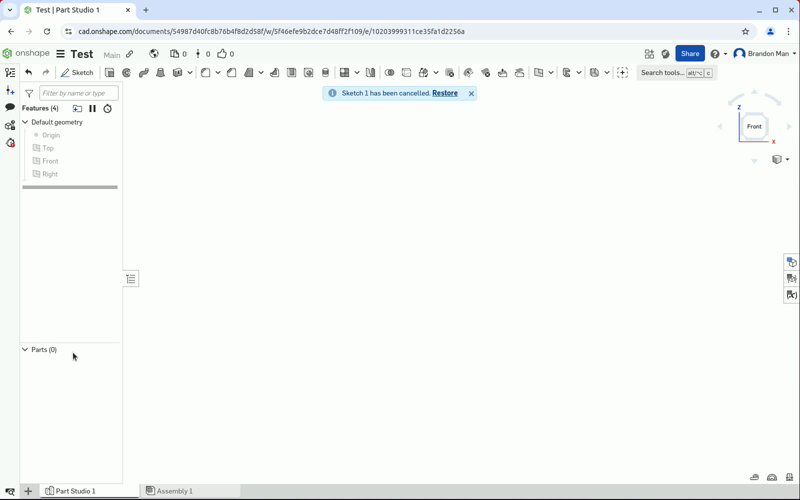
key(shift+y)
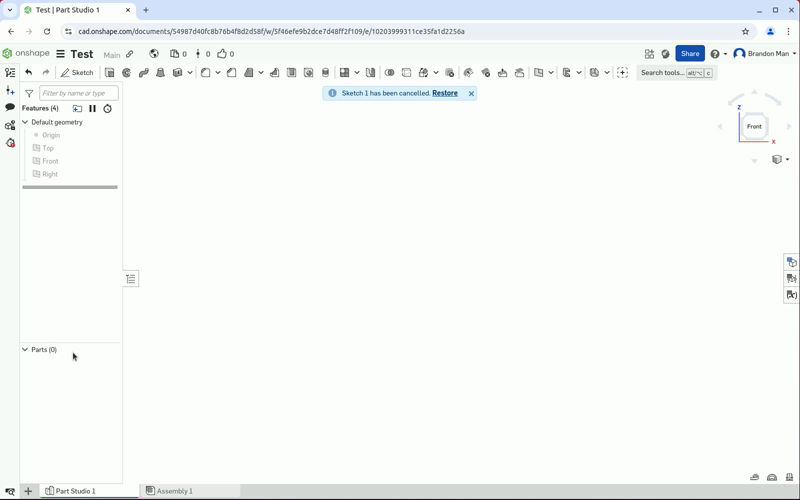
key(shift+s)
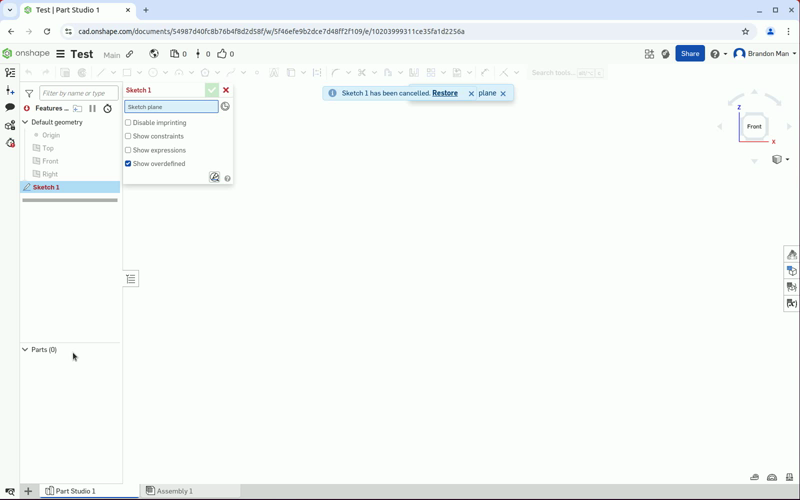
mouse_move(73, 163)
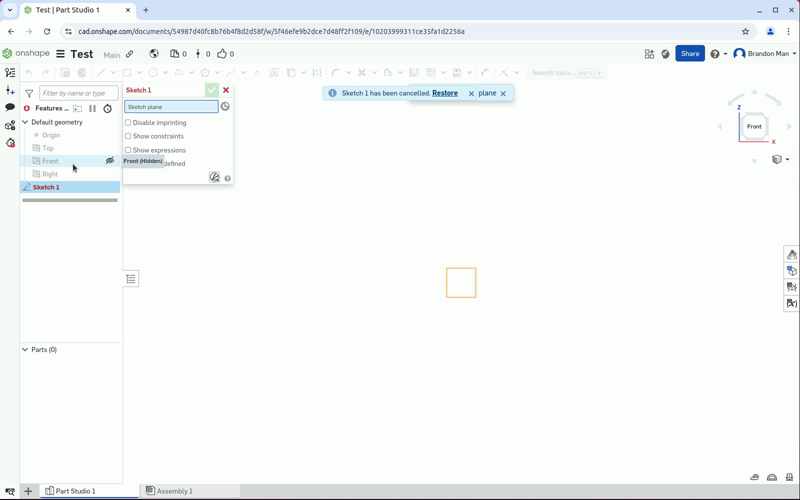
click(73, 163)
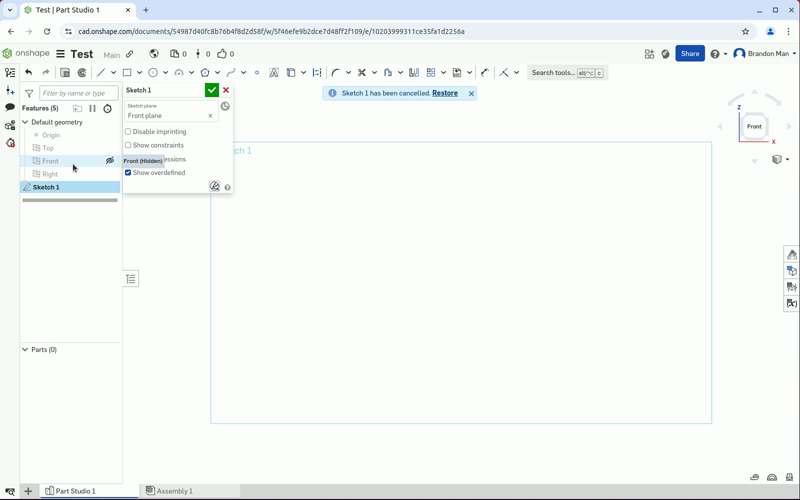
mouse_move(73, 352)
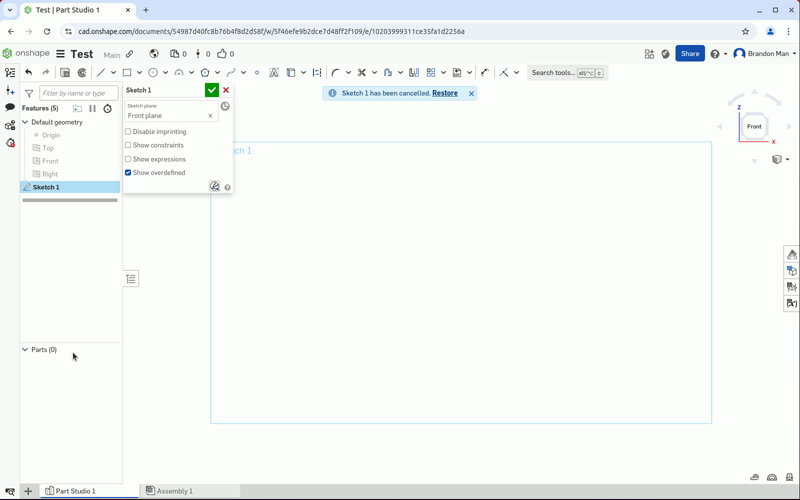
key(y)
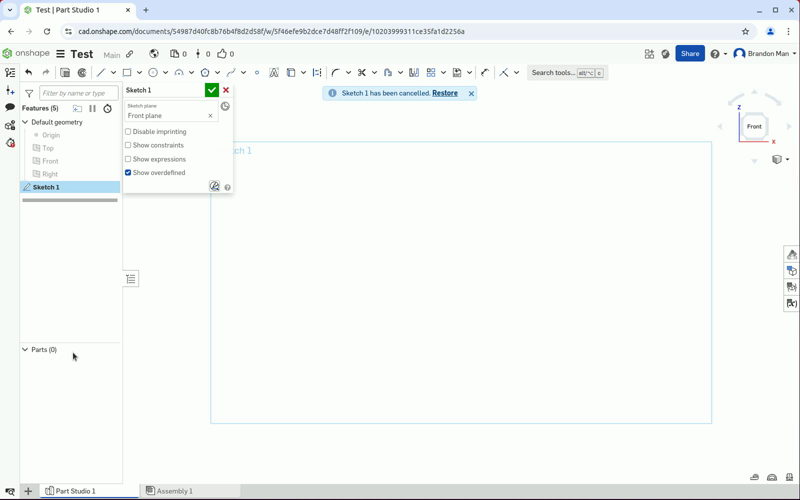
key(c)
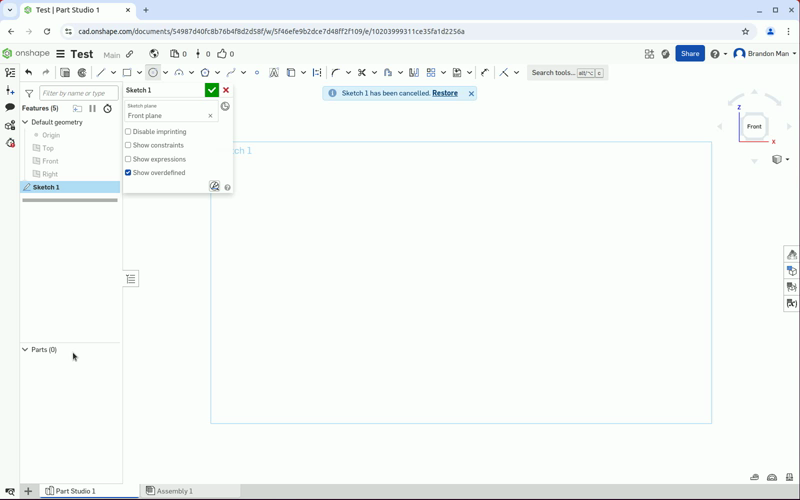
key_down(shift)
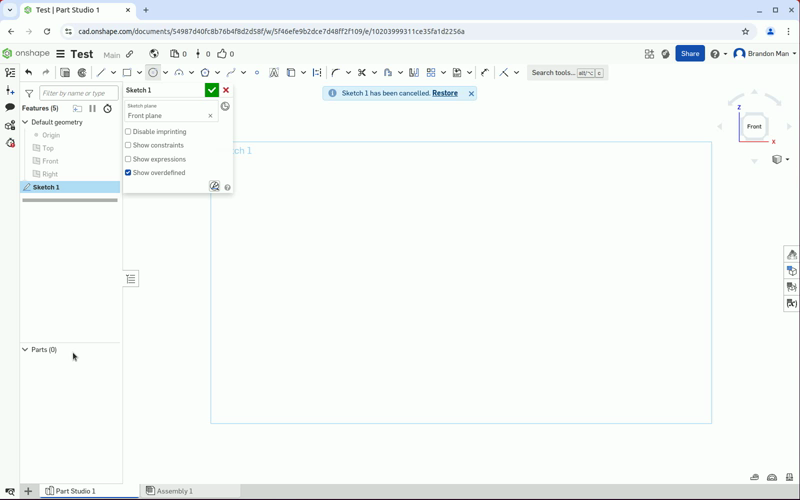
mouse_move(460, 186)
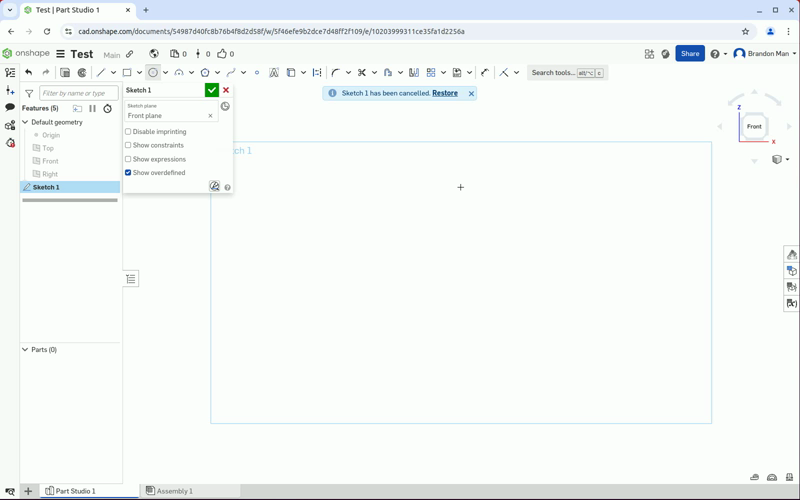
click(460, 186)
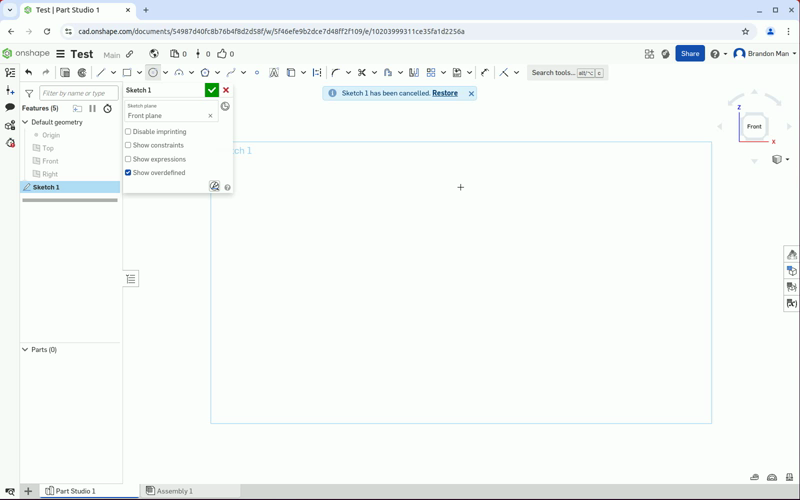
key_up(shift)
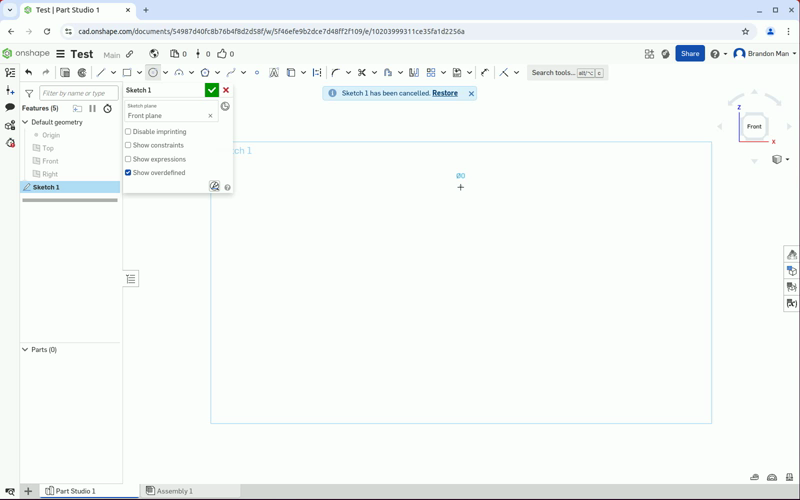
mouse_move(477, 186)
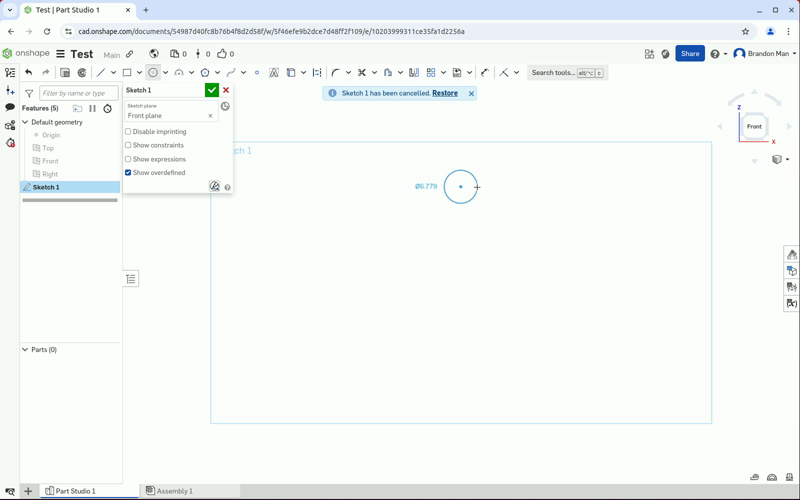
click(477, 186)
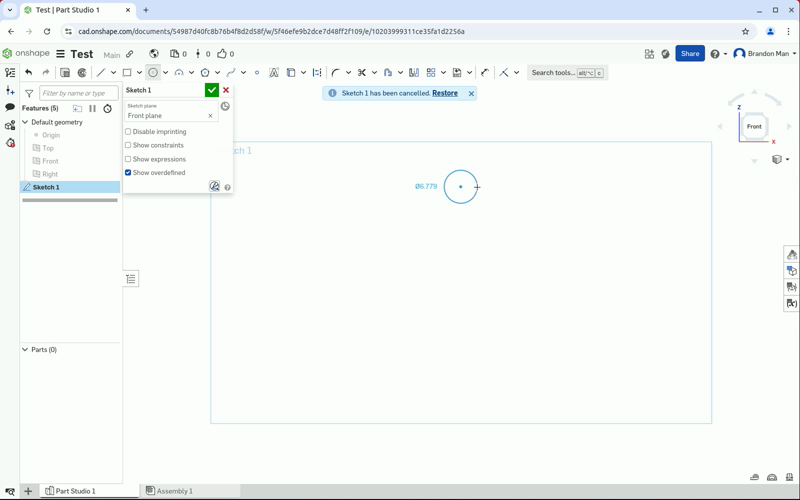
key(esc)
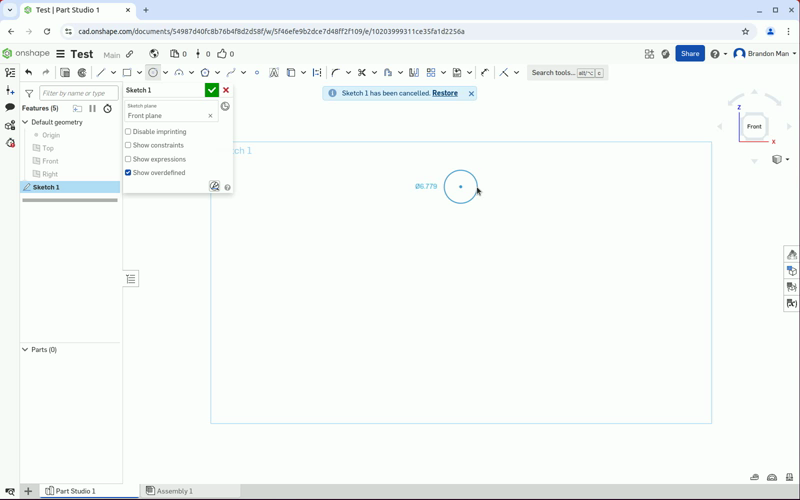
mouse_move(464, 200)
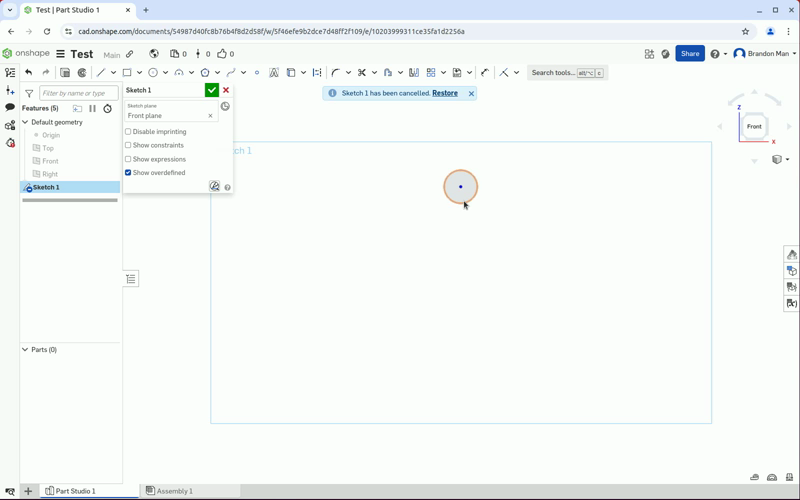
scroll(6)
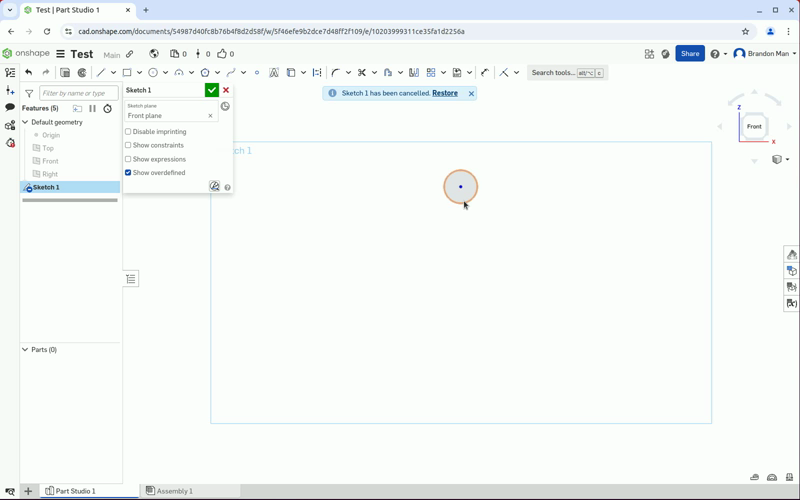
scroll(6)
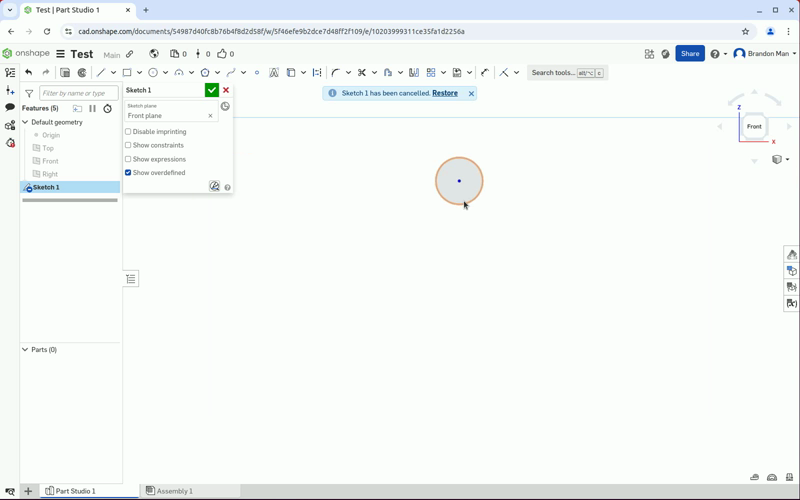
scroll(6)
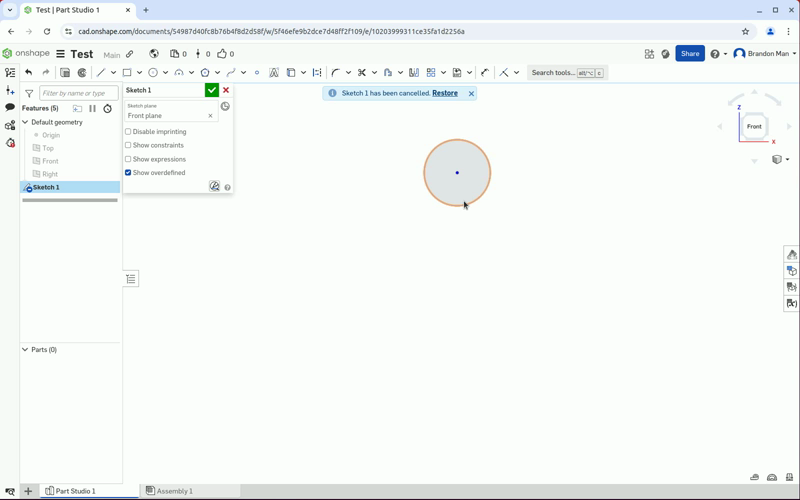
scroll(6)
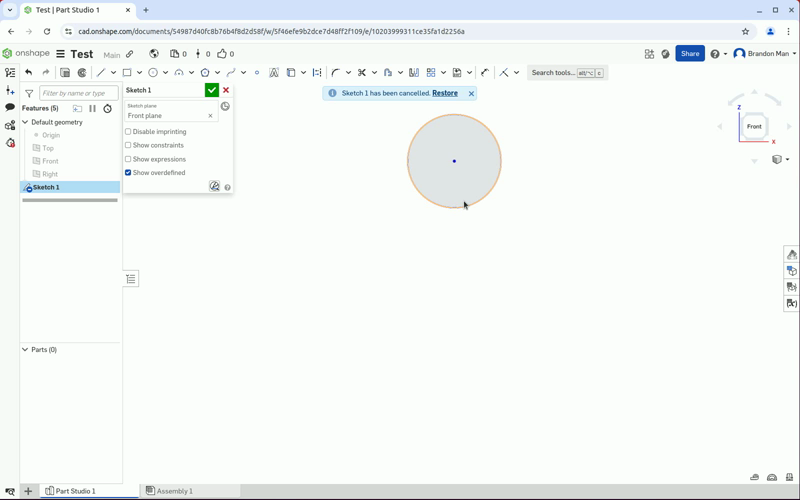
scroll(6)
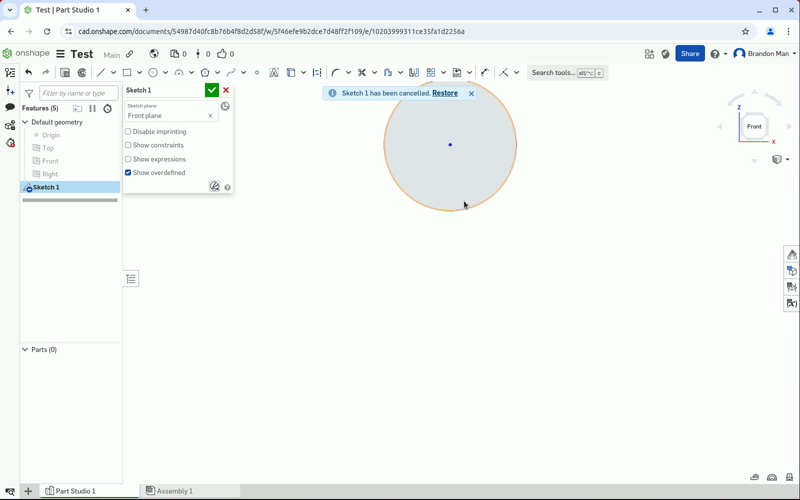
scroll(6)
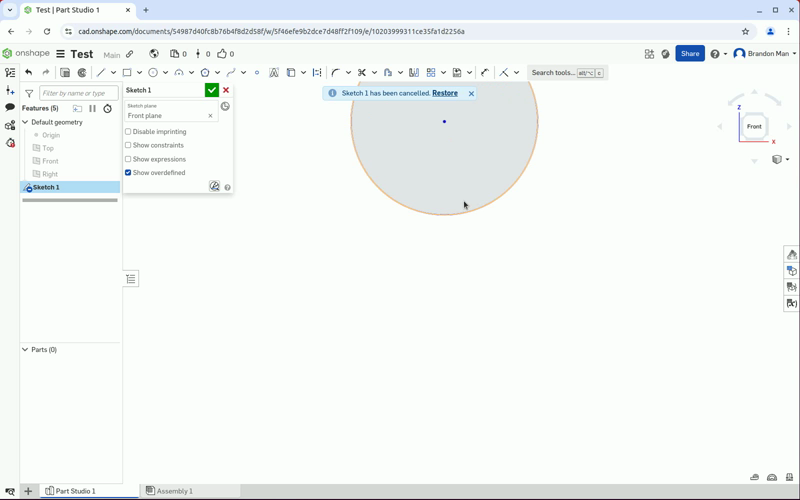
scroll(6)
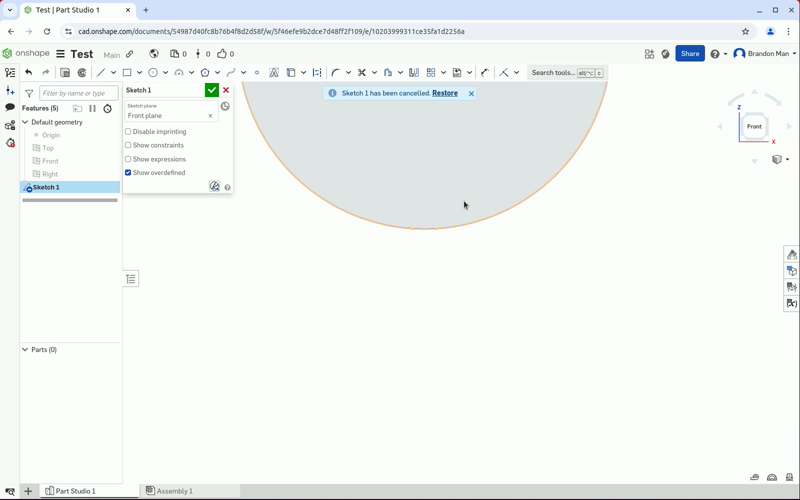
click(464, 200)
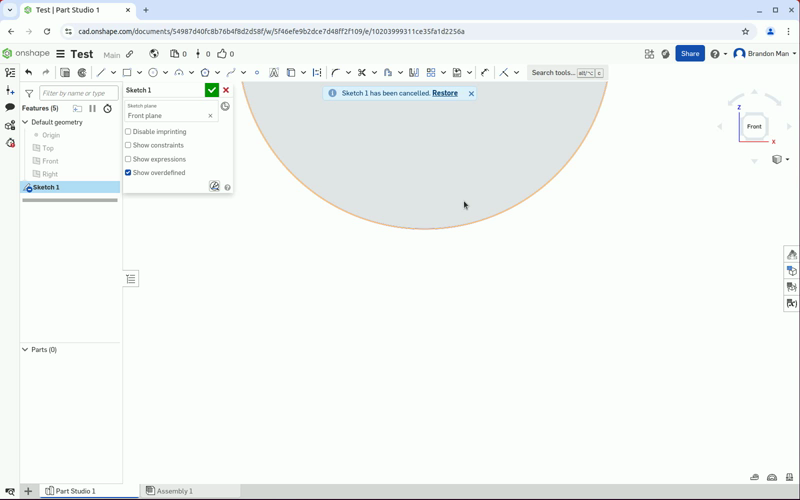
scroll(-6)
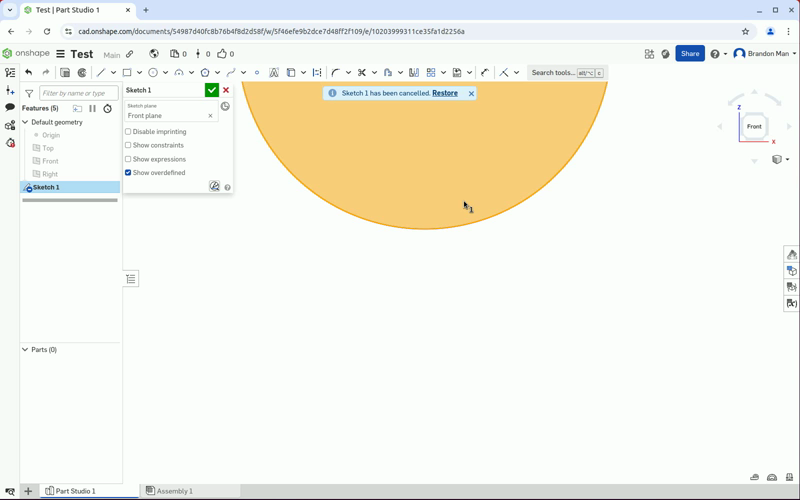
scroll(-6)
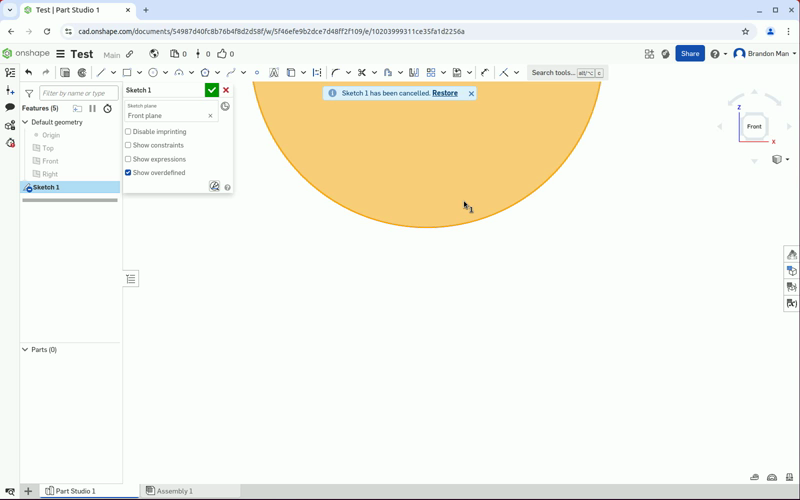
scroll(-6)
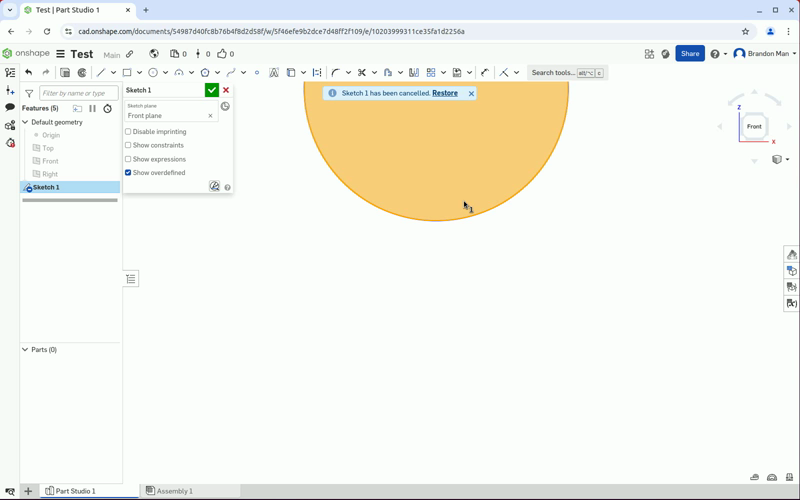
scroll(-6)
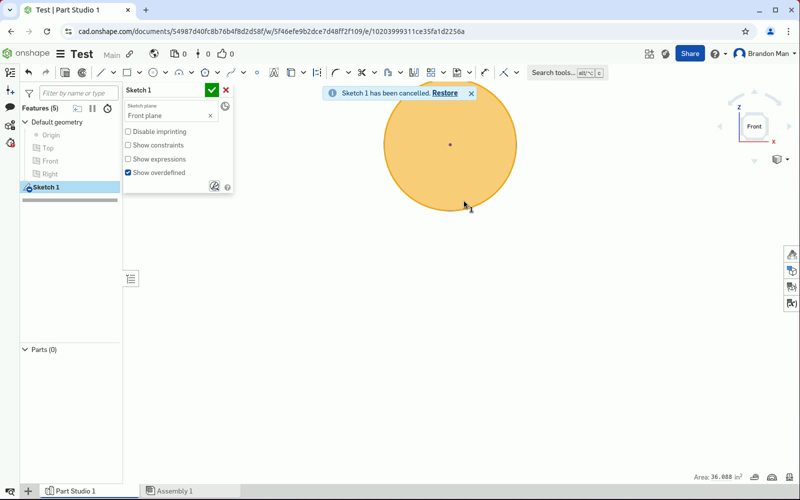
scroll(-6)
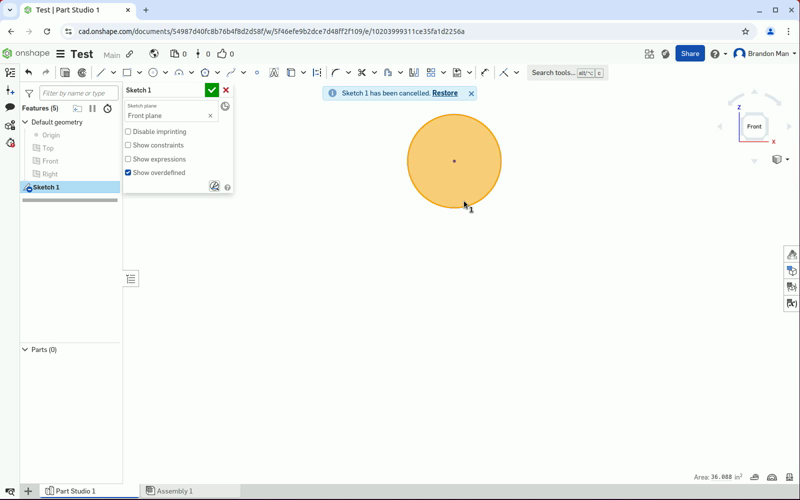
scroll(-6)
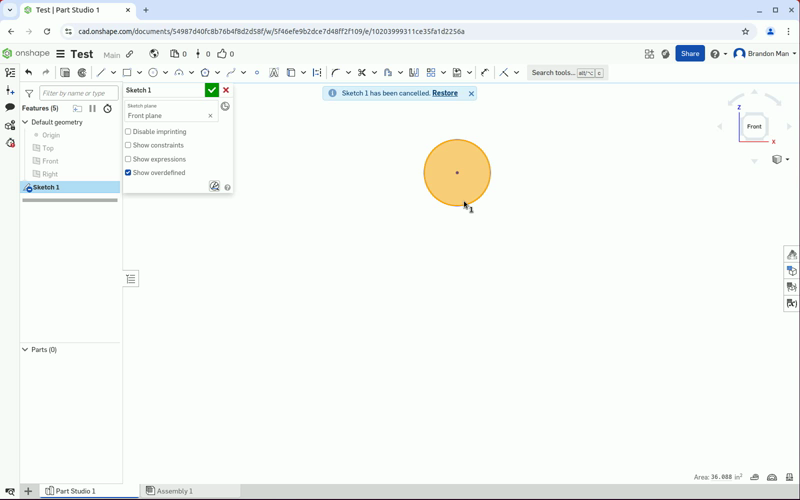
scroll(-6)
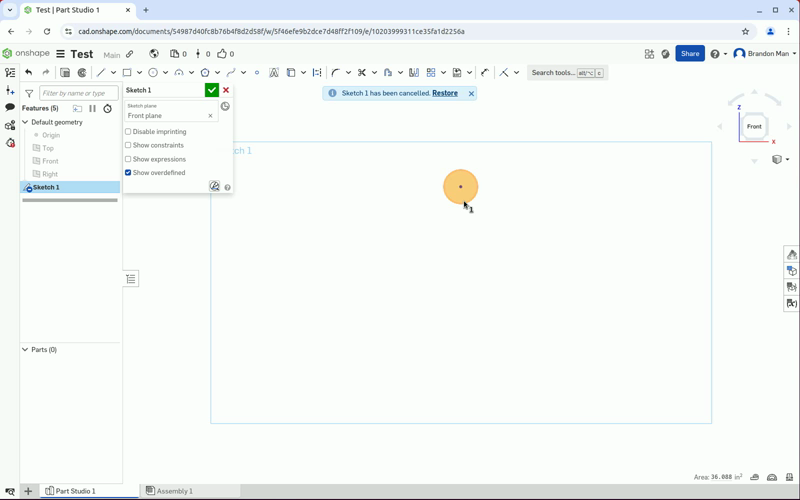
mouse_move(73, 352)
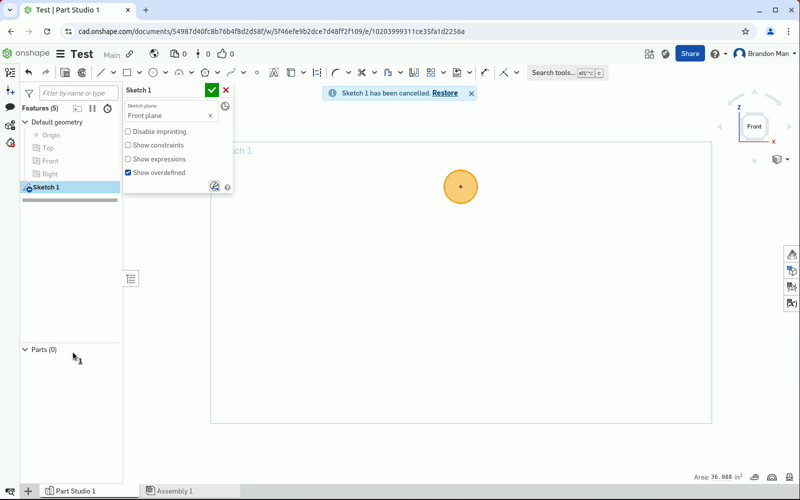
key(shift+y)
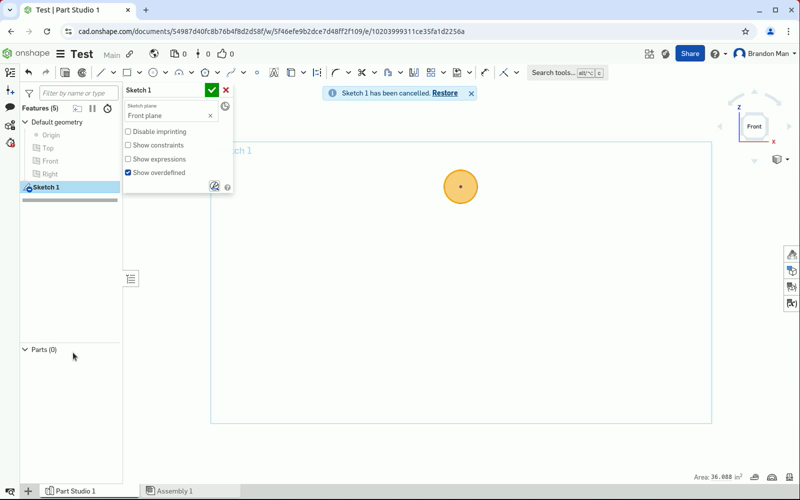
key(shift+e)
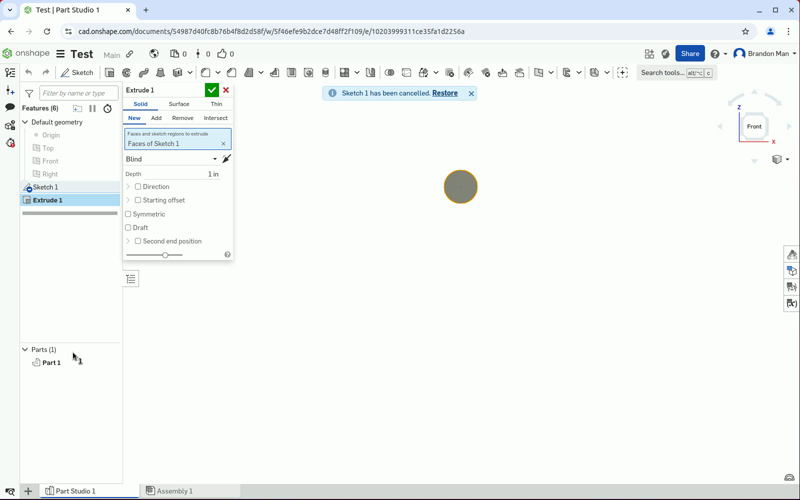
mouse_move(143, 106)
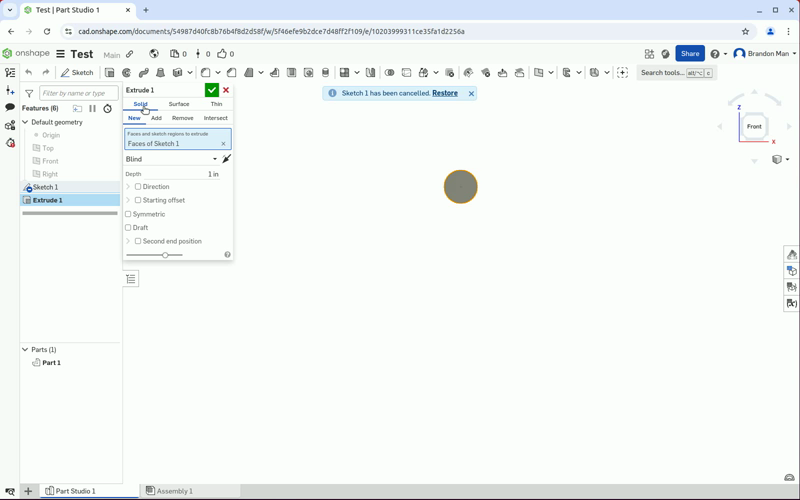
click(143, 106)
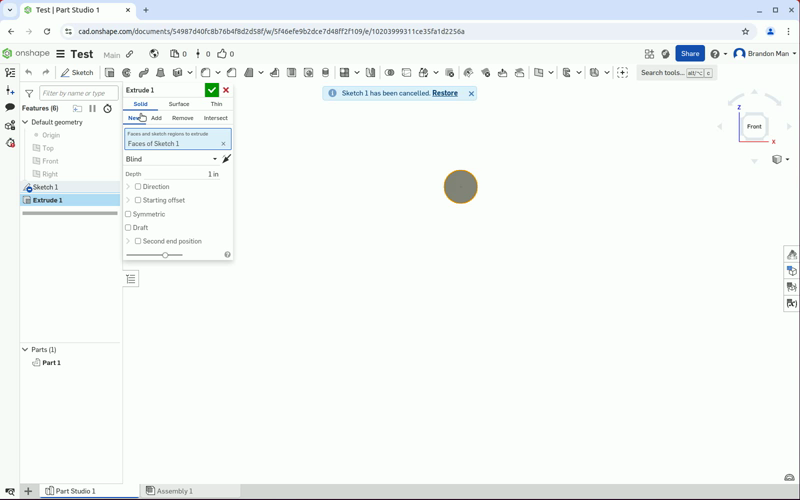
mouse_move(137, 120)
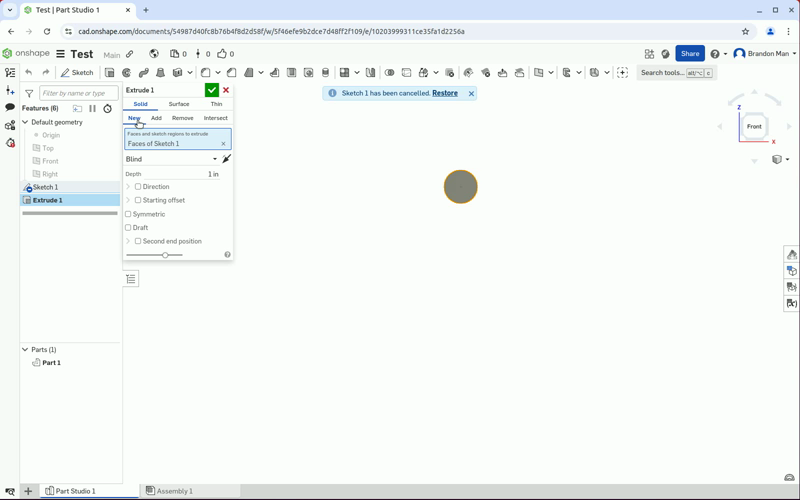
click(137, 120)
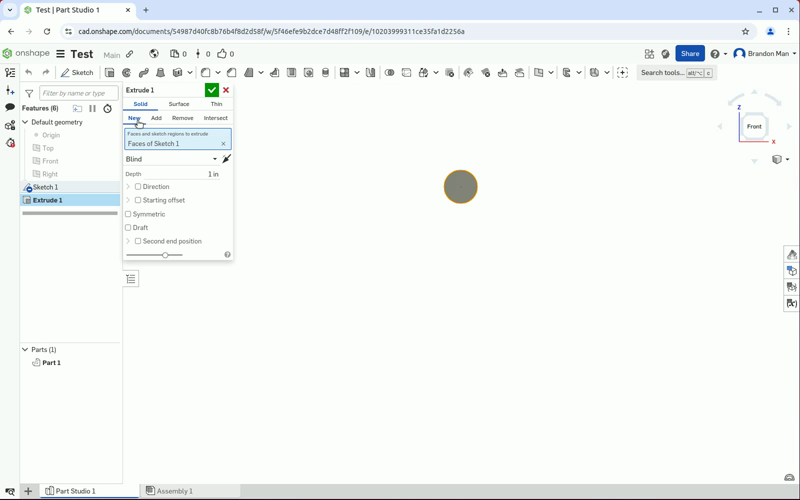
key(tab, 4)
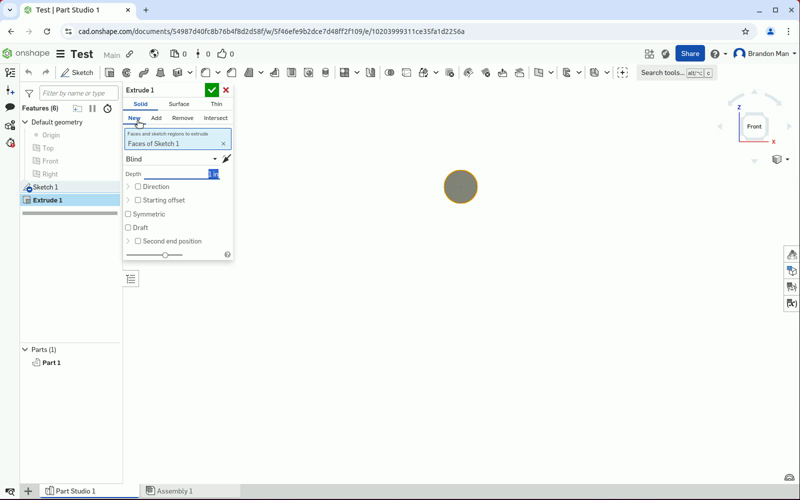
text(1.685)
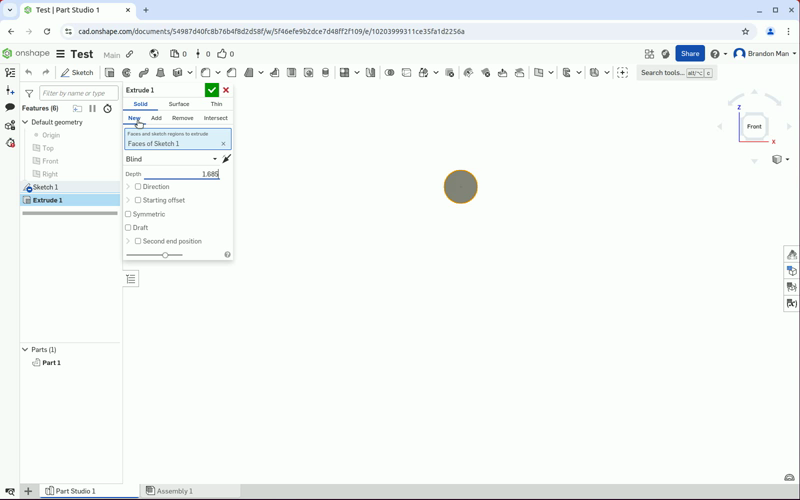
key(enter)
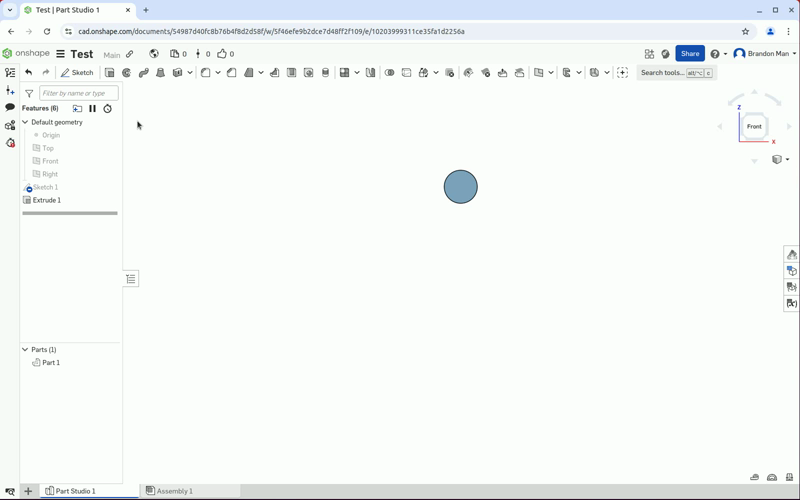
key(shift+h)
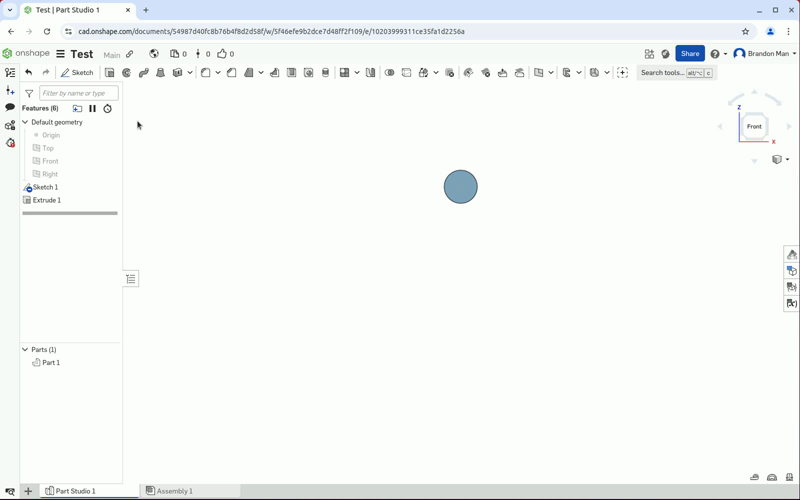
key(shift+h)
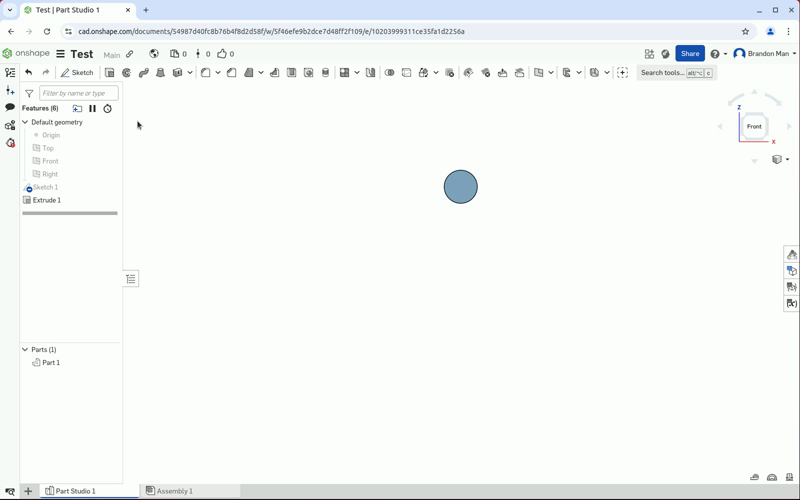
mouse_move(73, 189)
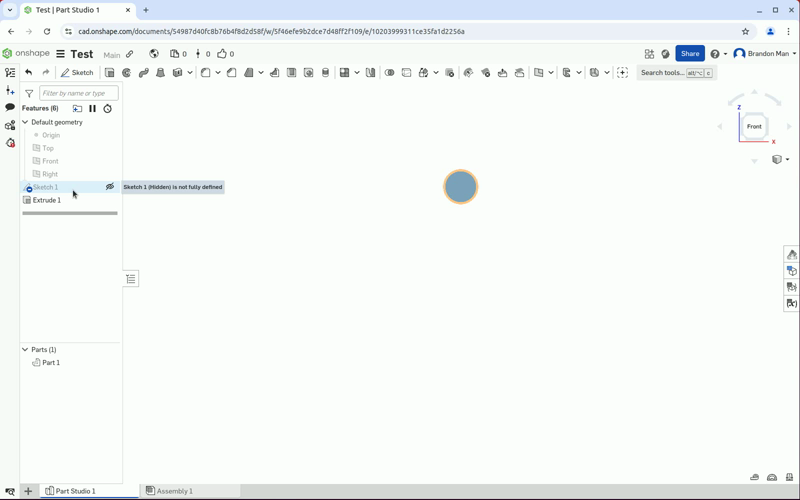
click(73, 189)
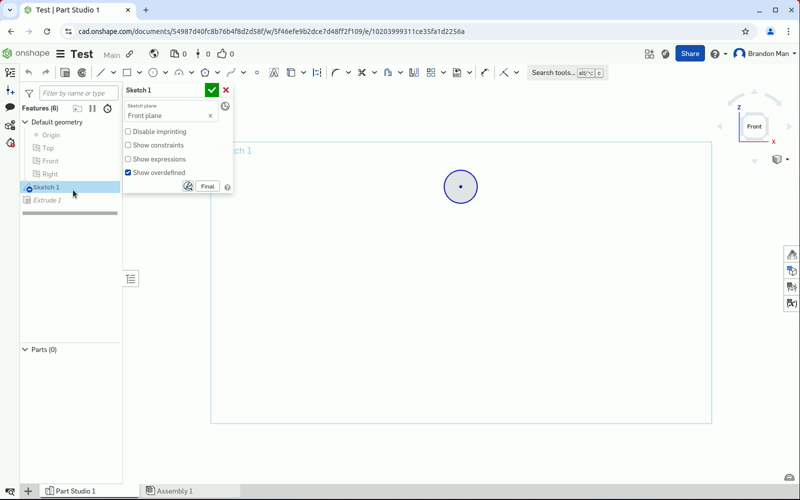
mouse_move(229, 92)
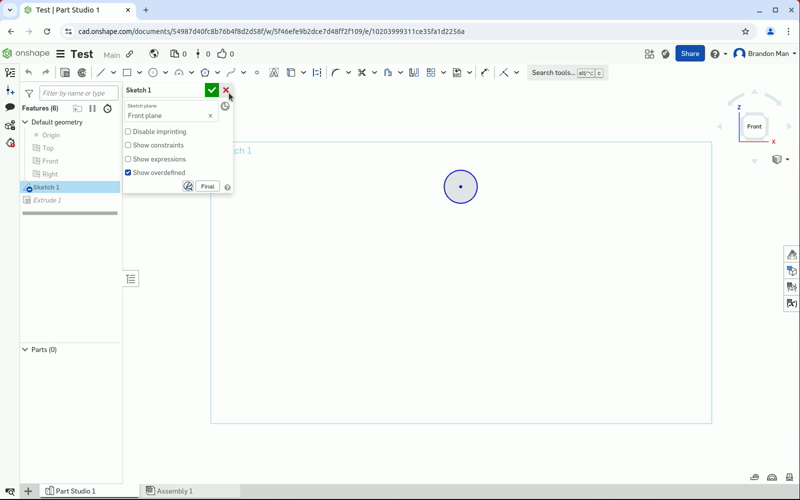
click(229, 92)
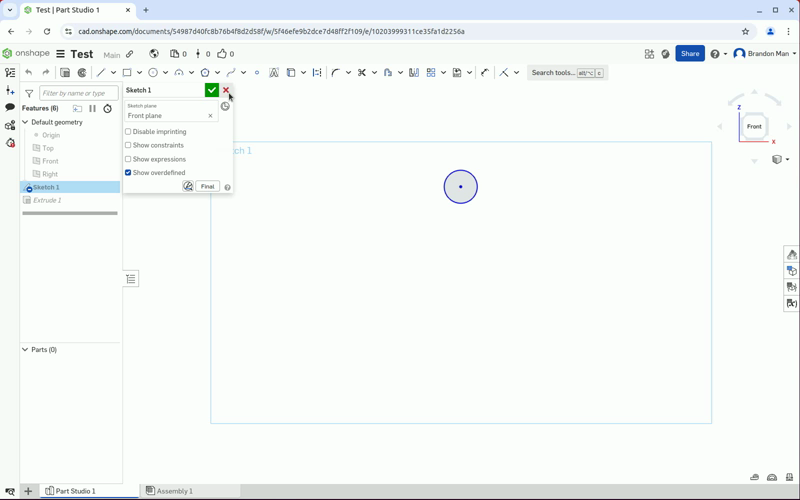
key(shift+s)
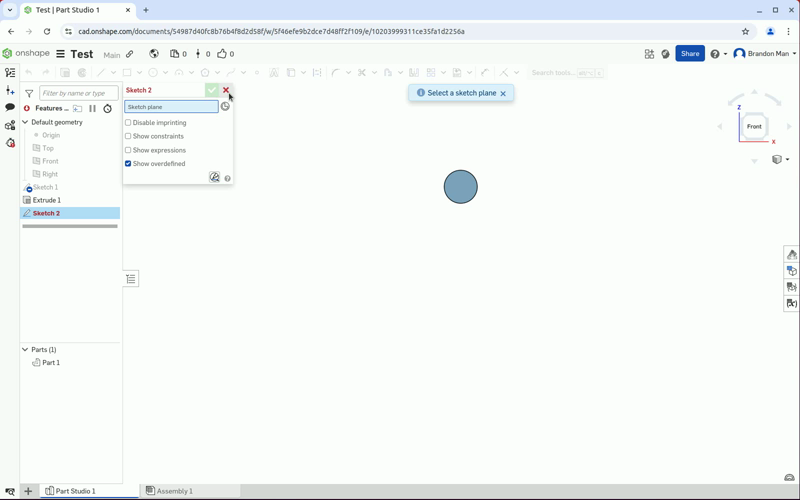
mouse_move(73, 163)
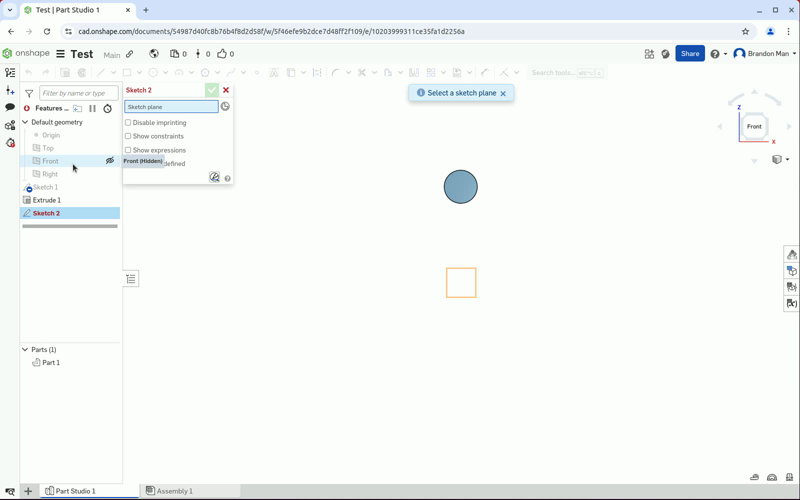
click(73, 163)
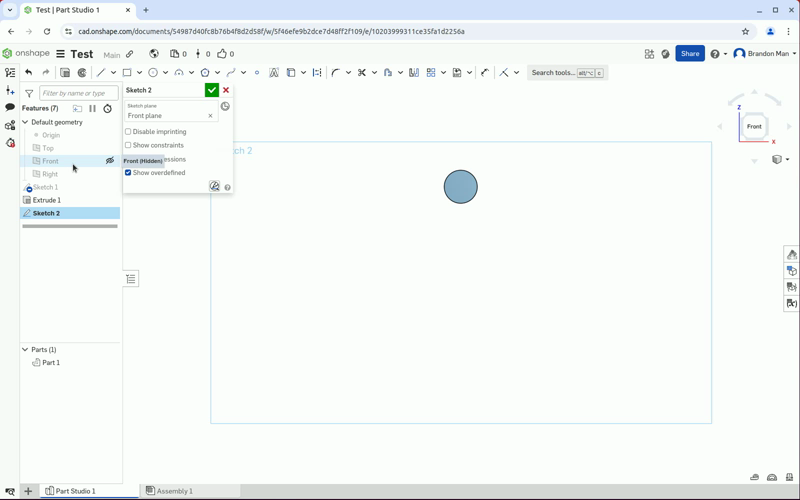
mouse_move(73, 352)
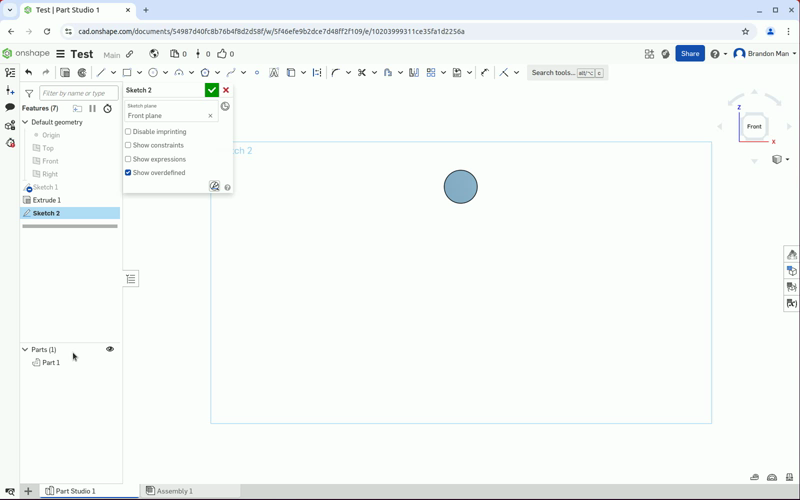
key(y)
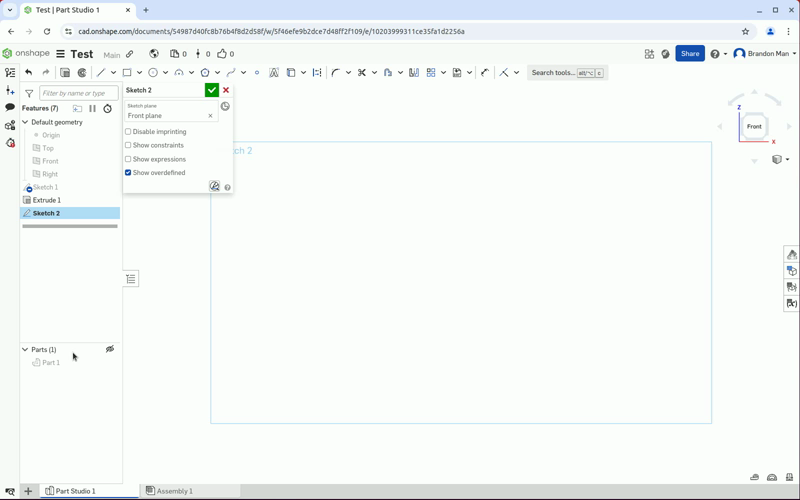
key(c)
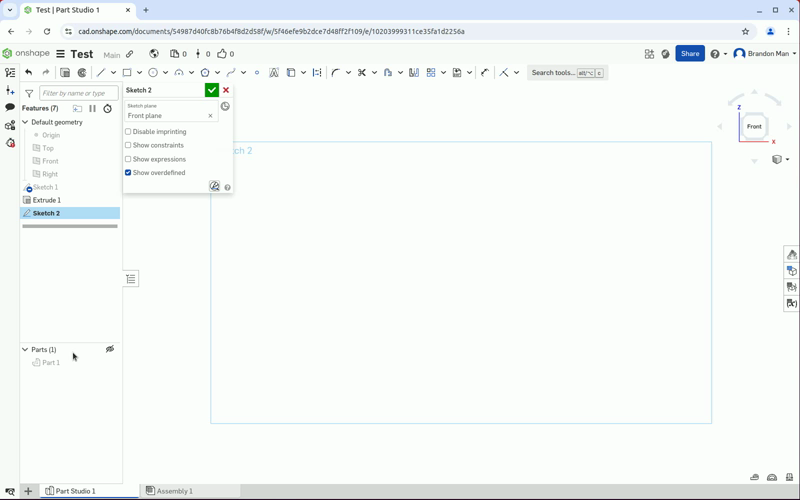
key_down(shift)
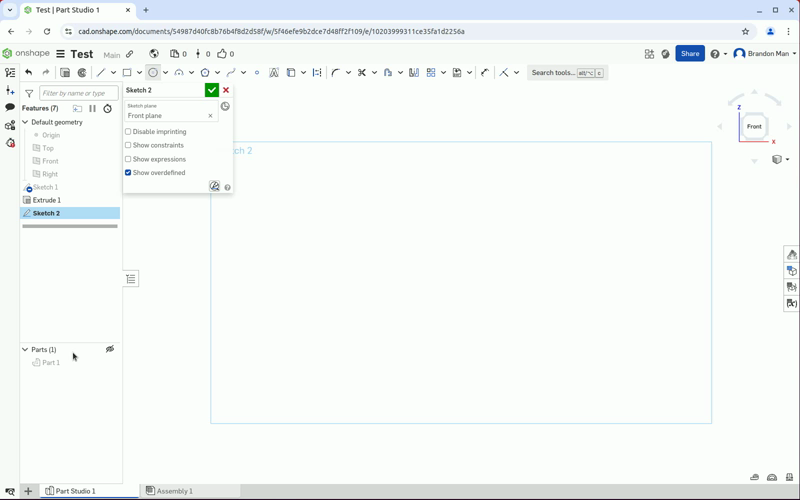
mouse_move(460, 379)
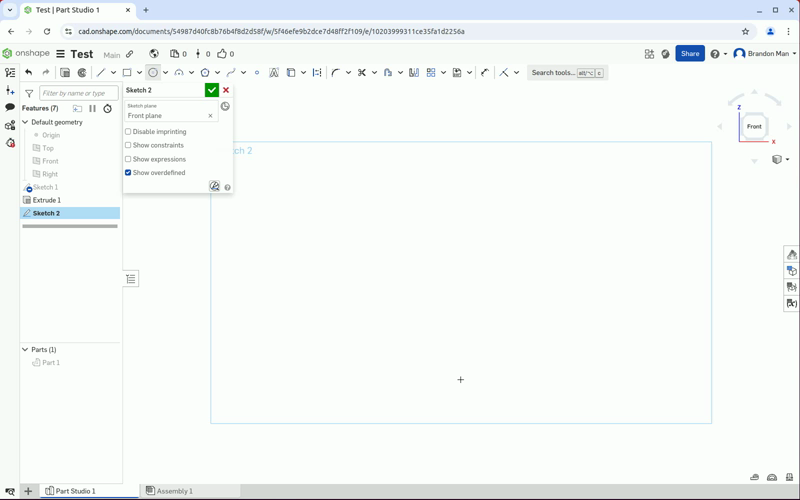
click(460, 379)
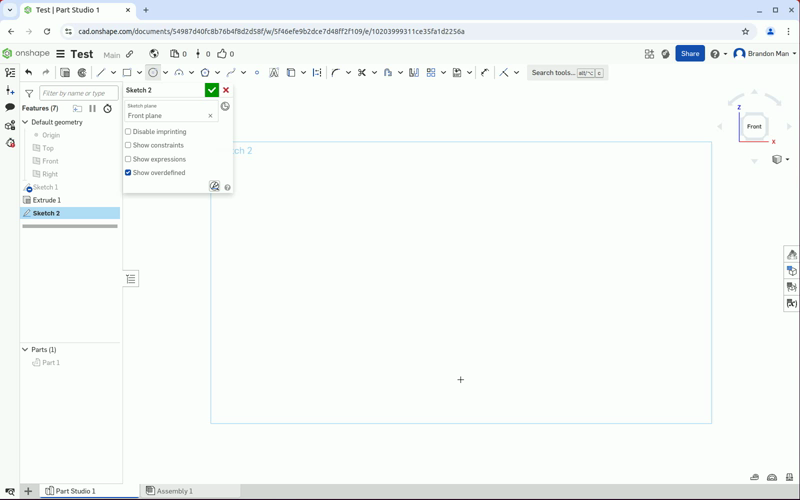
key_up(shift)
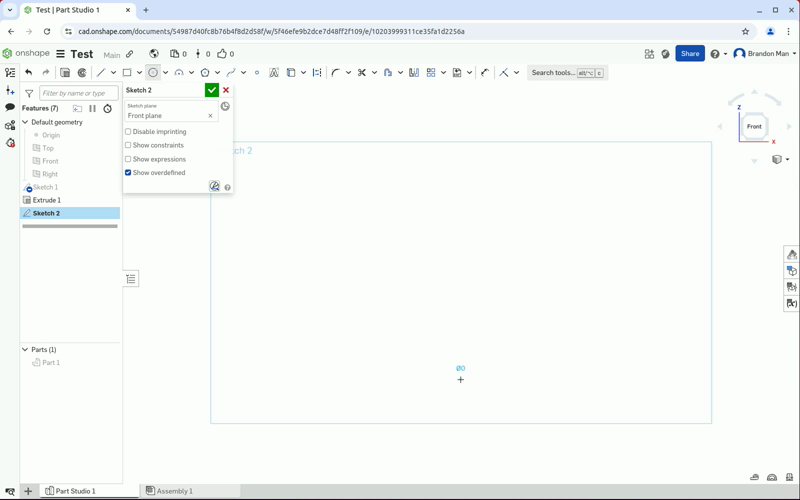
mouse_move(477, 379)
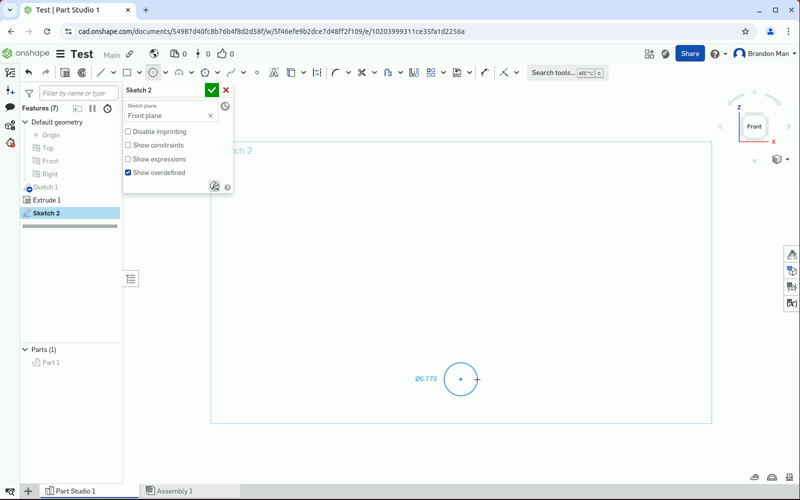
click(477, 379)
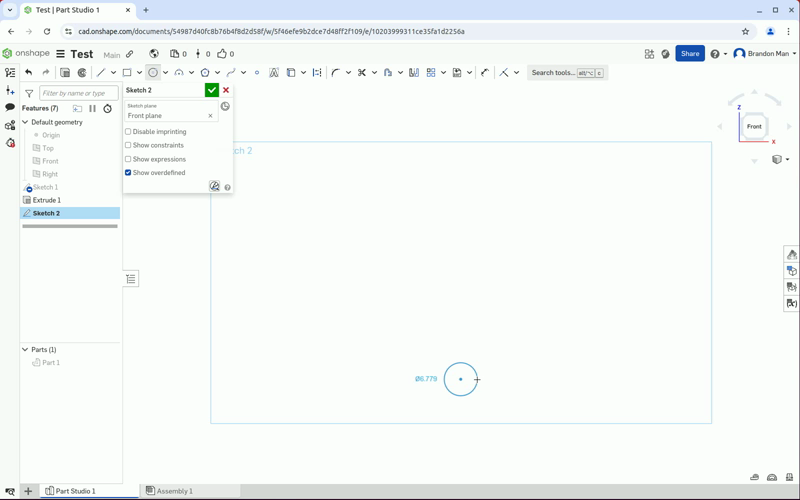
key(esc)
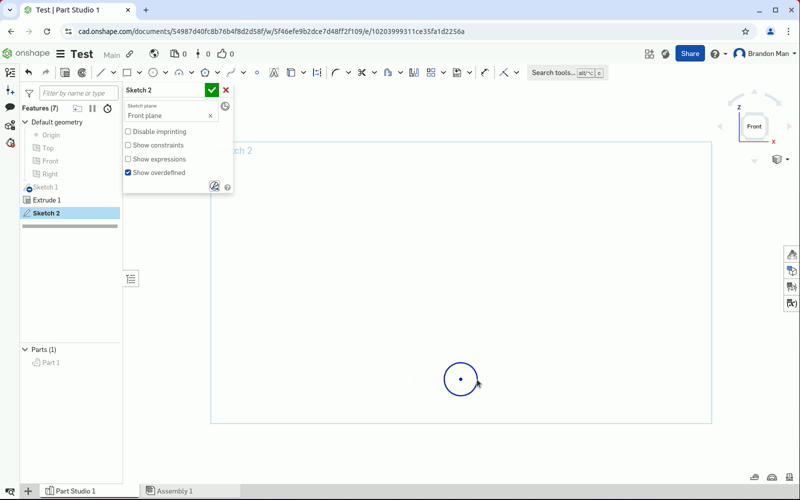
mouse_move(470, 373)
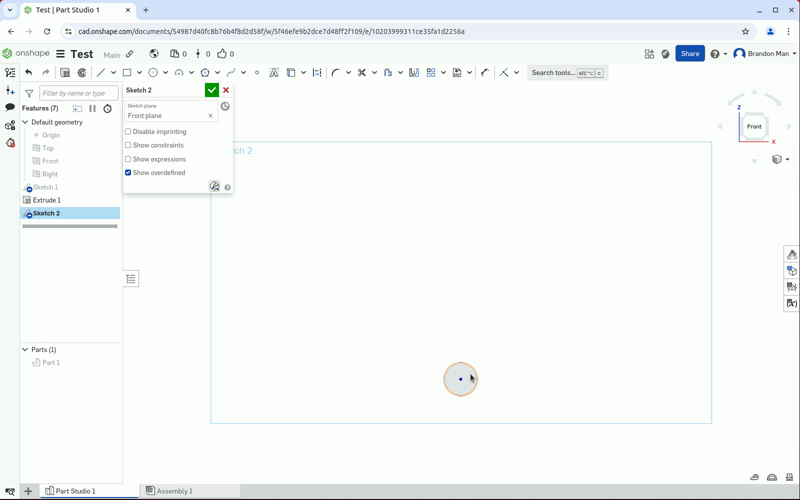
scroll(6)
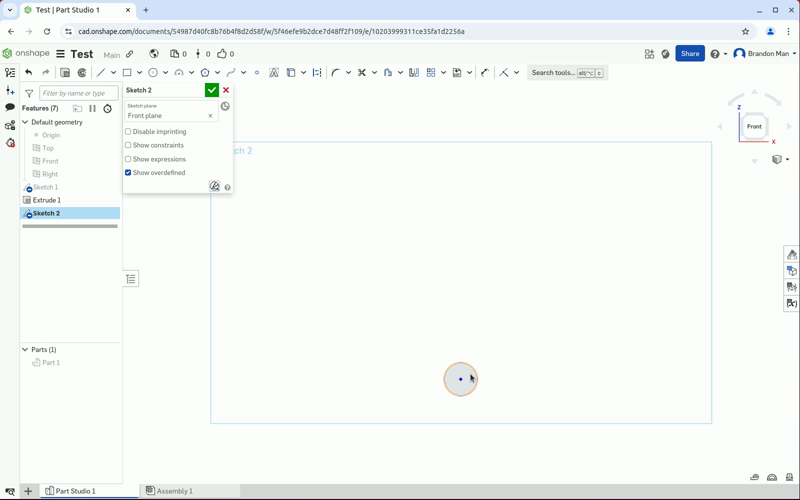
scroll(6)
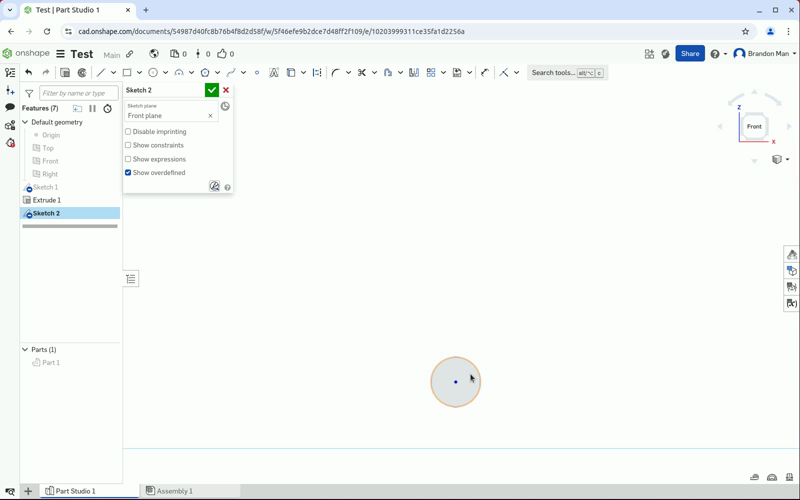
scroll(6)
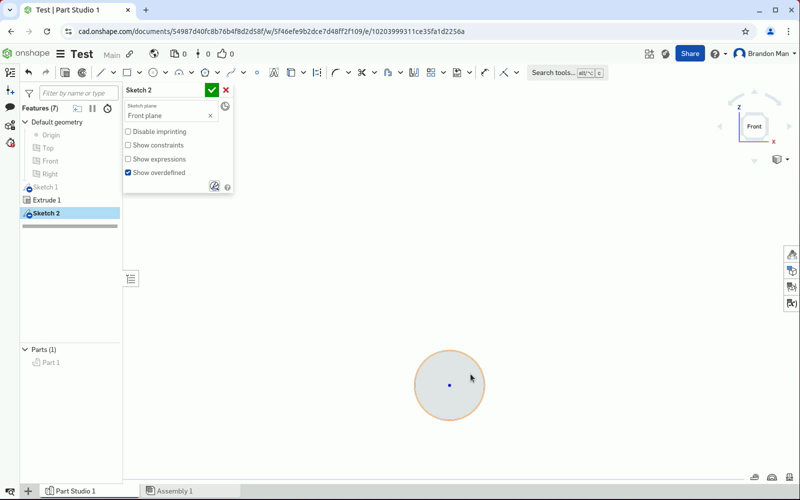
scroll(6)
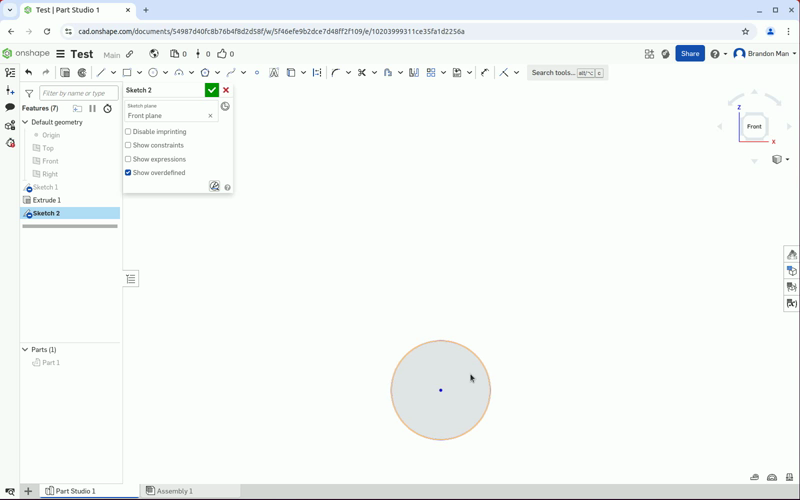
scroll(6)
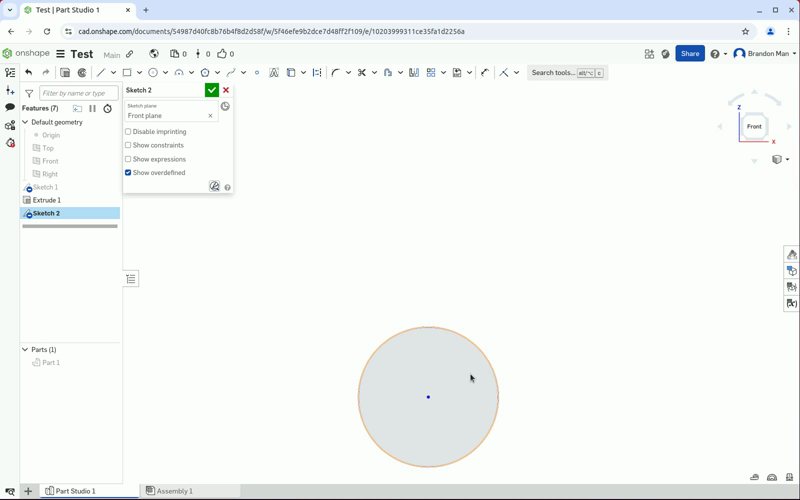
scroll(6)
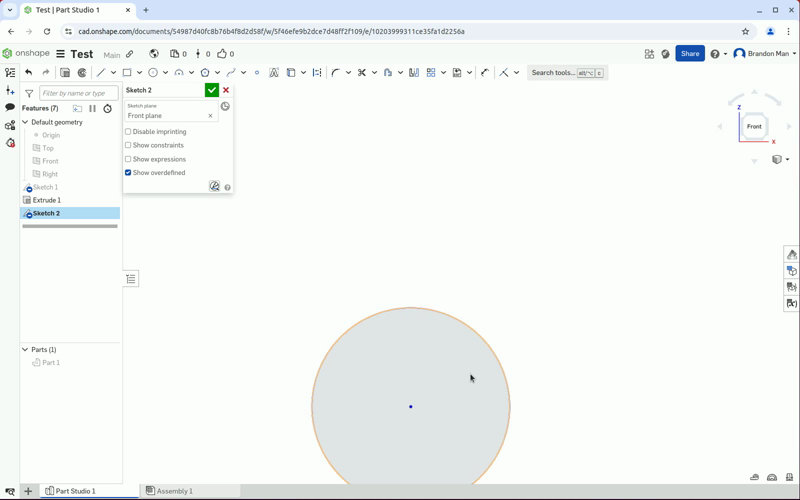
scroll(6)
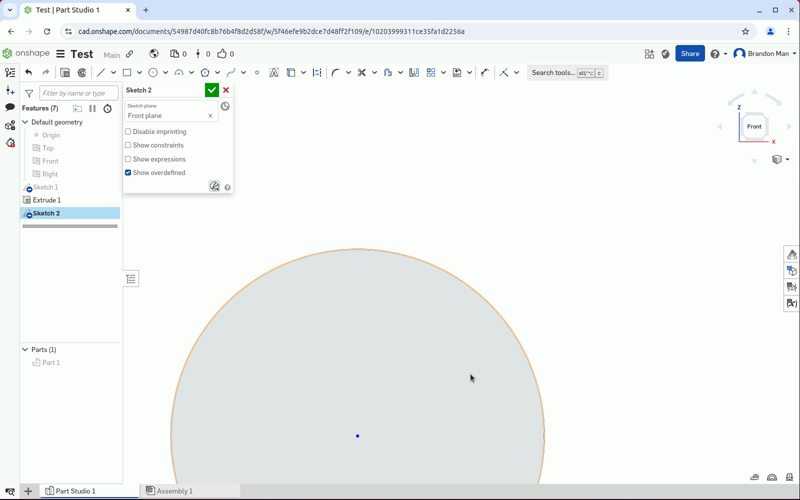
click(470, 373)
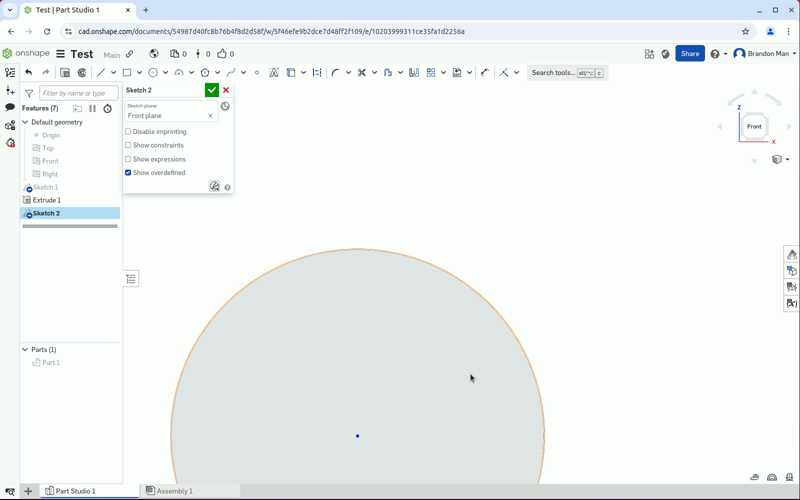
scroll(-6)
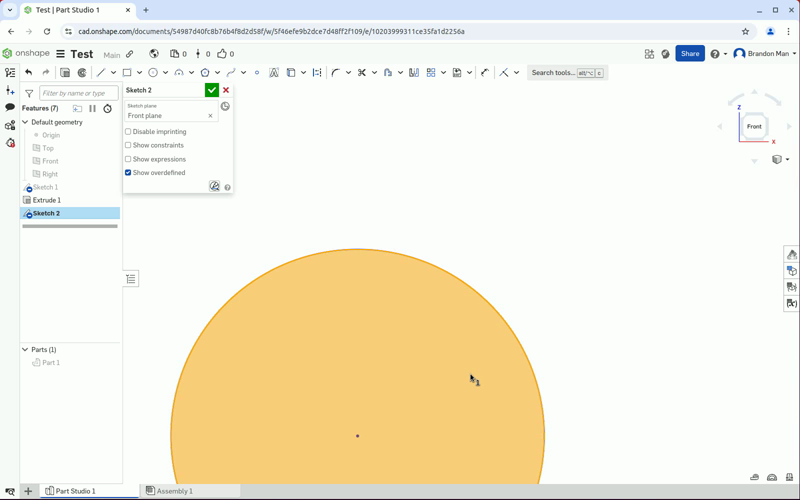
scroll(-6)
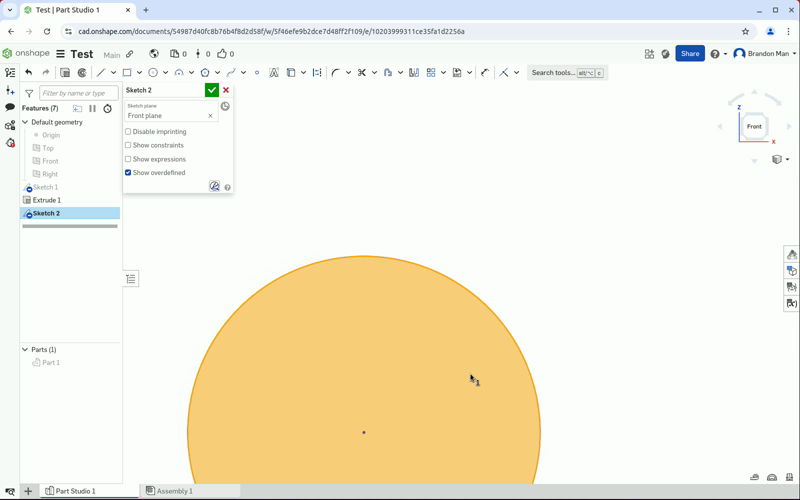
scroll(-6)
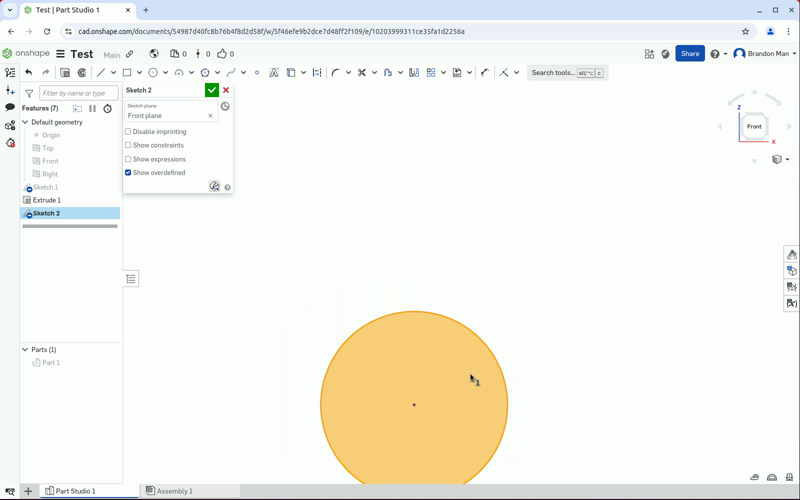
scroll(-6)
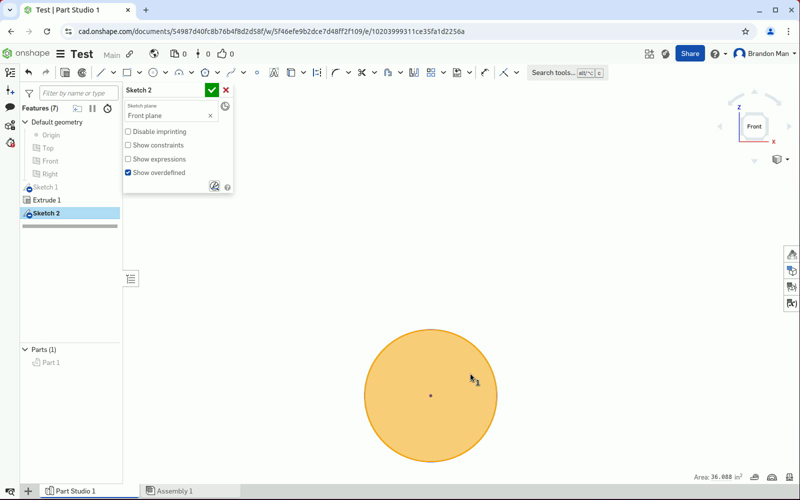
scroll(-6)
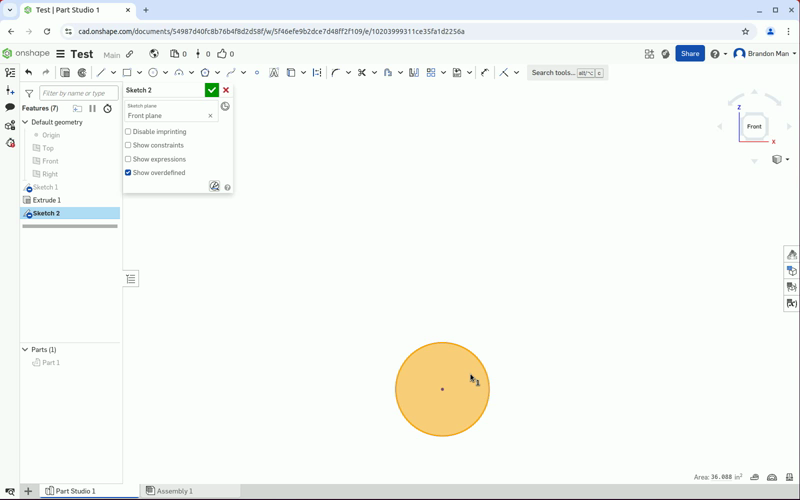
scroll(-6)
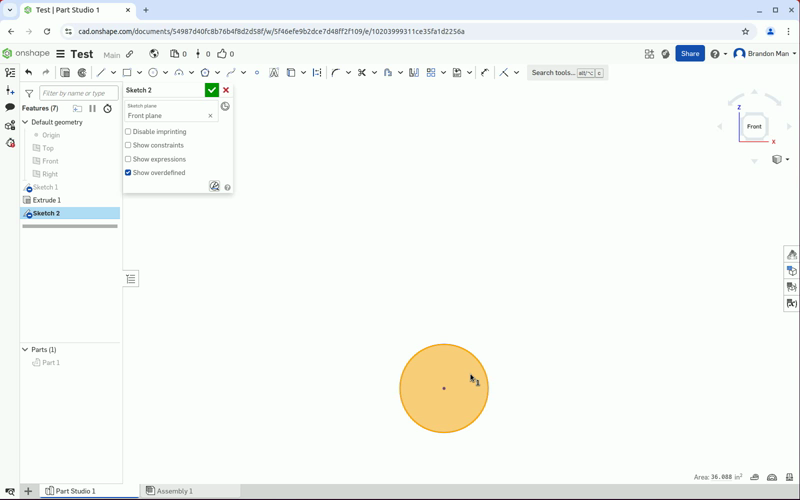
scroll(-6)
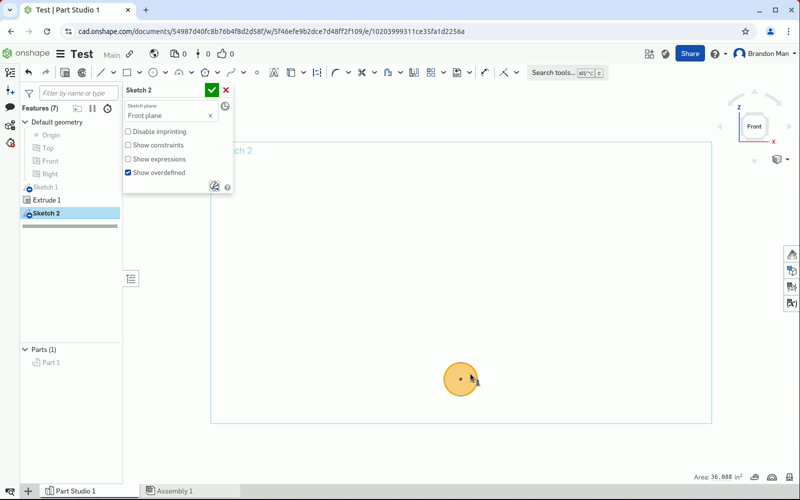
mouse_move(73, 352)
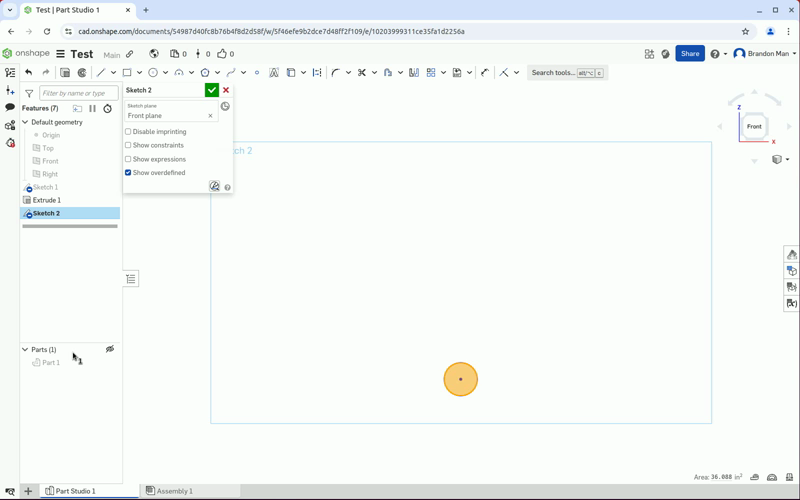
key(shift+y)
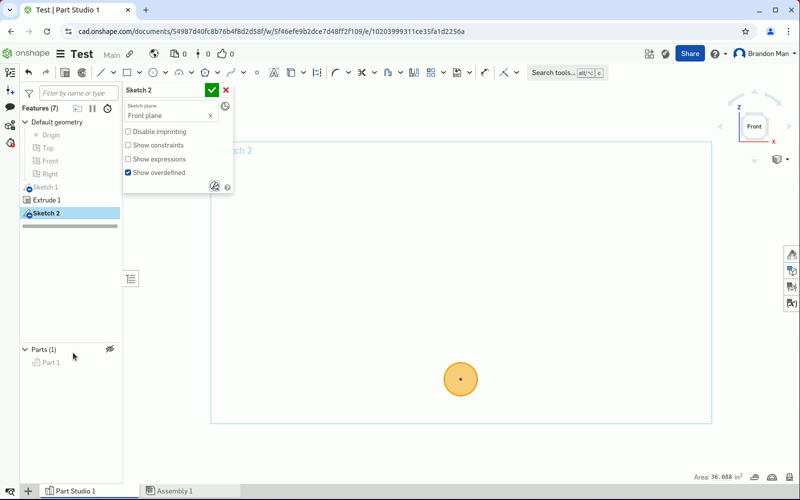
key(shift+e)
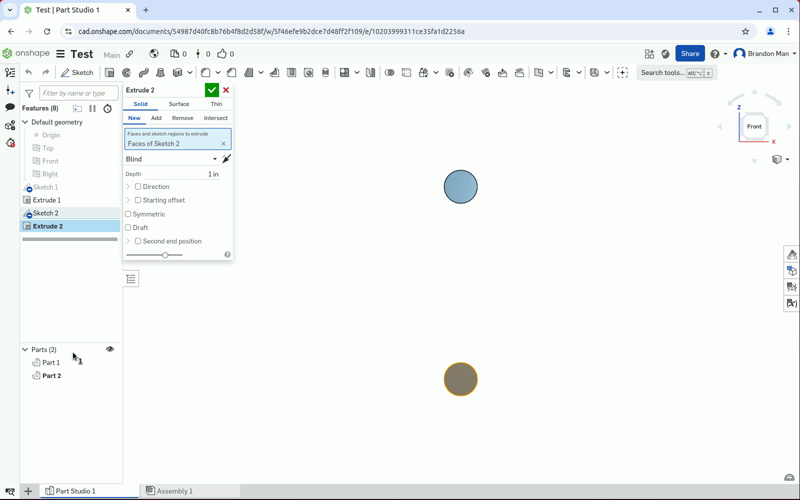
mouse_move(143, 106)
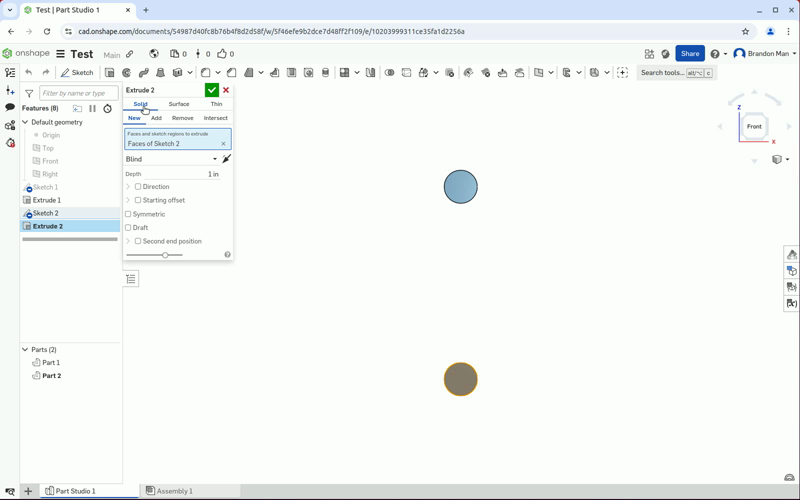
click(143, 106)
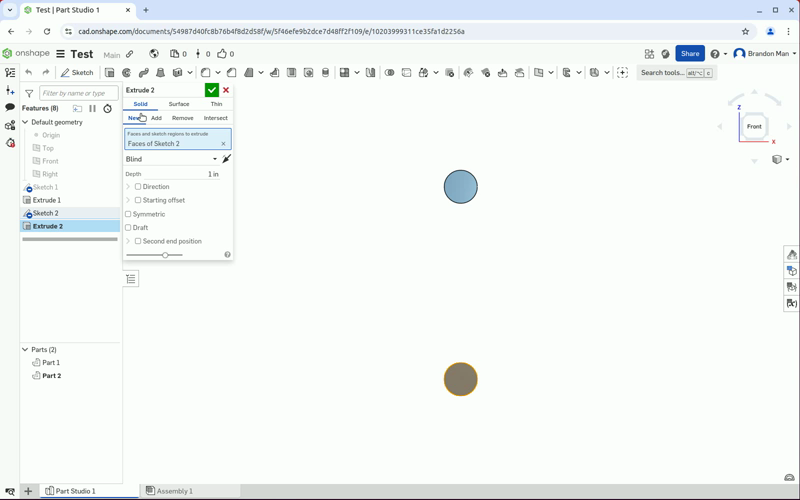
mouse_move(137, 120)
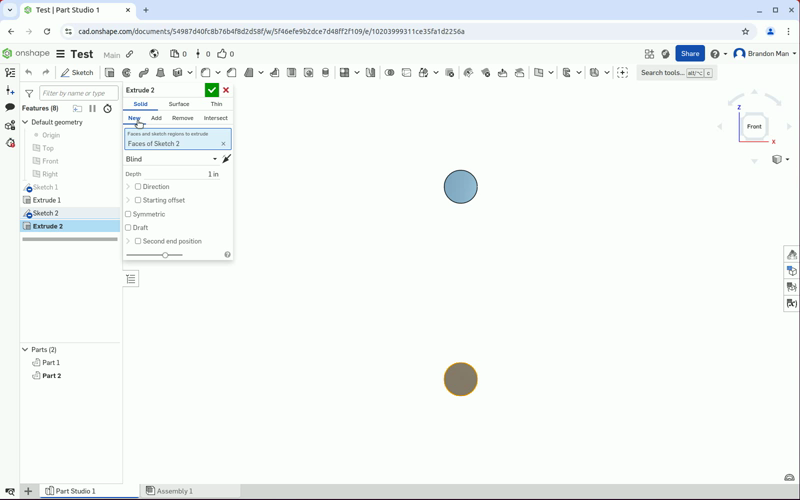
click(137, 120)
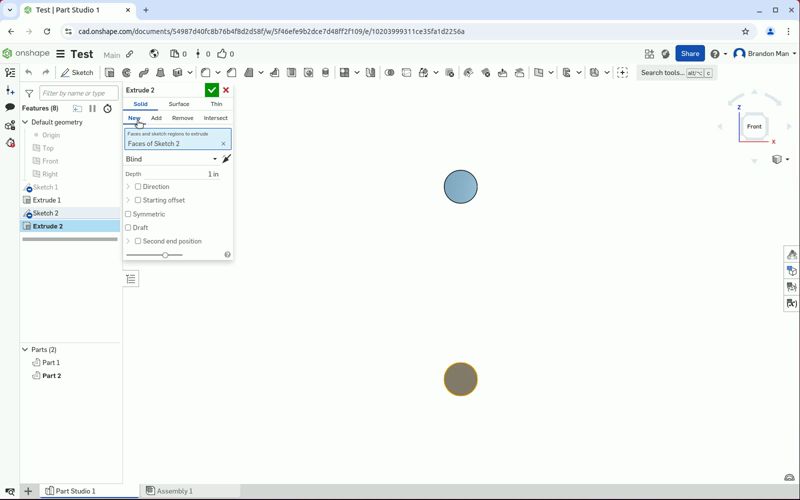
key(tab, 4)
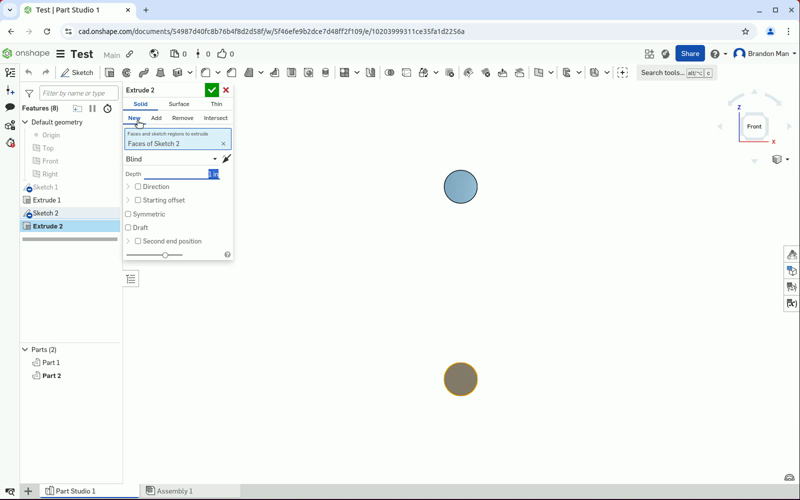
text(1.685)
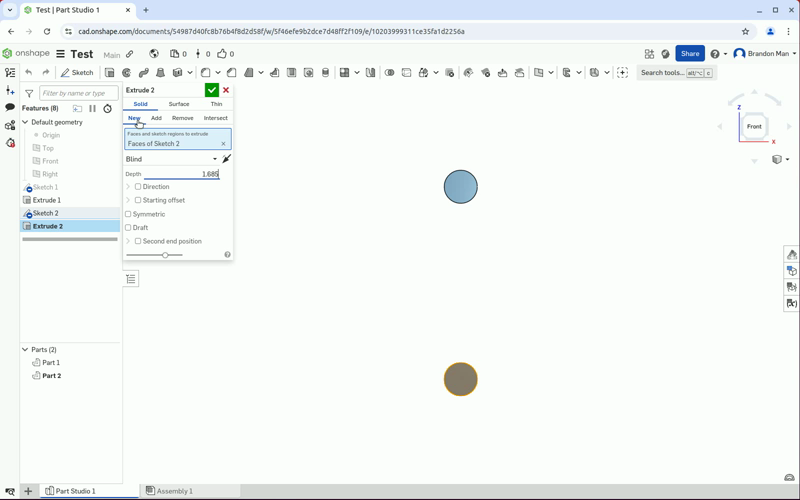
key(enter)
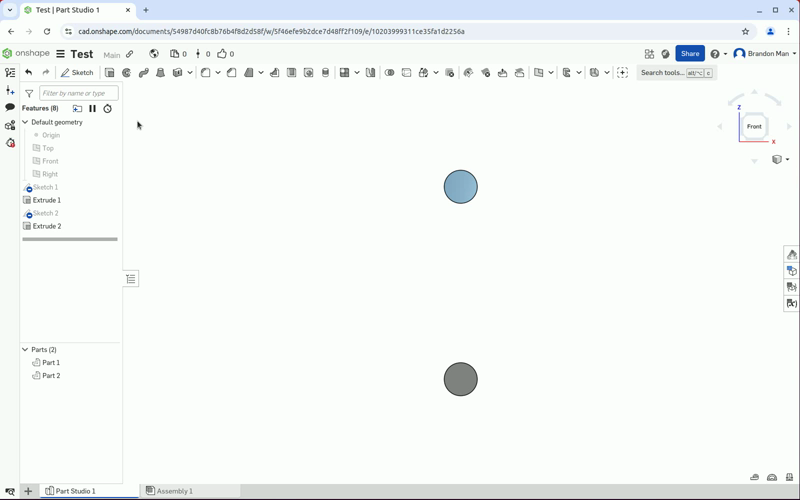
key(shift+h)
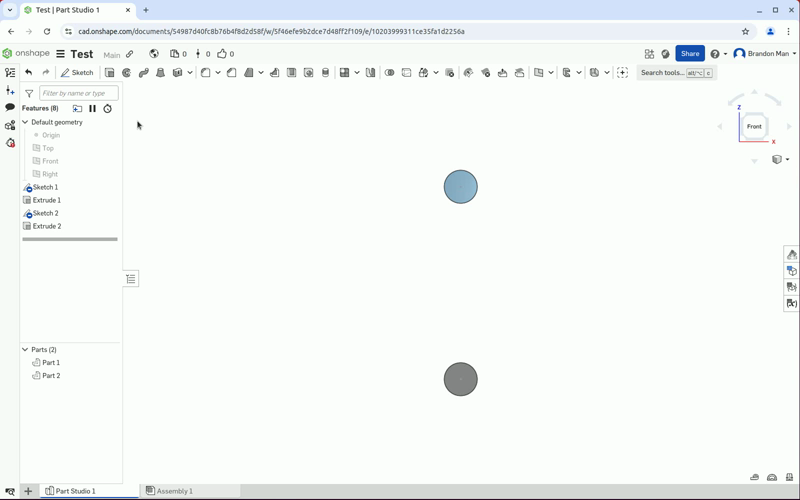
key(shift+h)
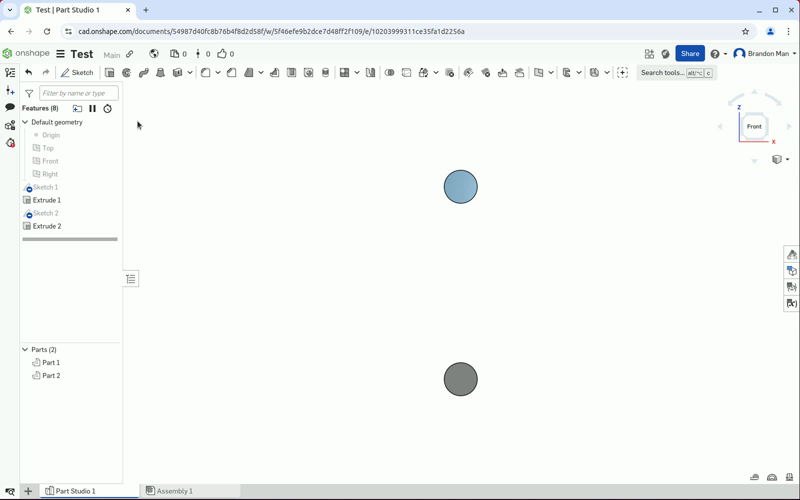
mouse_move(73, 189)
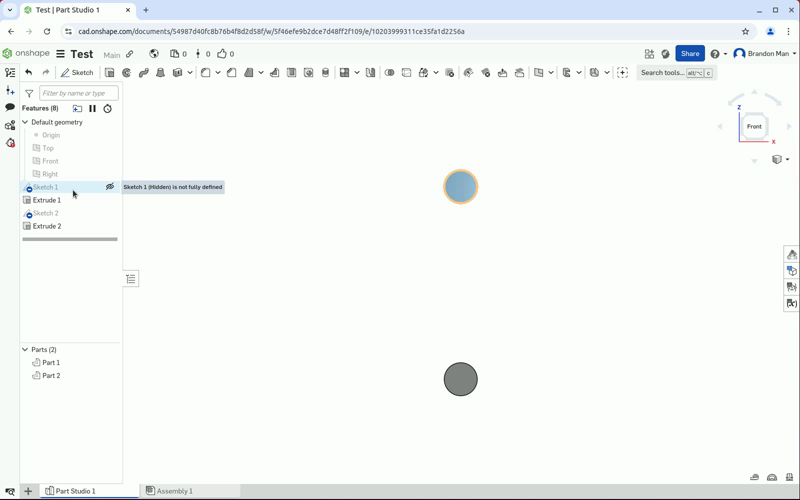
click(73, 189)
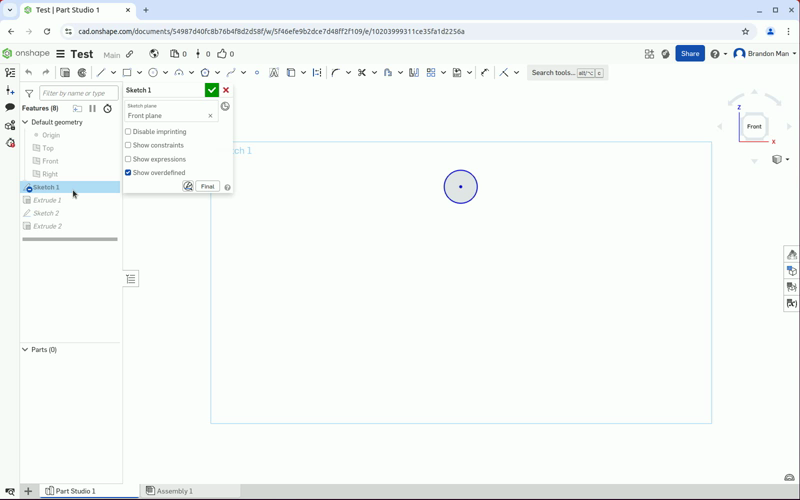
mouse_move(229, 92)
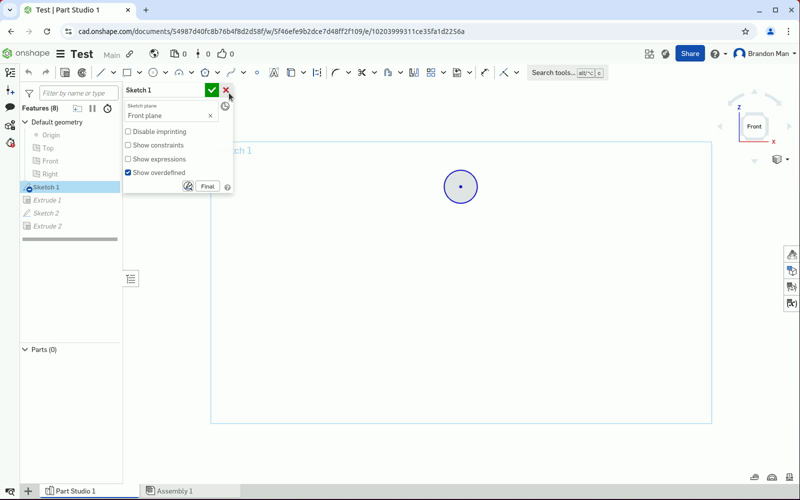
click(229, 92)
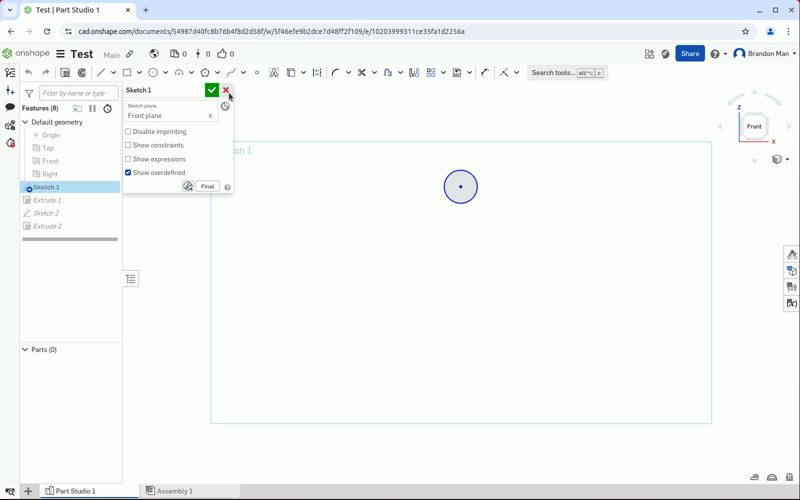
key(shift+s)
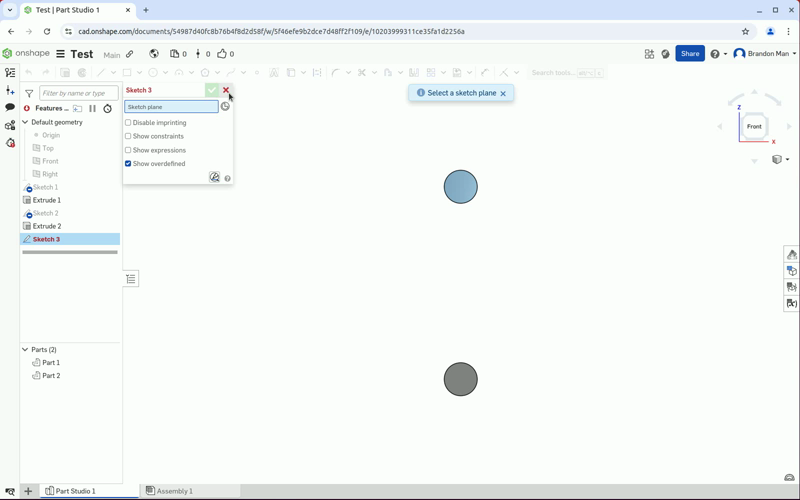
mouse_move(73, 163)
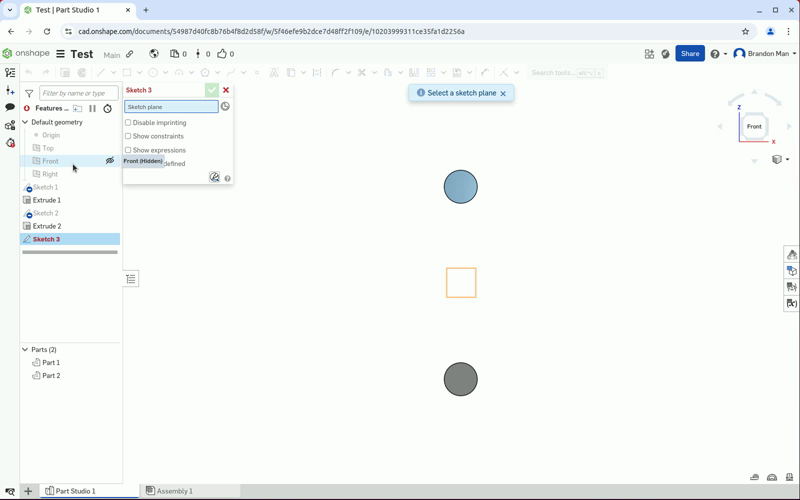
click(73, 163)
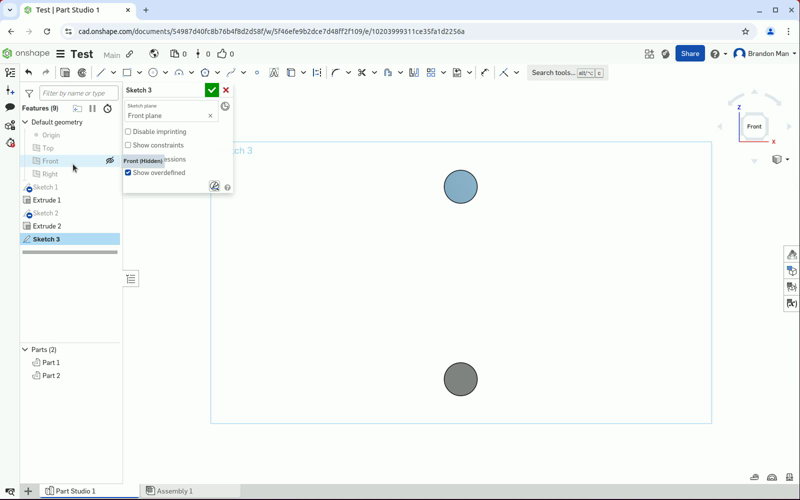
mouse_move(73, 352)
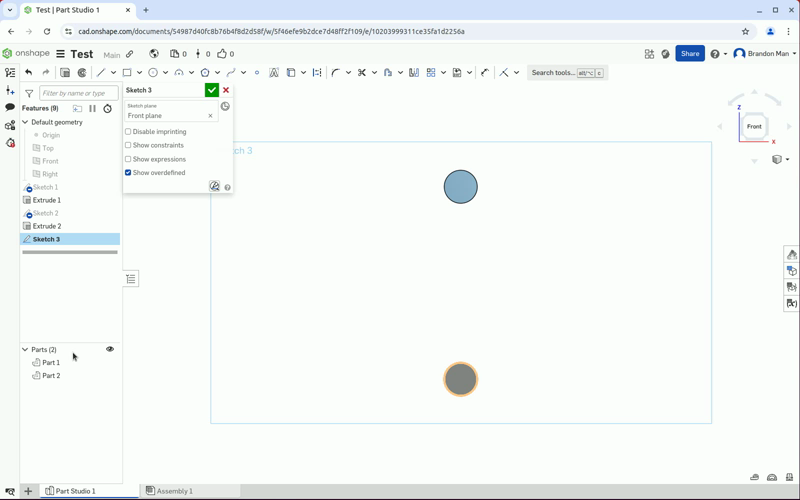
key(y)
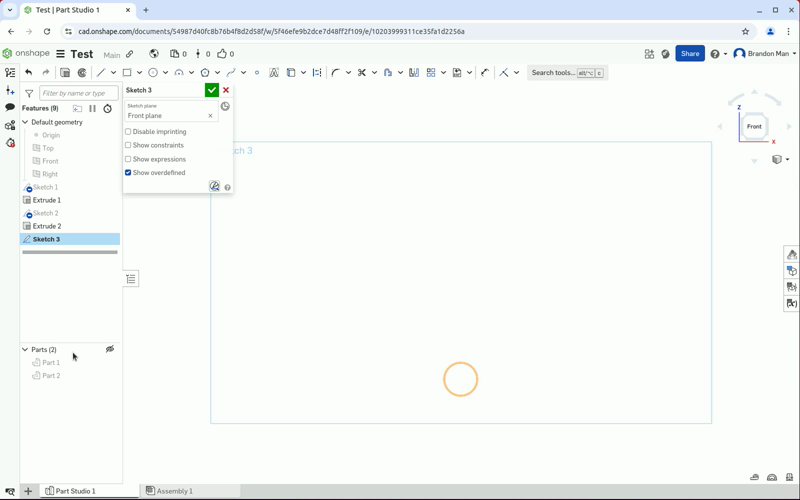
key(a)
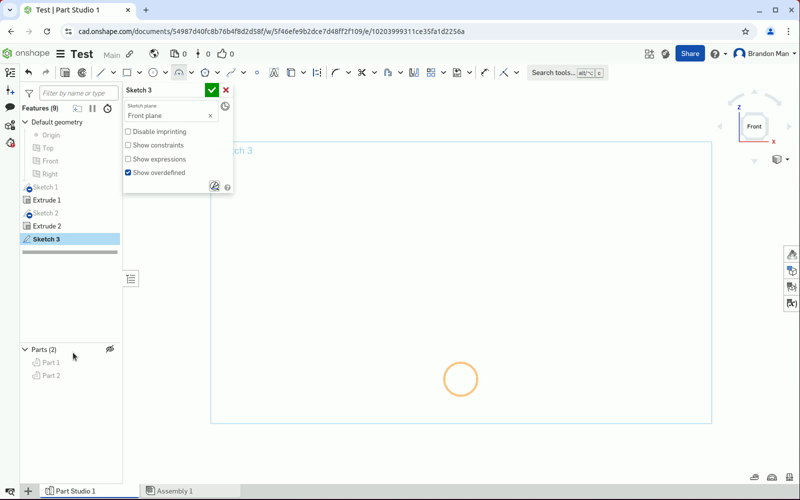
key_down(shift)
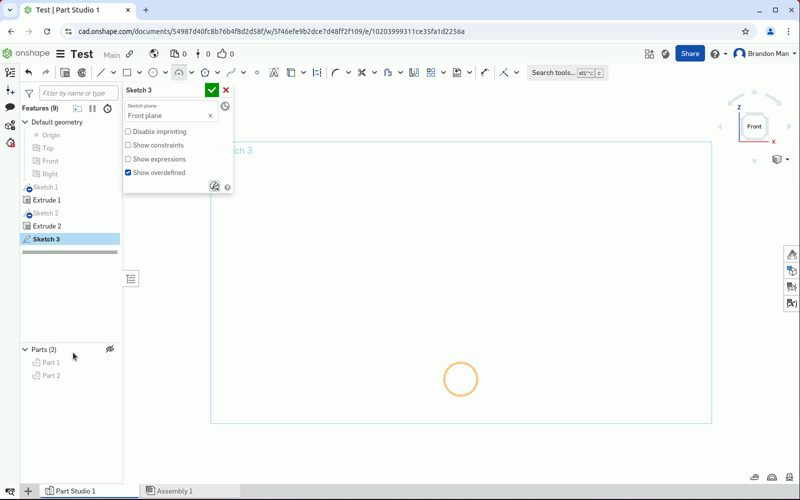
mouse_move(444, 379)
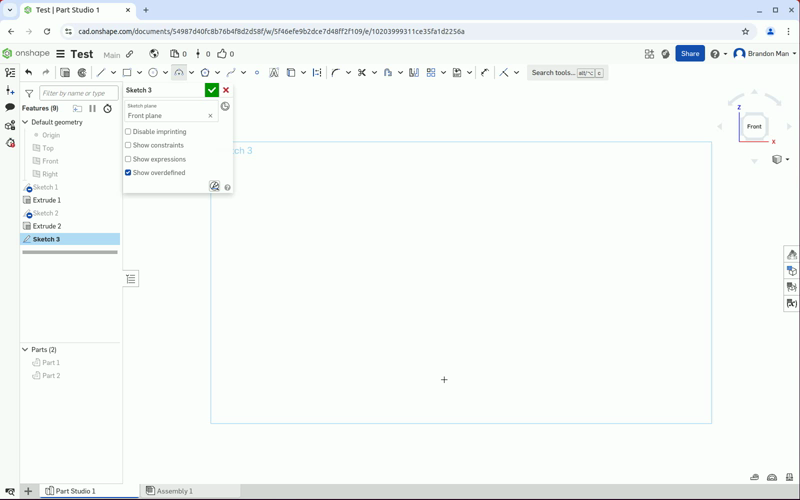
click(444, 379)
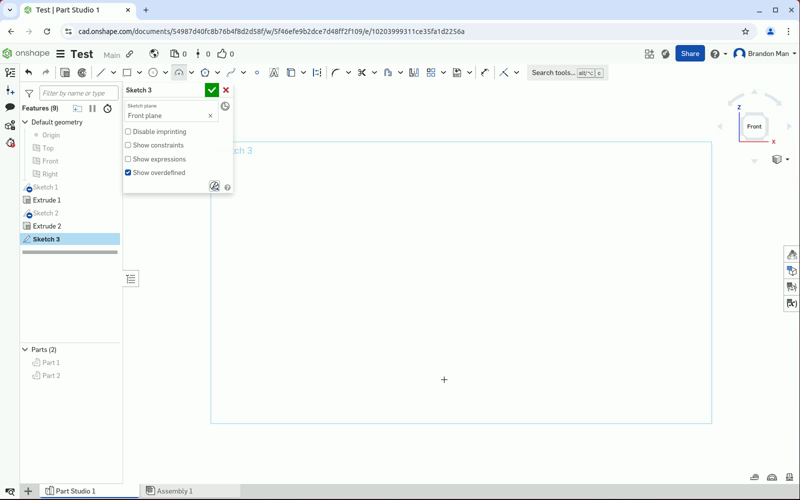
key_up(shift)
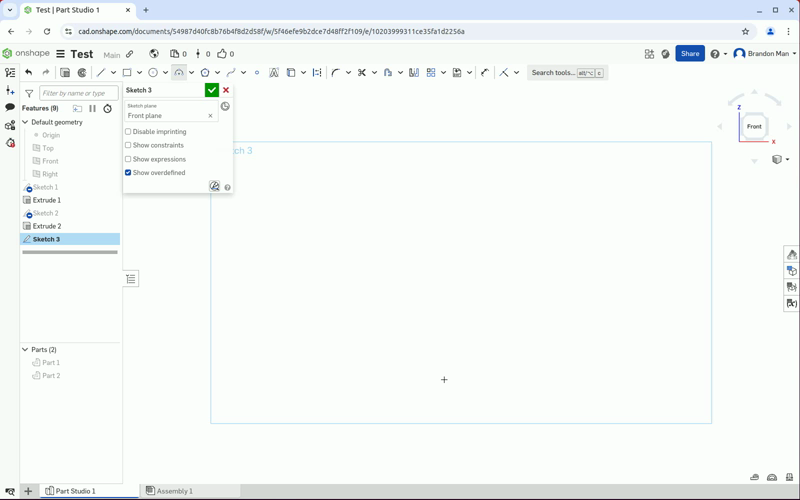
key_down(shift)
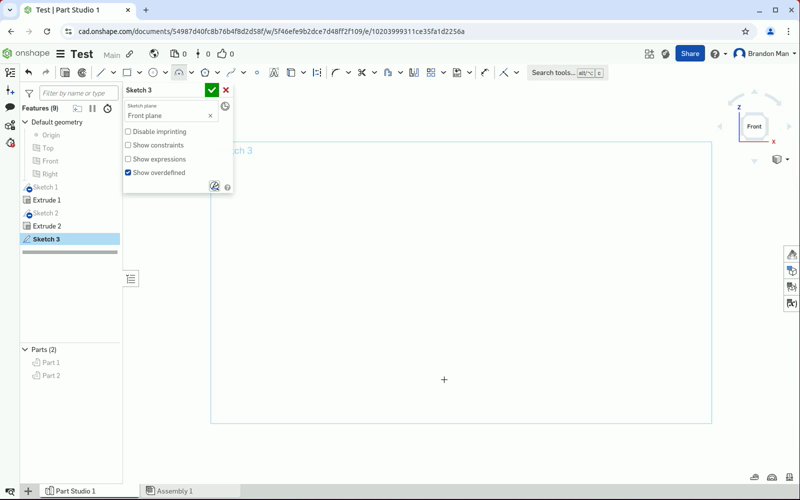
mouse_move(477, 379)
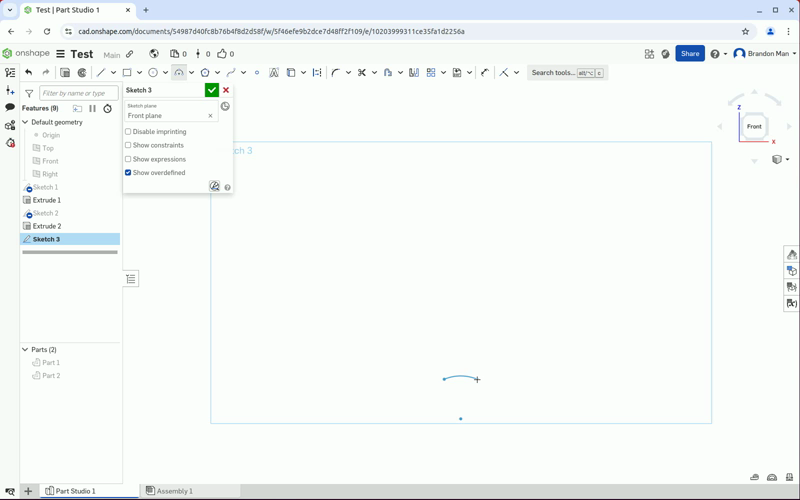
click(477, 379)
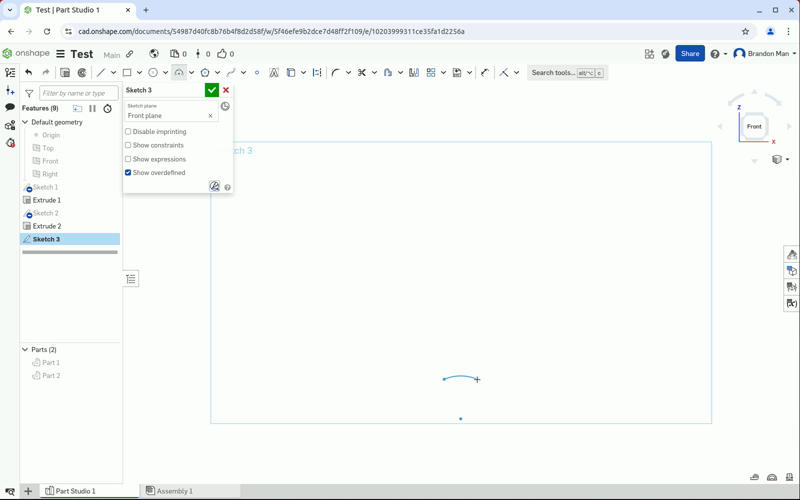
mouse_move(460, 362)
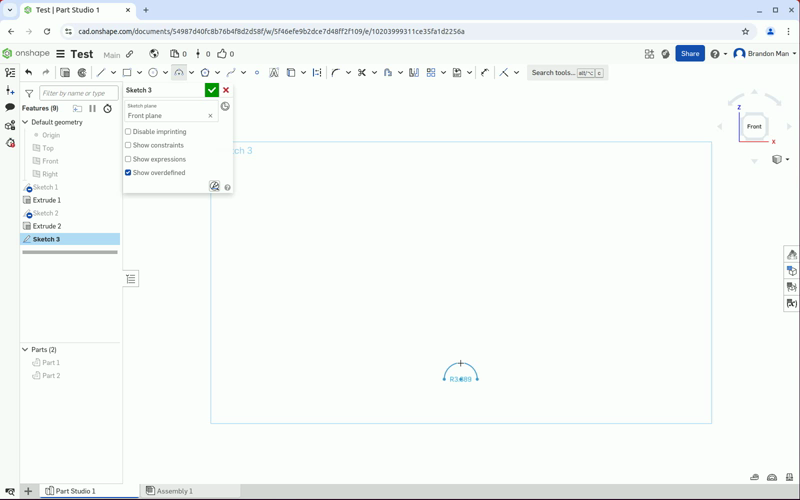
click(460, 362)
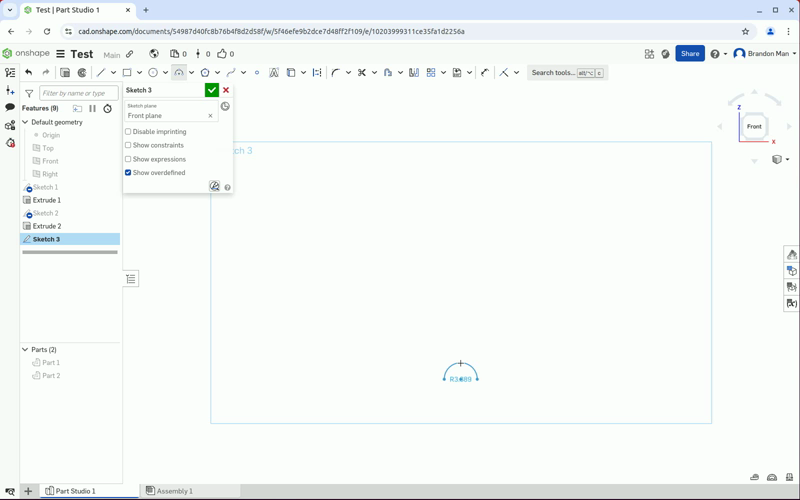
key_up(shift)
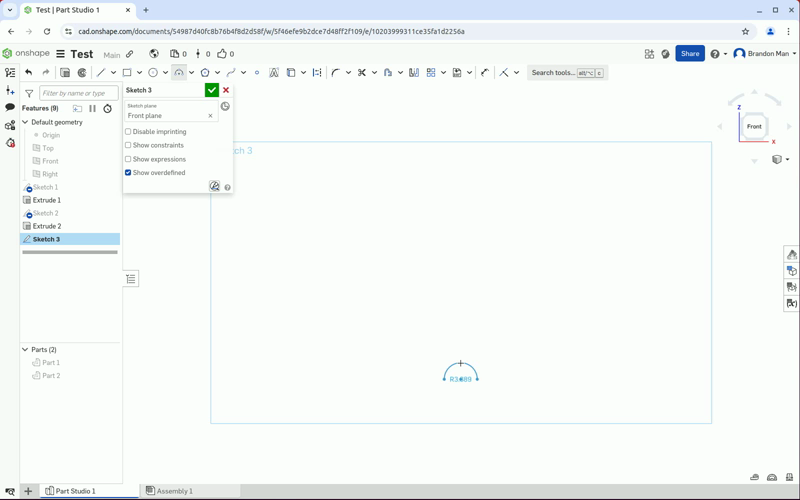
key(esc)
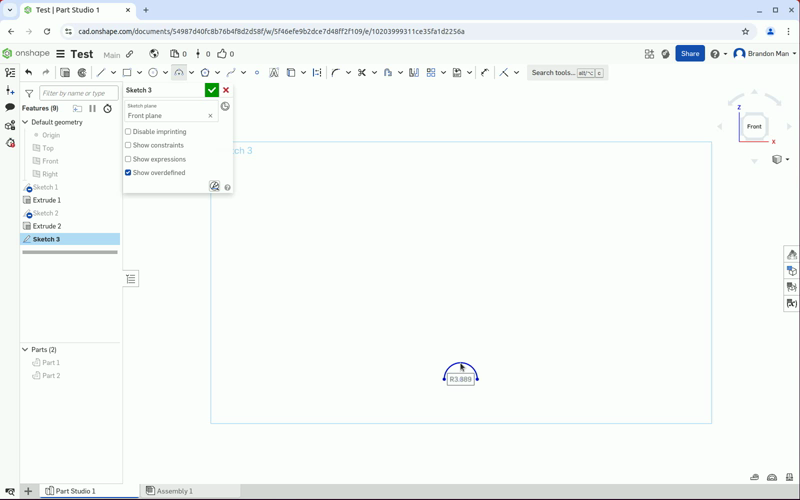
key(l)
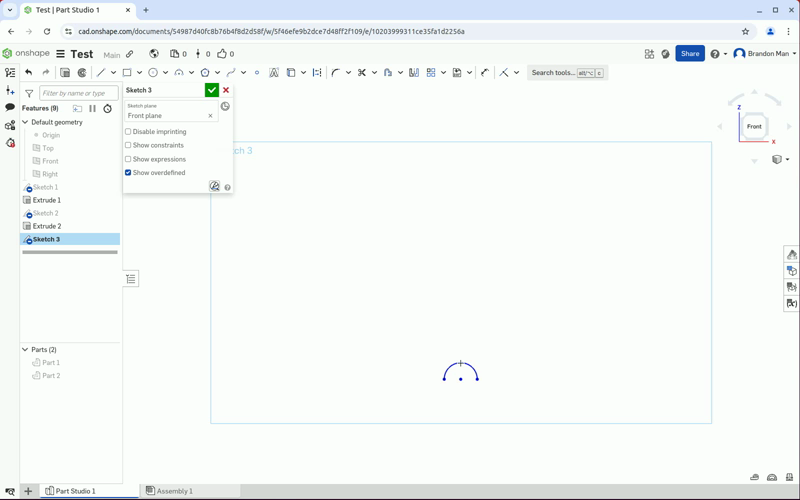
mouse_move(477, 379)
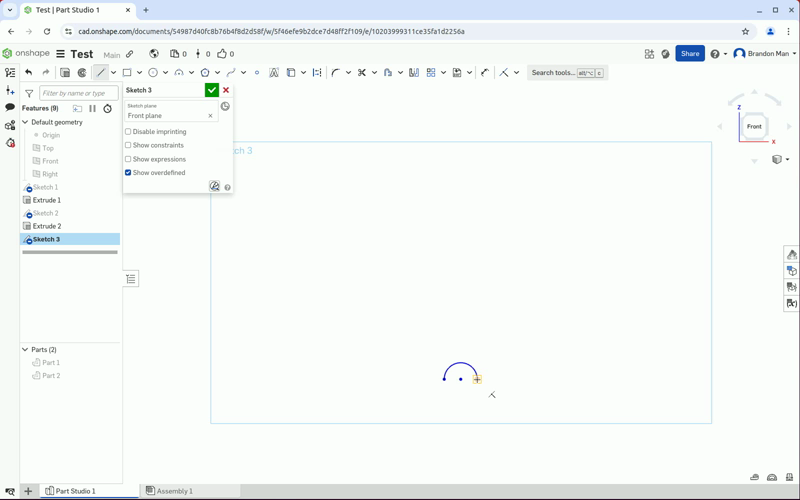
click(477, 379)
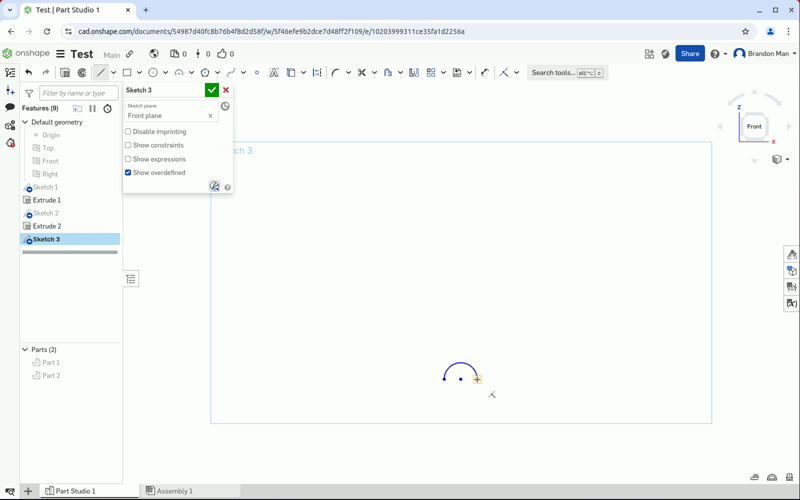
key_down(shift)
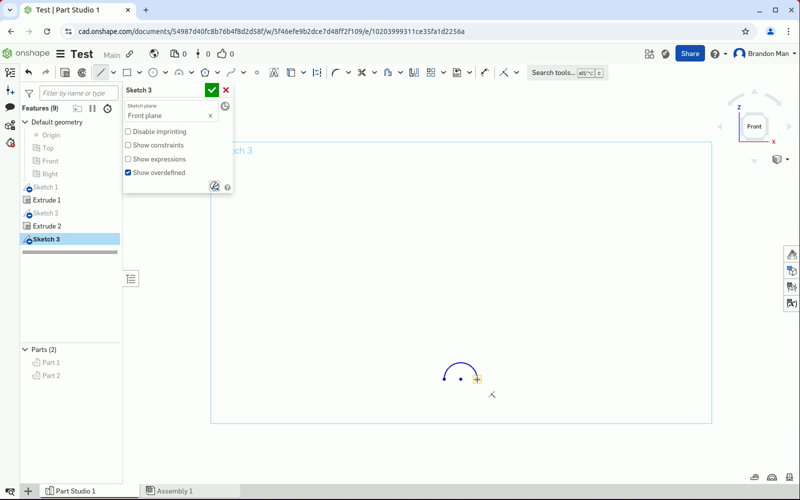
mouse_move(477, 186)
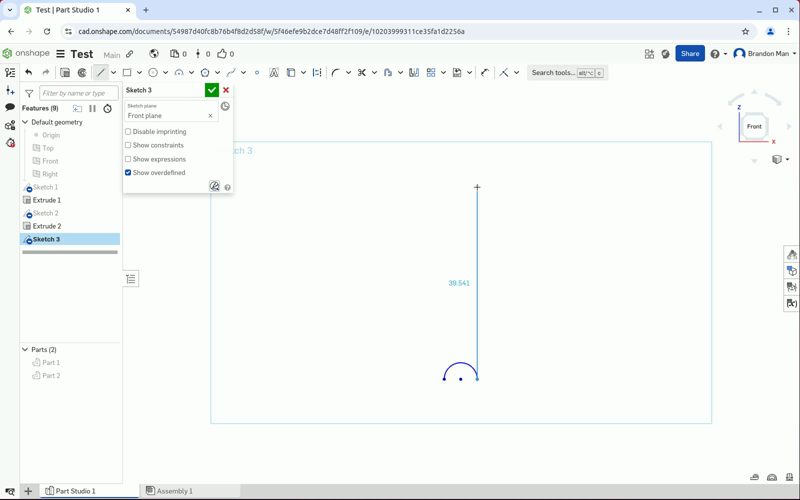
click(477, 186)
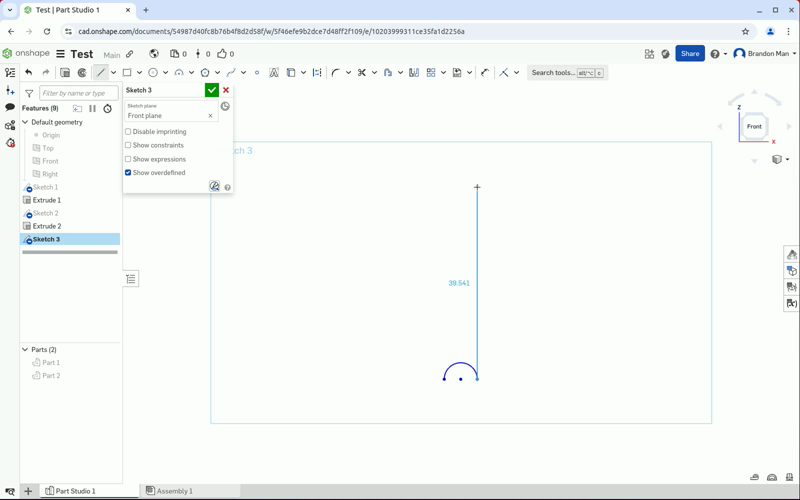
key_up(shift)
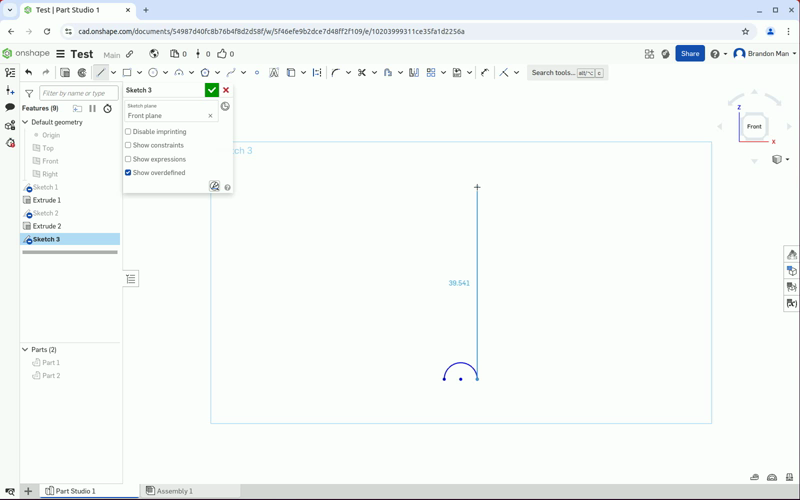
key(esc)
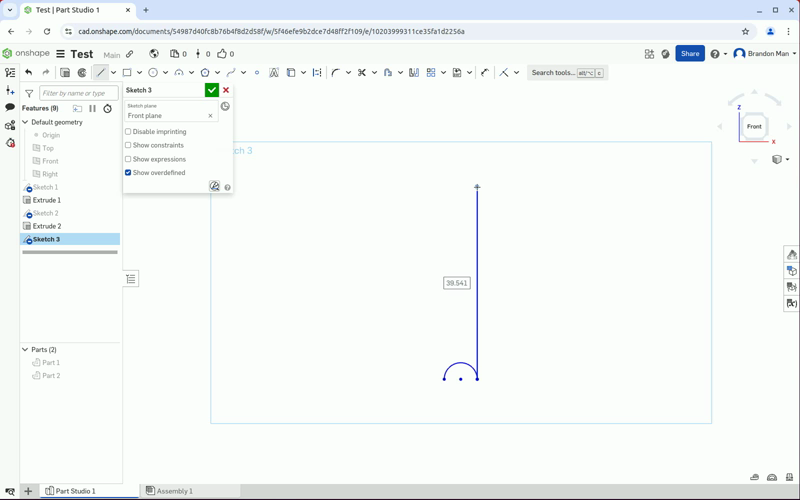
key(a)
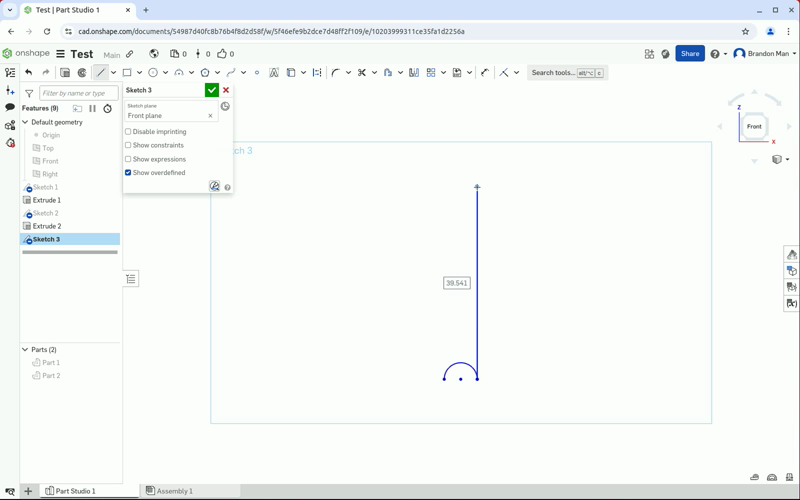
mouse_move(477, 186)
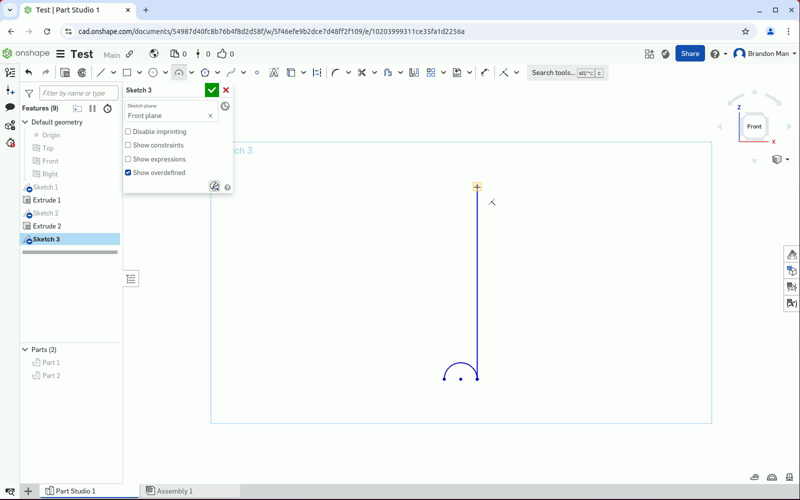
click(477, 186)
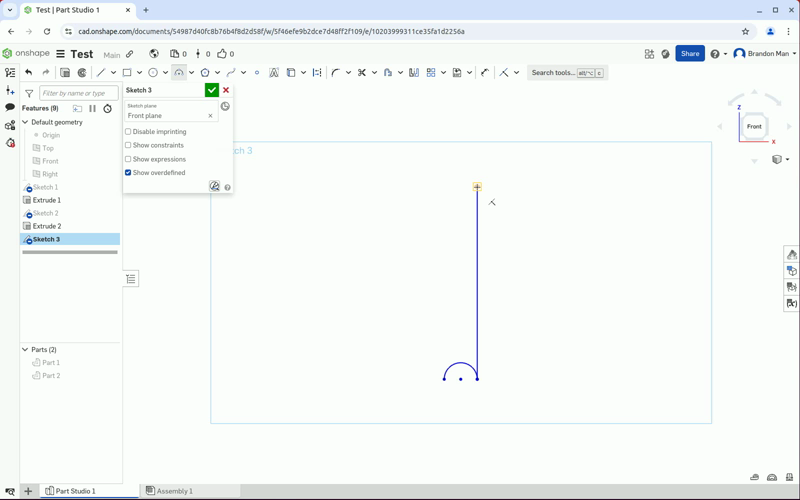
key_down(shift)
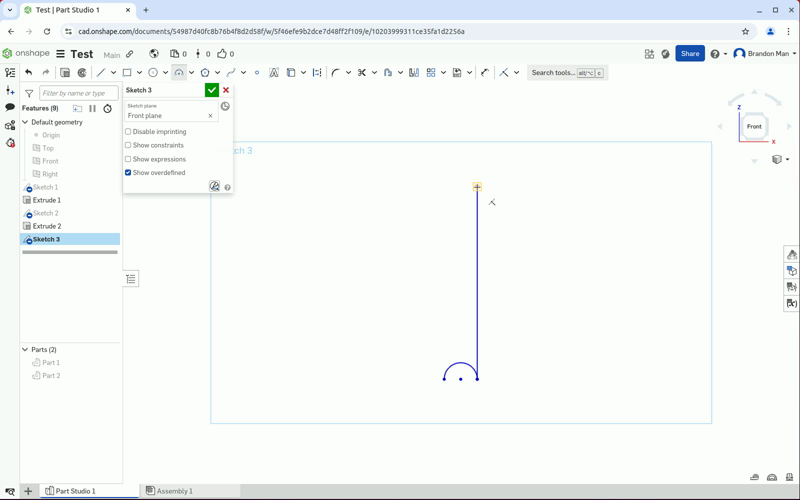
mouse_move(444, 186)
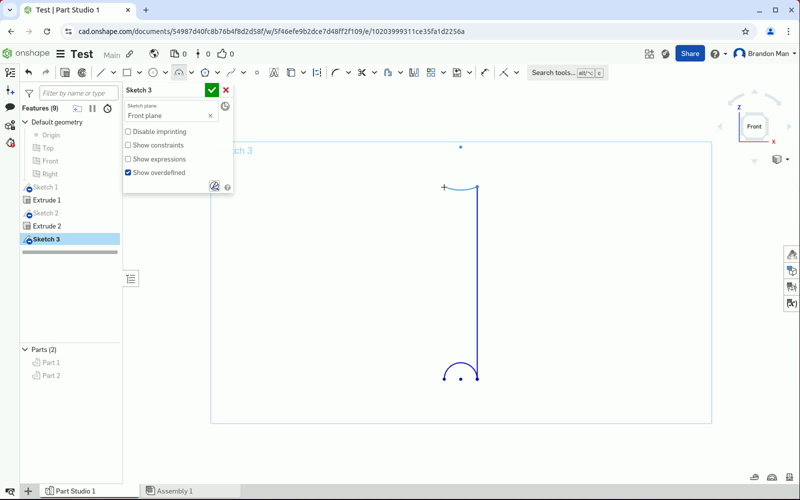
click(444, 186)
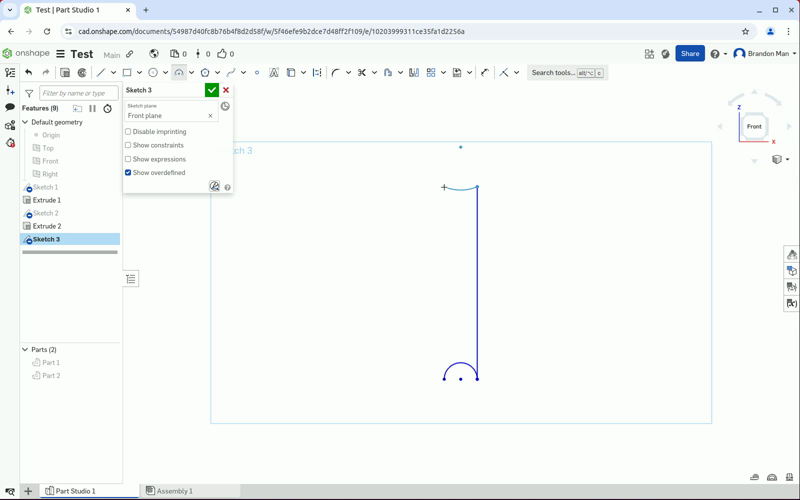
mouse_move(460, 202)
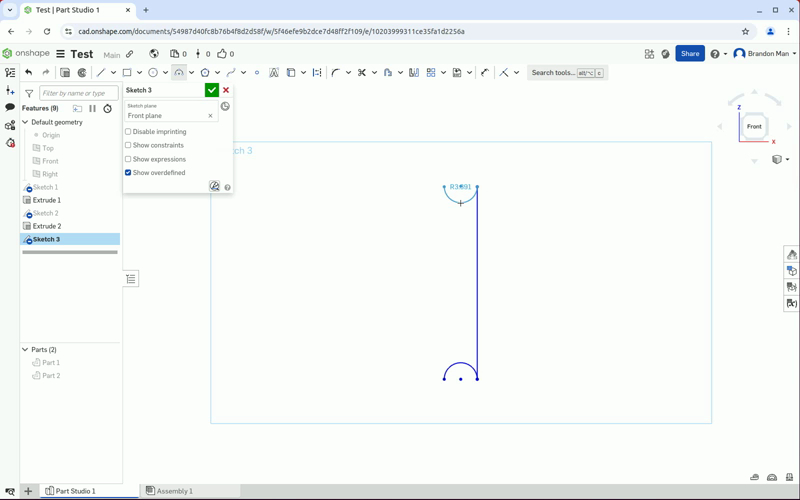
click(460, 202)
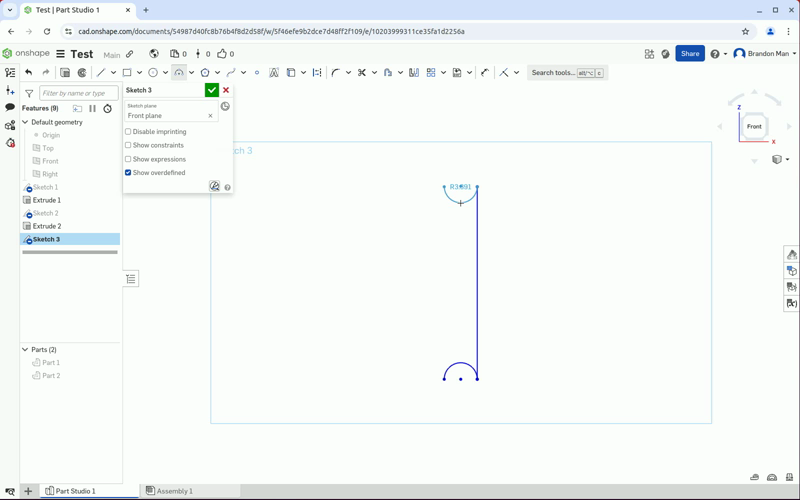
key_up(shift)
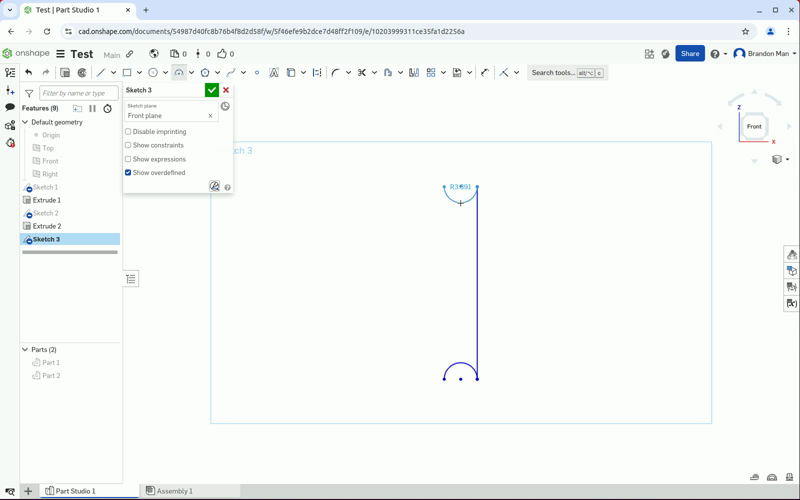
key(esc)
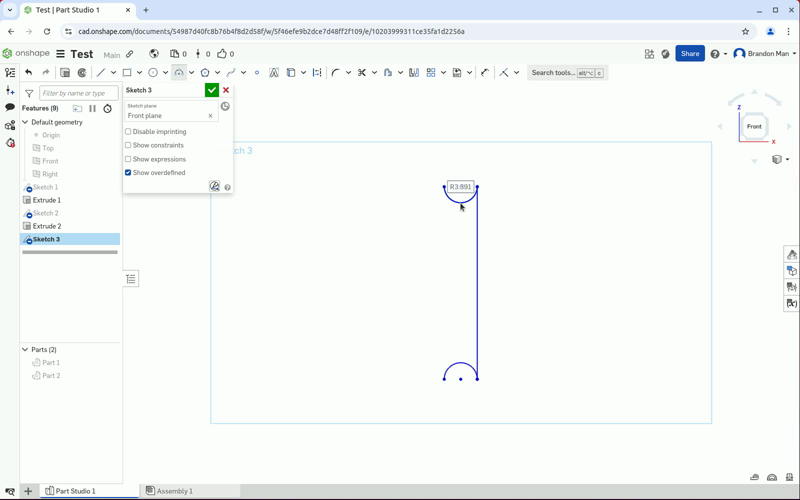
key(l)
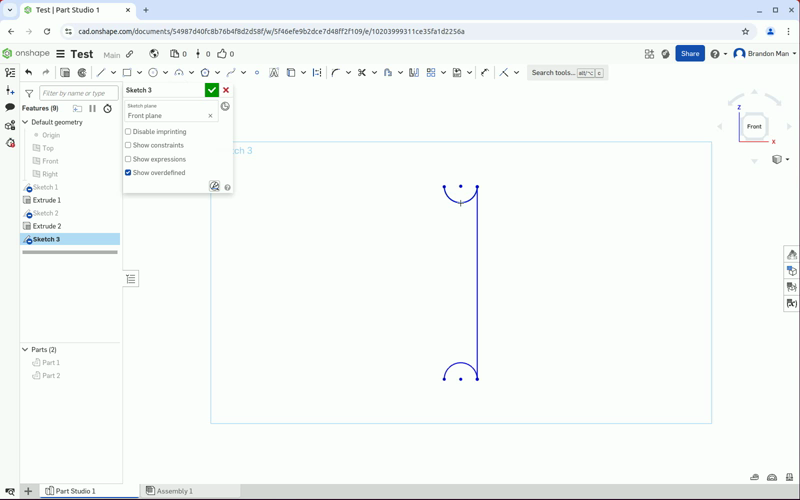
mouse_move(444, 186)
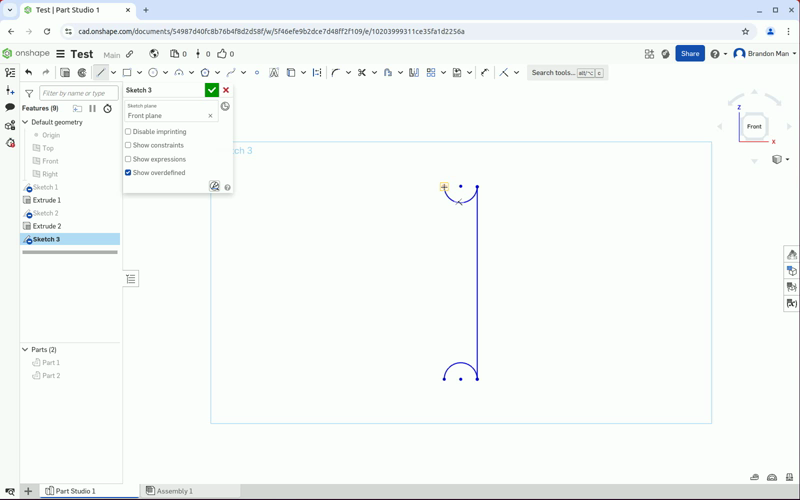
click(444, 186)
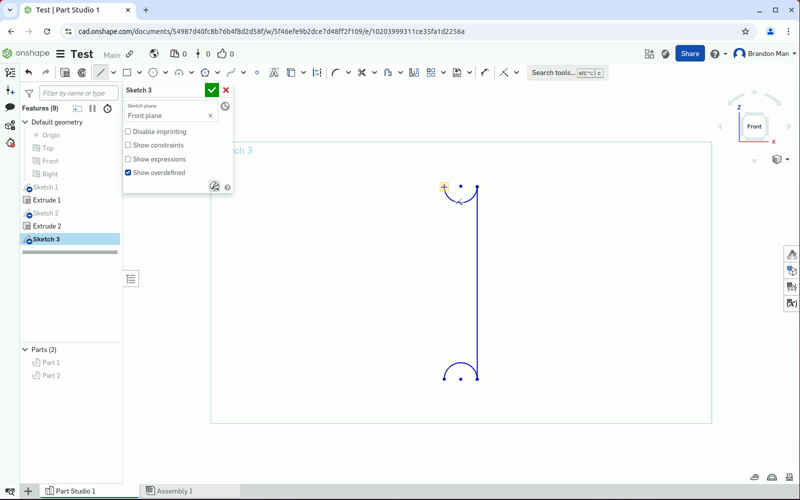
key_down(shift)
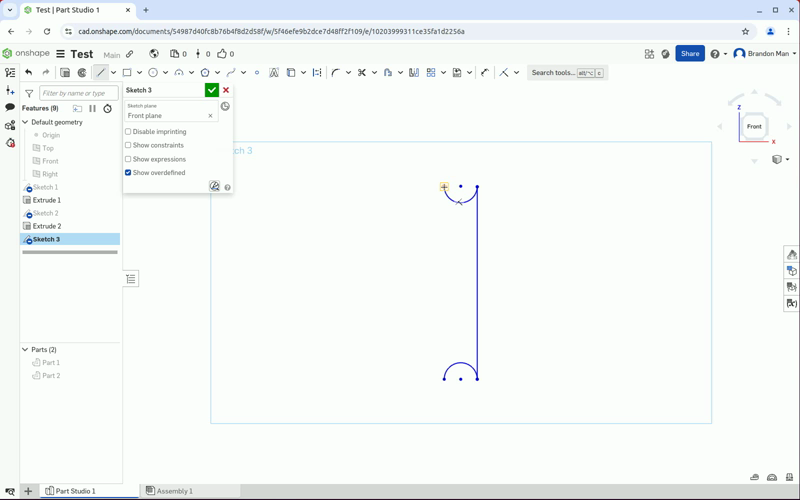
mouse_move(444, 379)
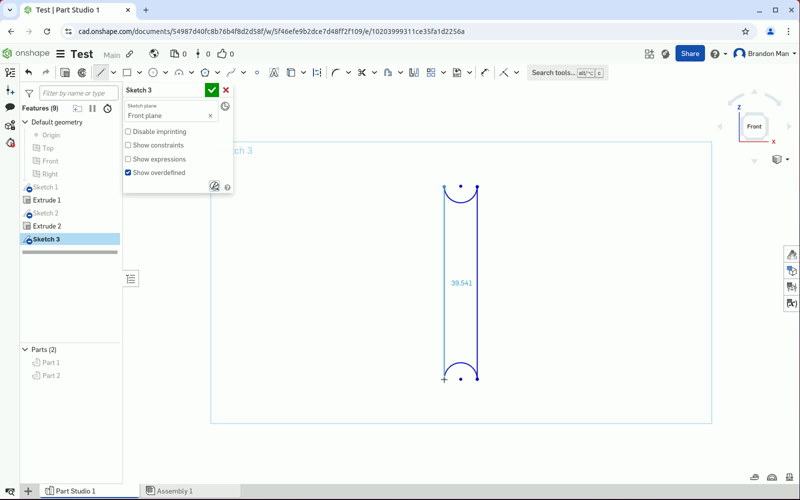
key_up(shift)
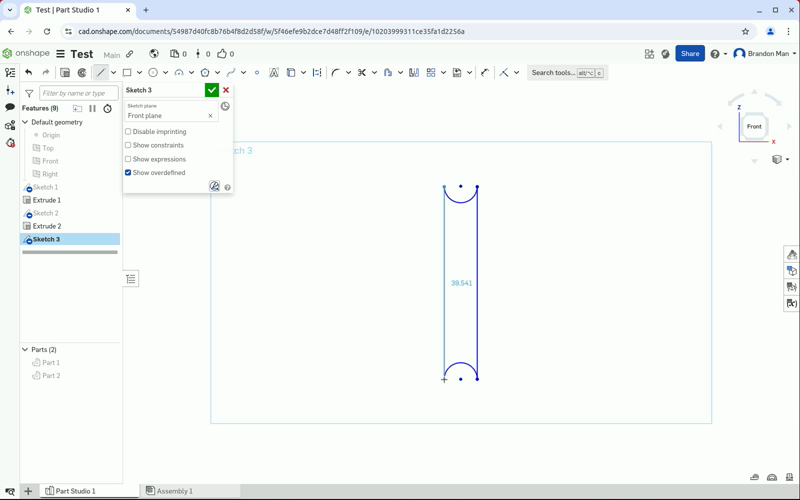
click(444, 379)
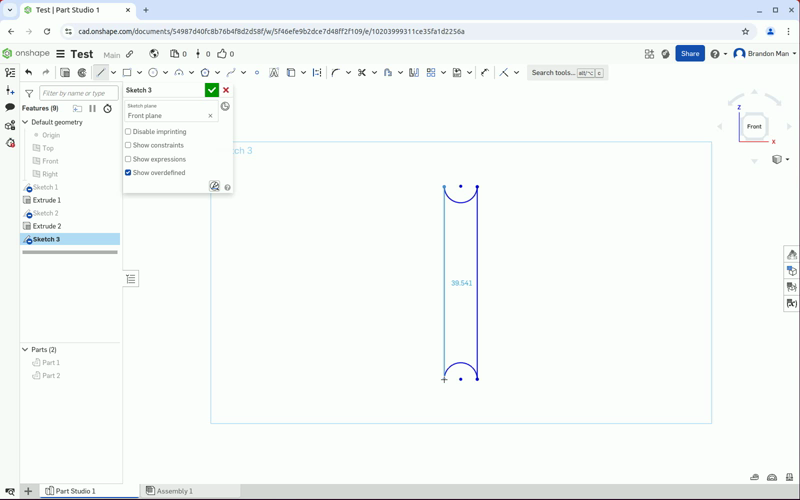
key(esc)
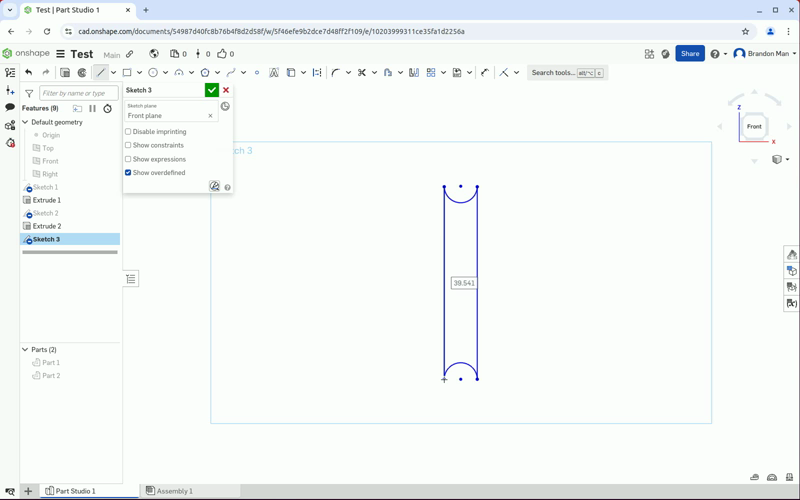
mouse_move(466, 239)
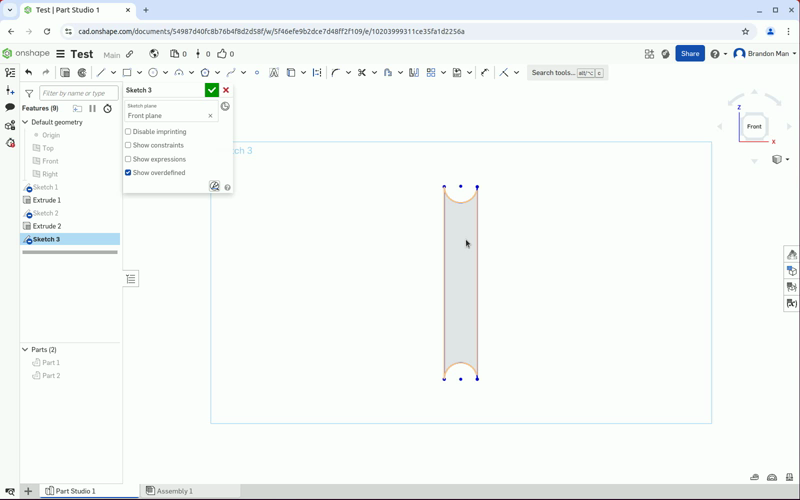
scroll(6)
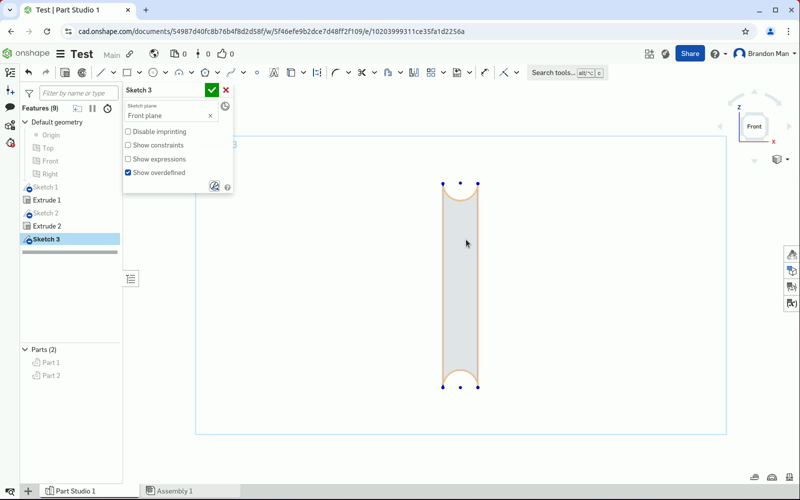
scroll(6)
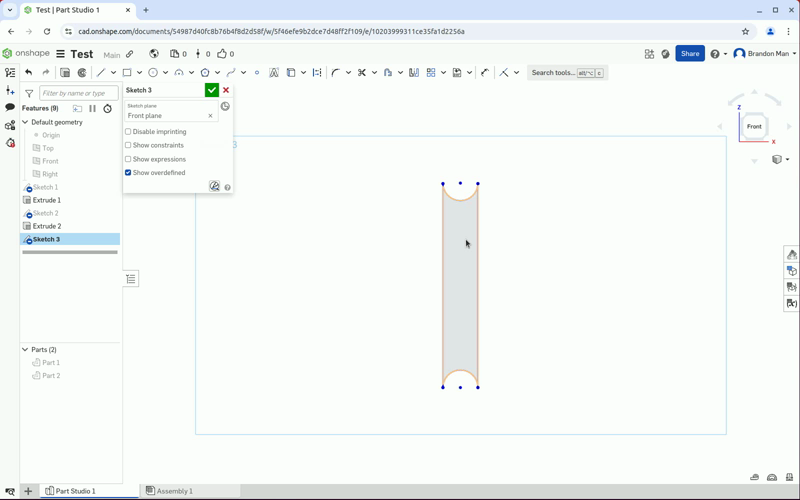
scroll(6)
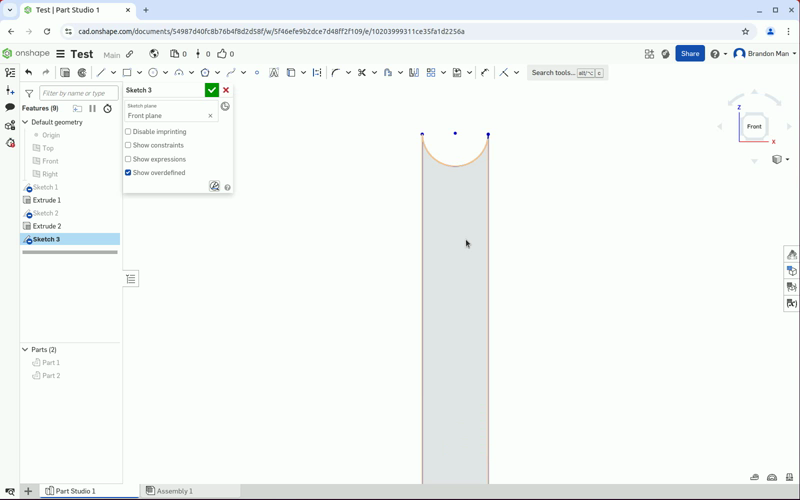
scroll(6)
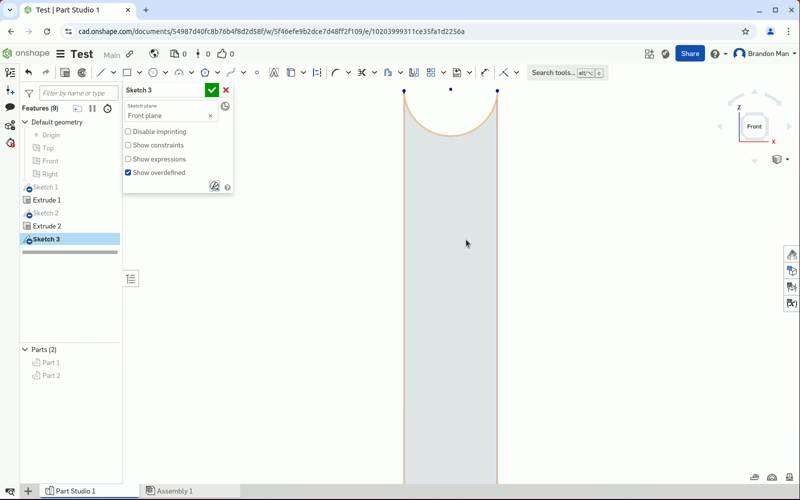
scroll(6)
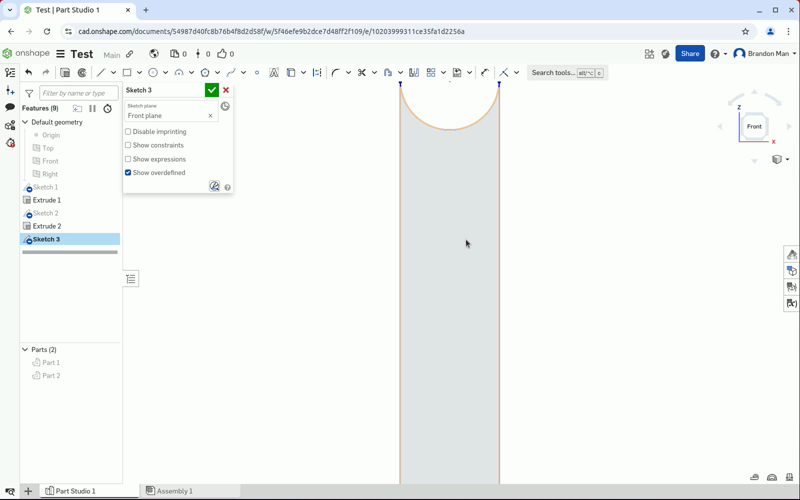
scroll(6)
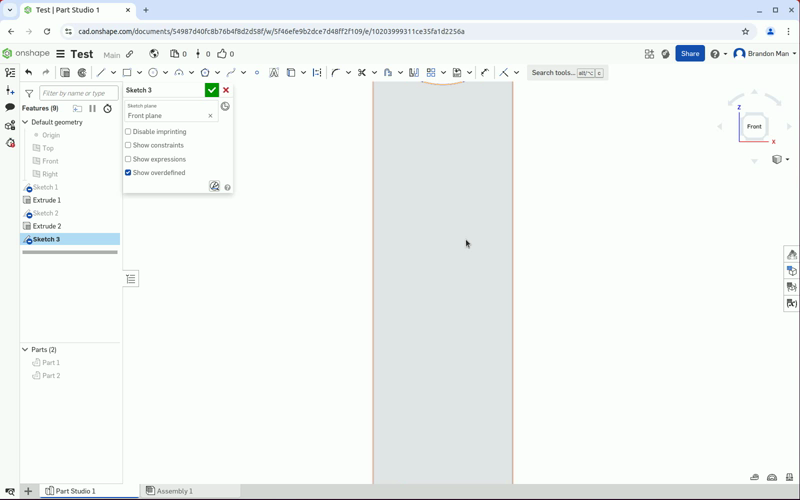
scroll(6)
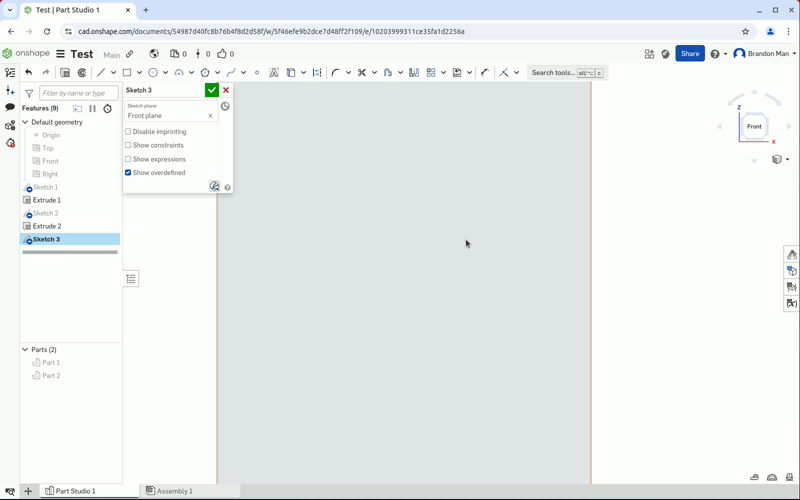
click(466, 239)
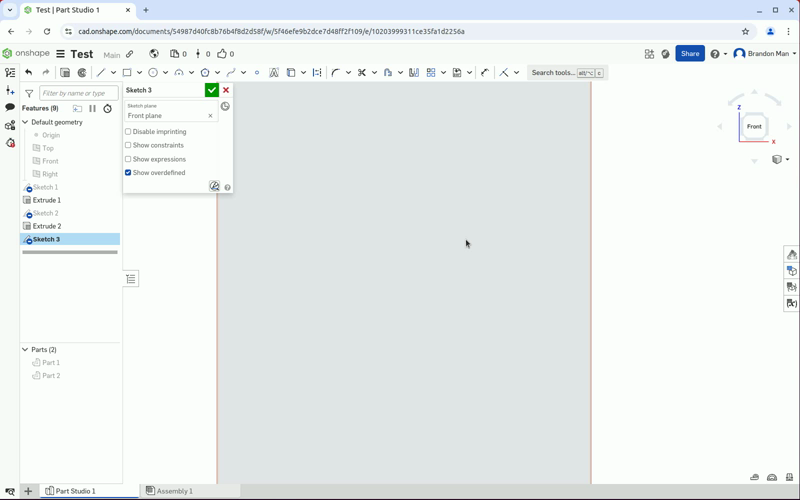
scroll(-6)
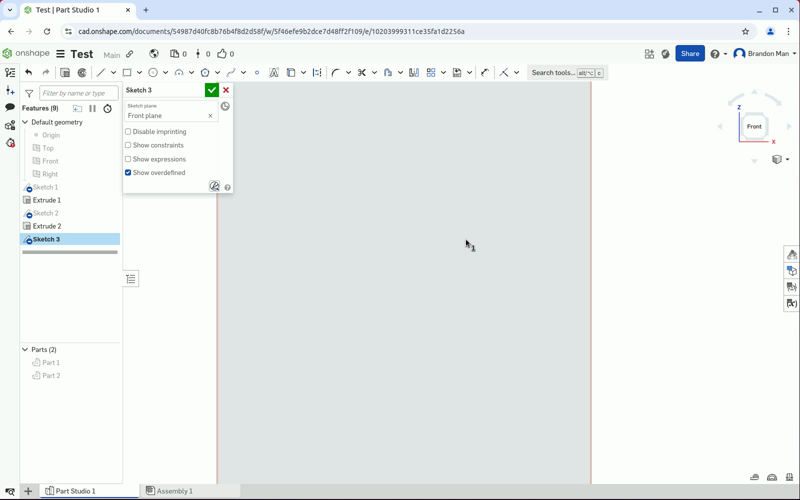
scroll(-6)
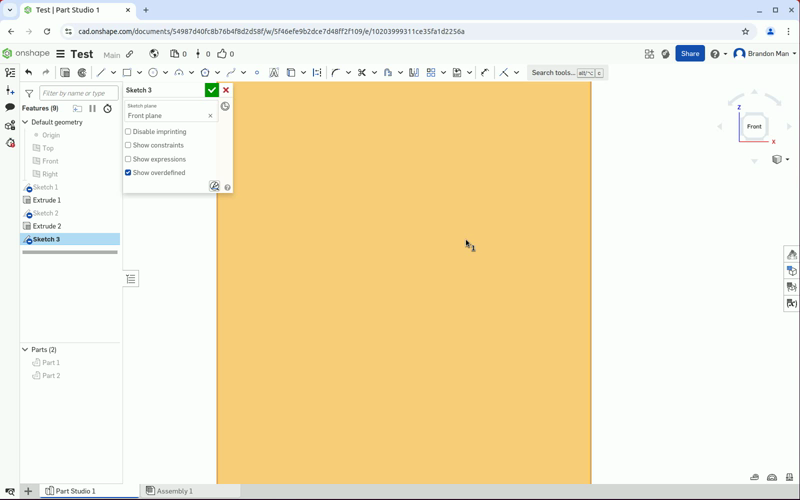
scroll(-6)
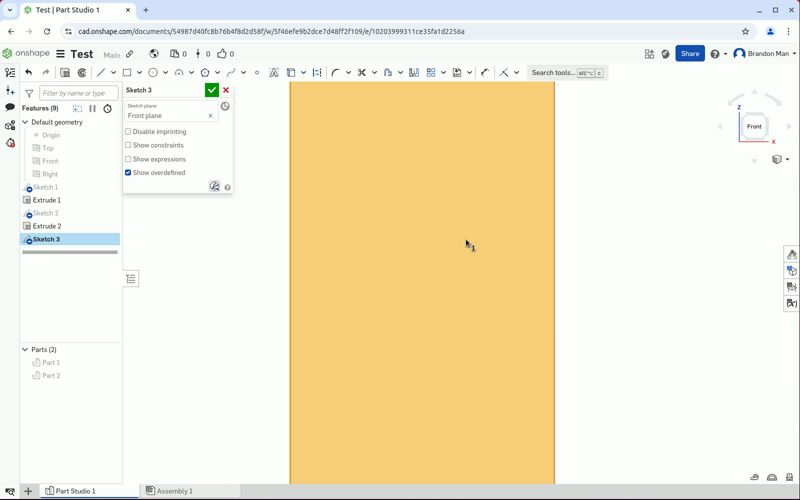
scroll(-6)
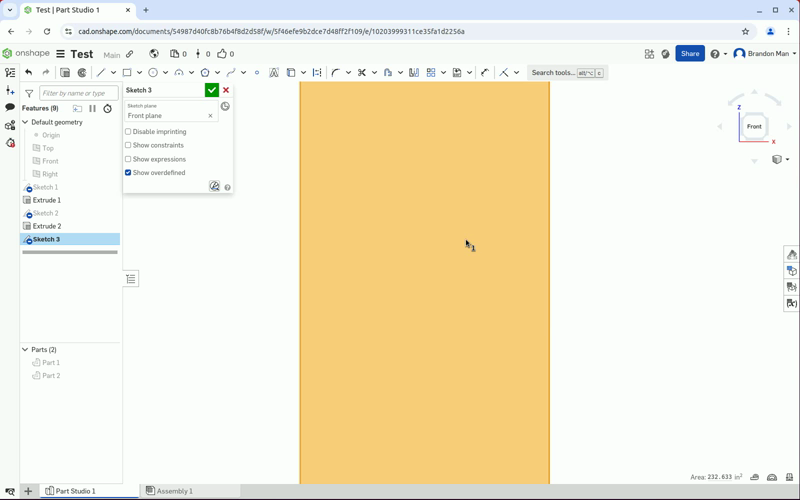
scroll(-6)
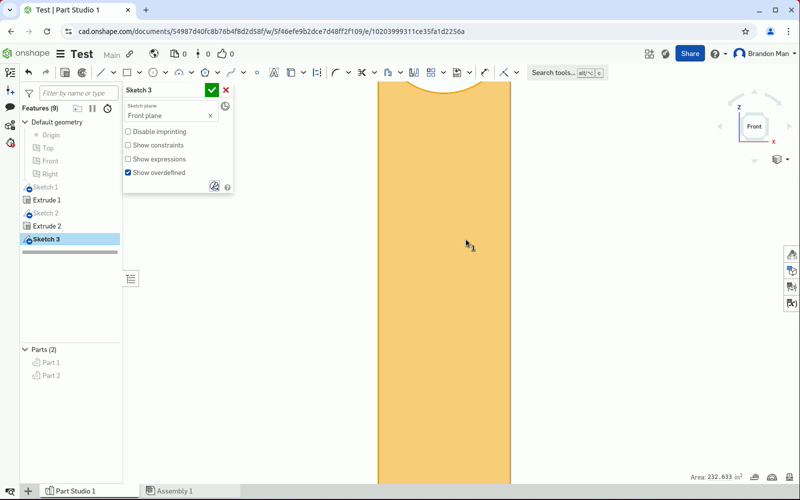
scroll(-6)
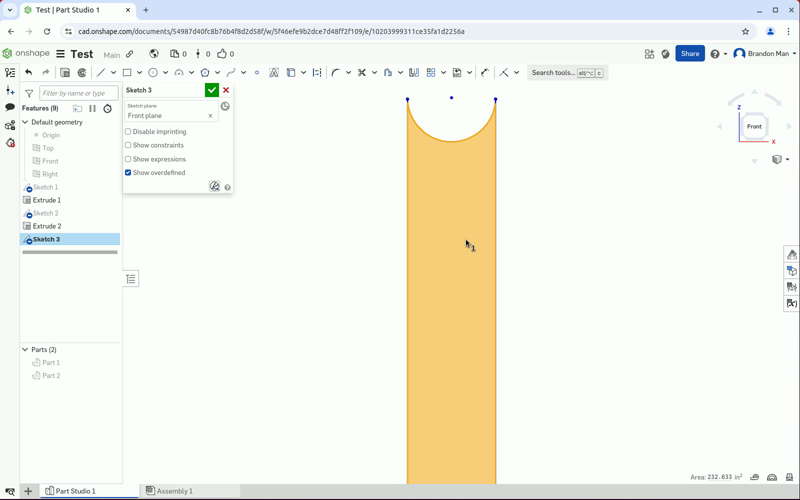
scroll(-6)
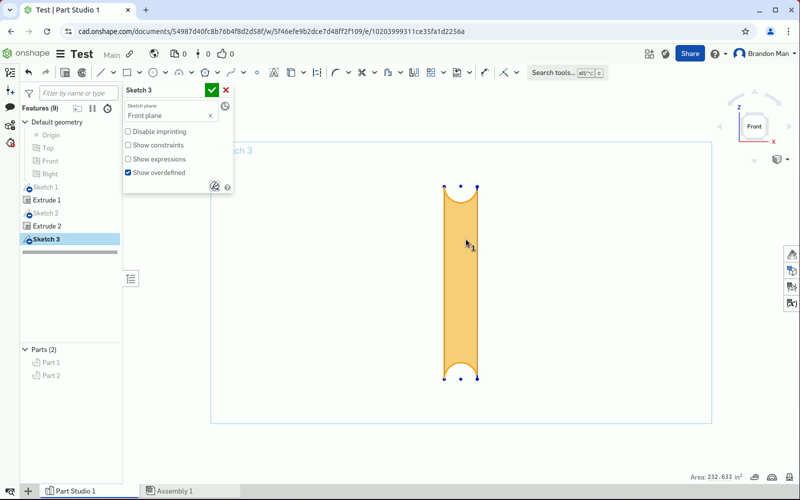
mouse_move(73, 352)
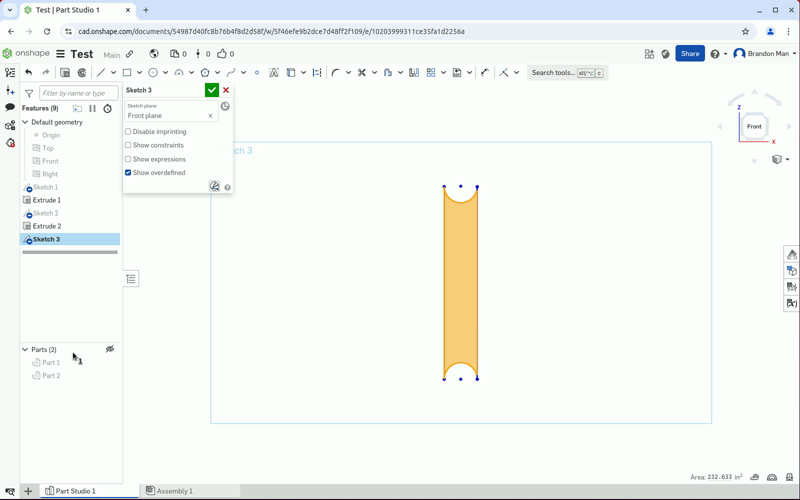
key(shift+y)
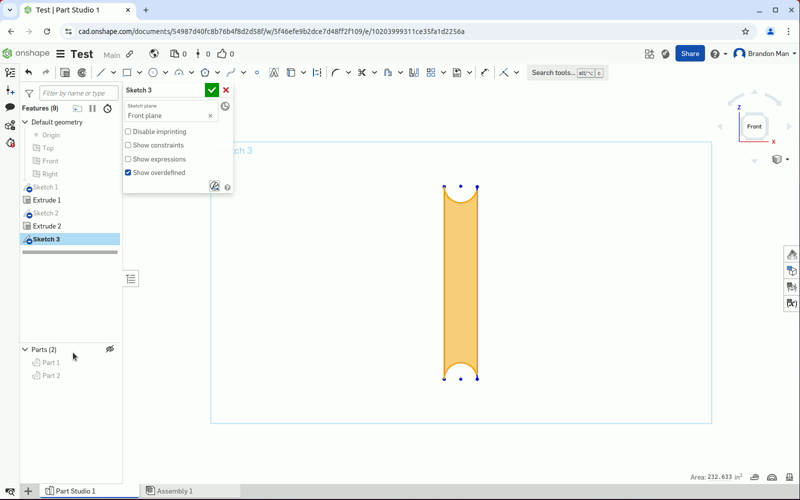
key(shift+e)
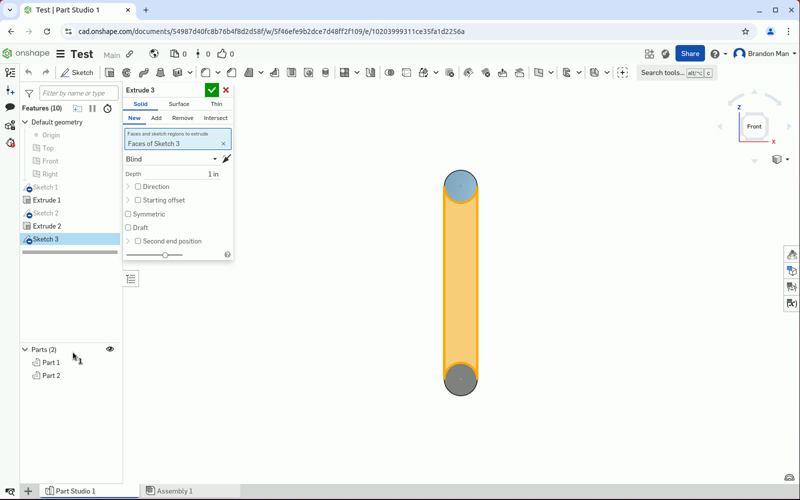
mouse_move(143, 106)
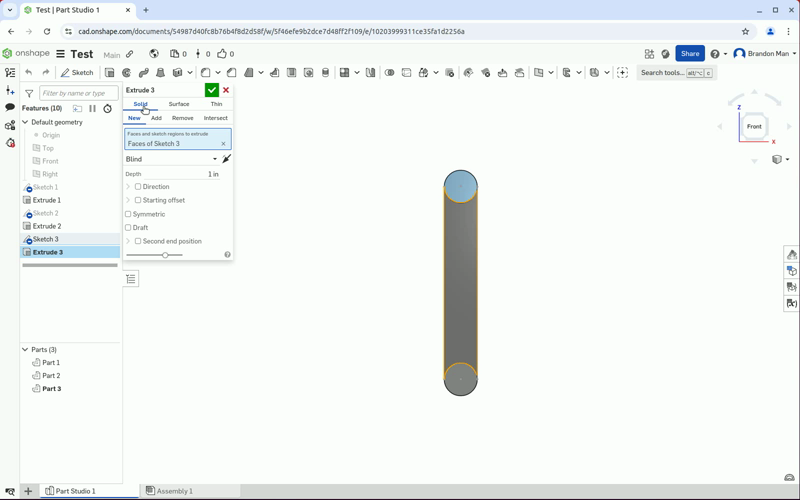
click(143, 106)
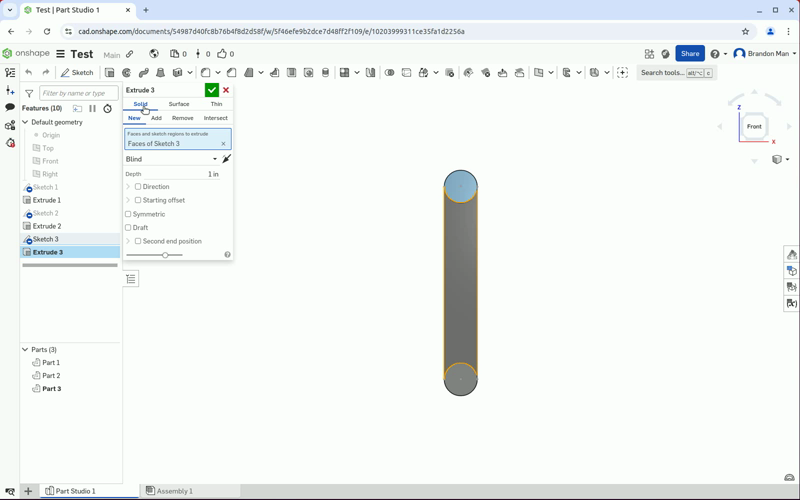
mouse_move(137, 120)
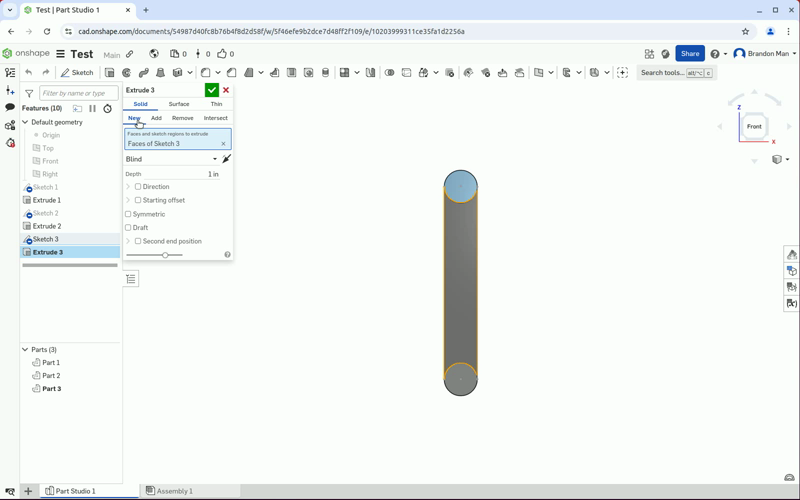
click(137, 120)
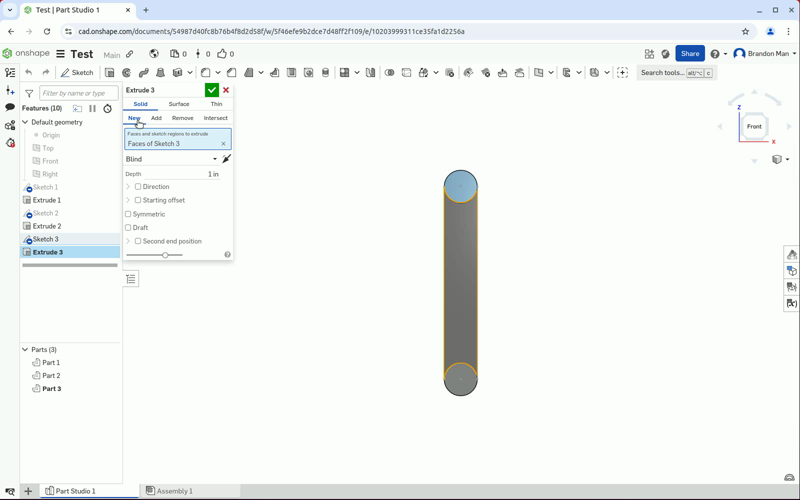
key(tab, 4)
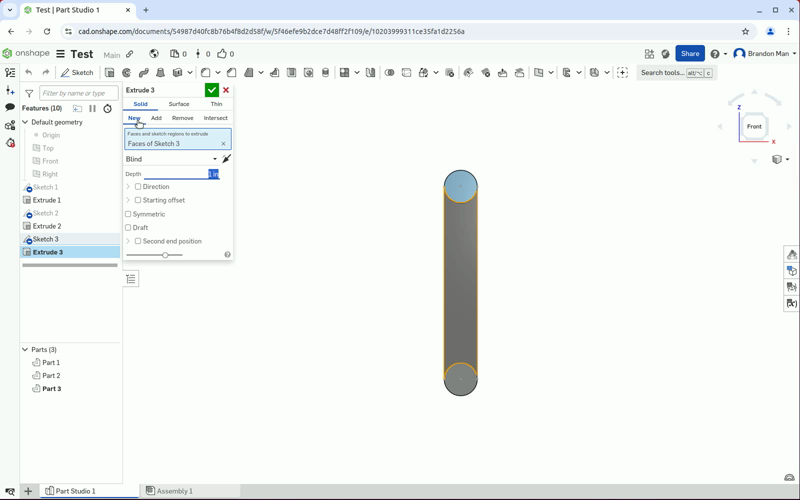
text(1.685)
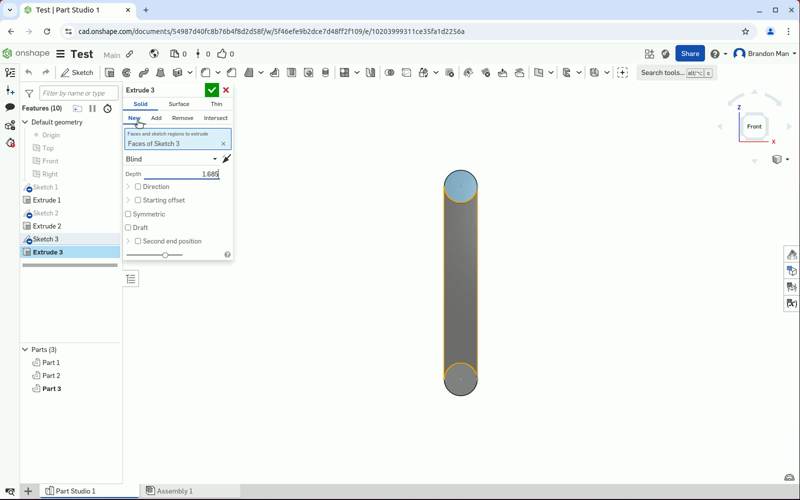
key(enter)
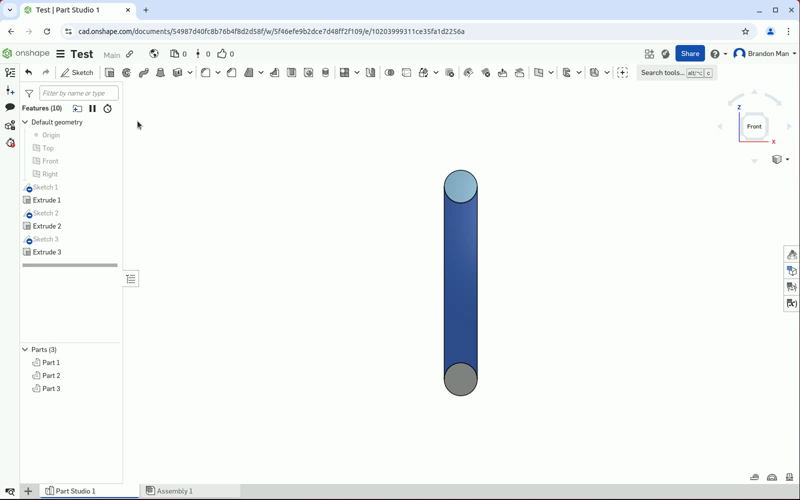
key(shift+h)
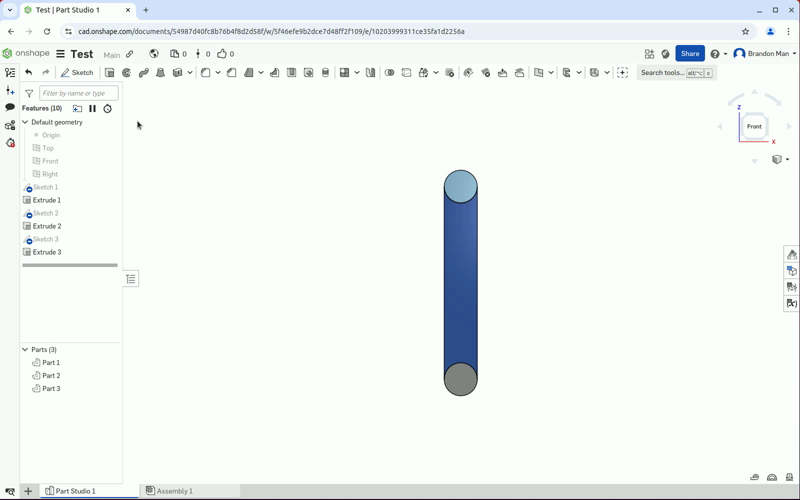
key(shift+h)
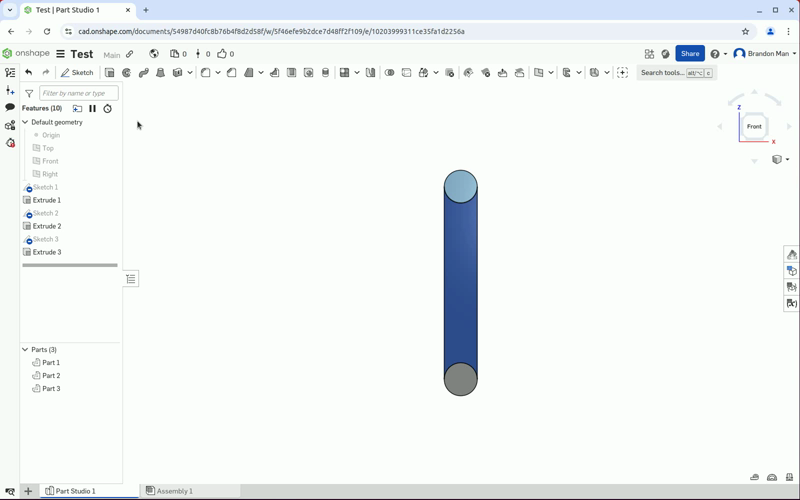
mouse_move(73, 189)
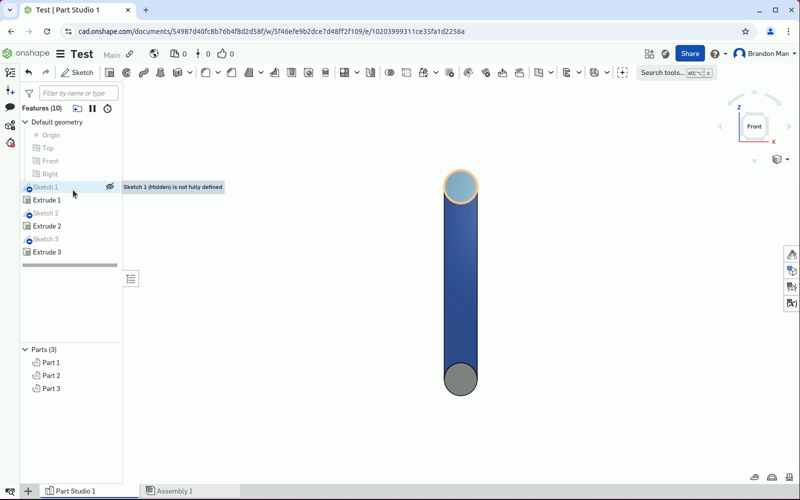
click(73, 189)
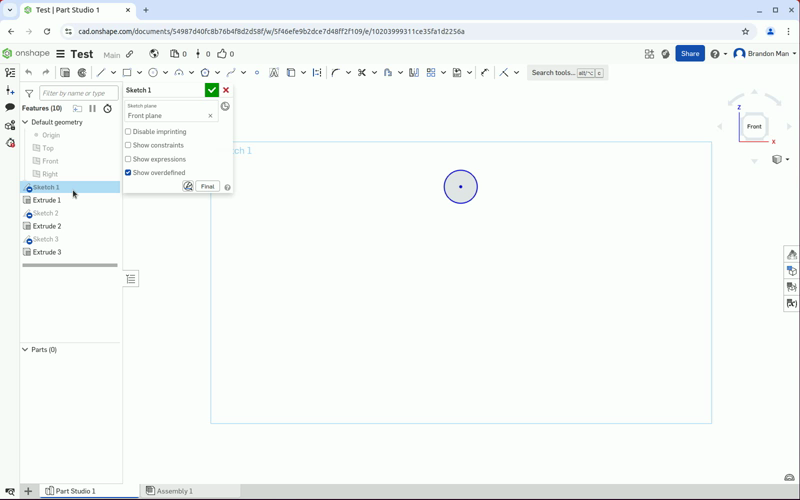
mouse_move(229, 92)
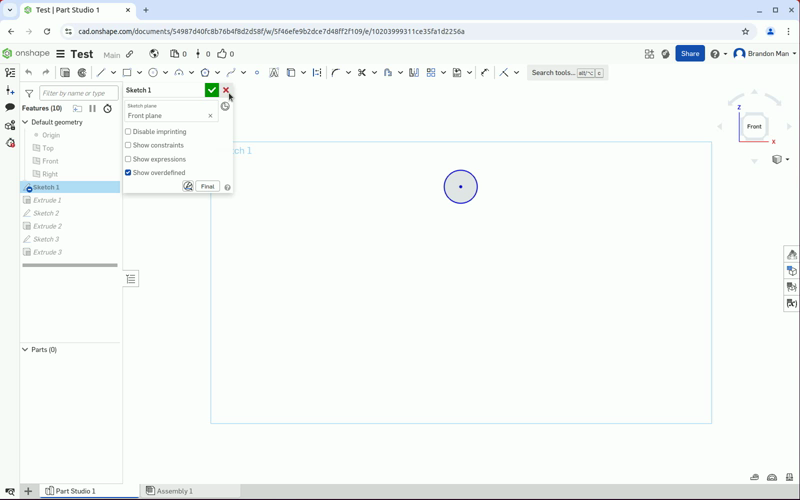
click(229, 92)
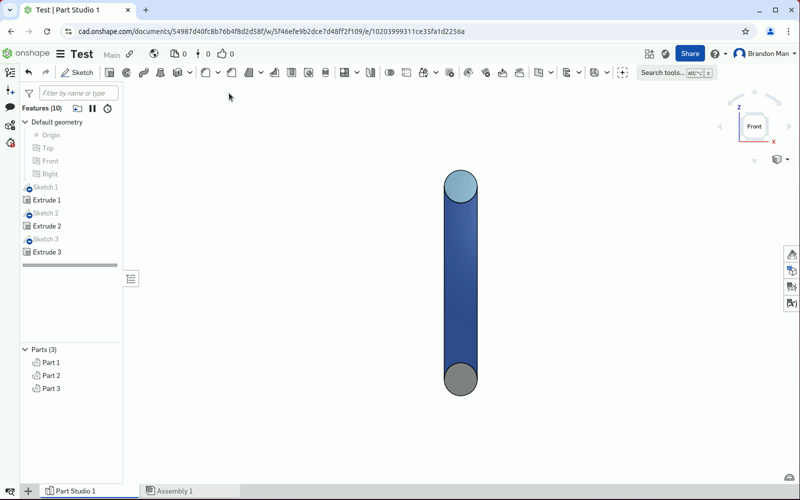
mouse_move(541, 75)
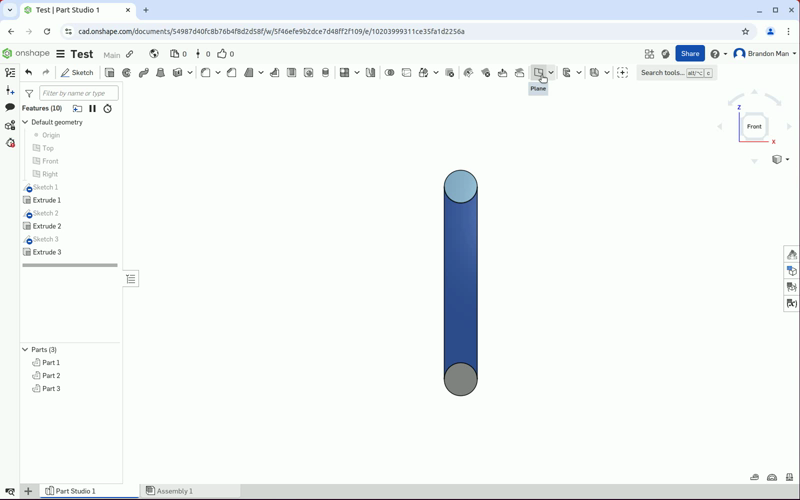
click(541, 75)
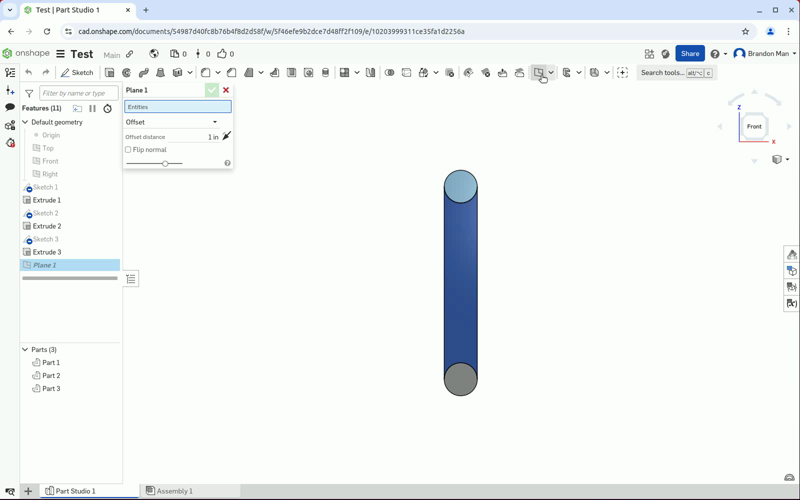
mouse_move(73, 163)
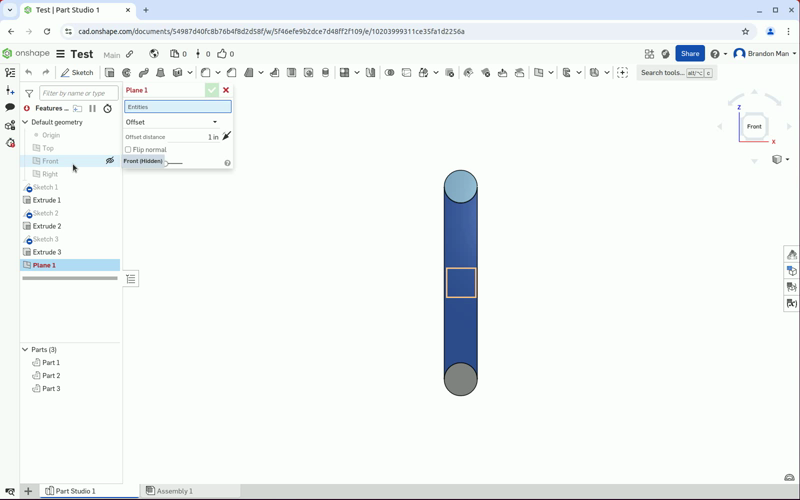
click(73, 163)
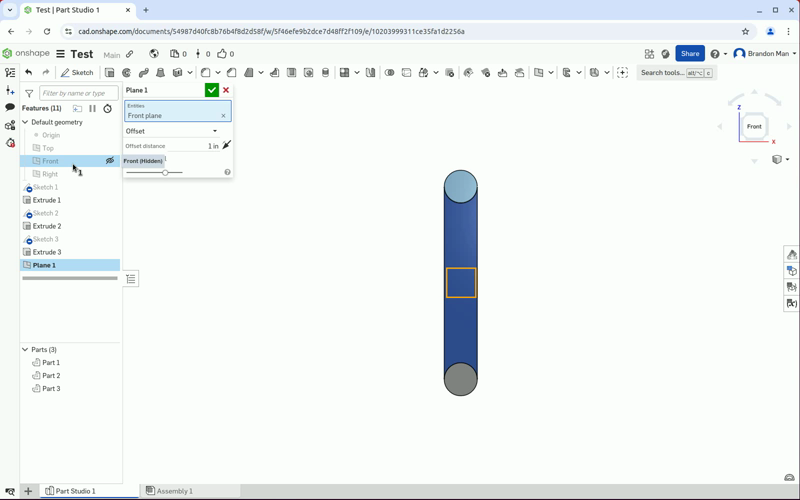
key(tab, 2)
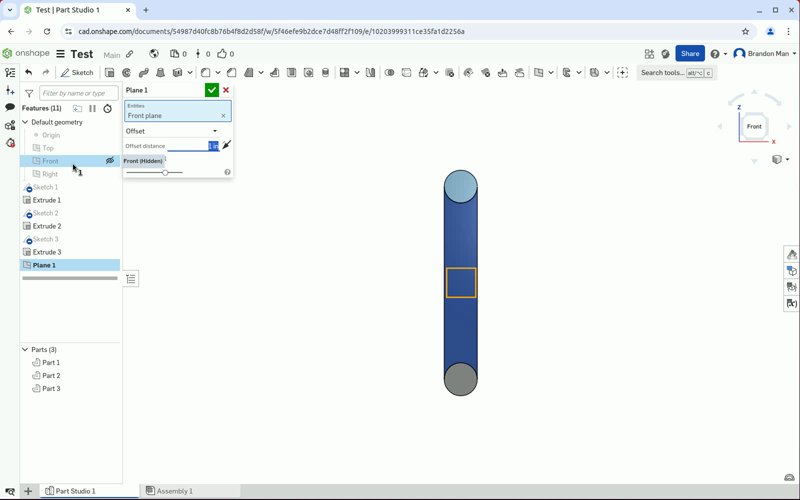
text(1.695)
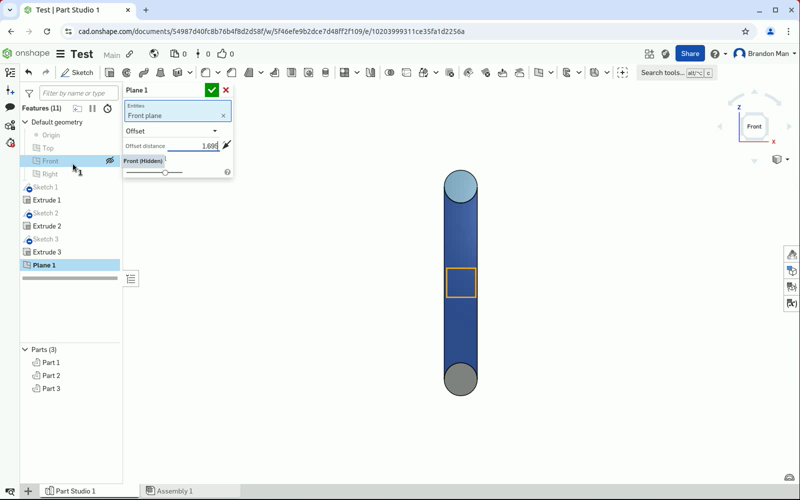
key(enter, 2)
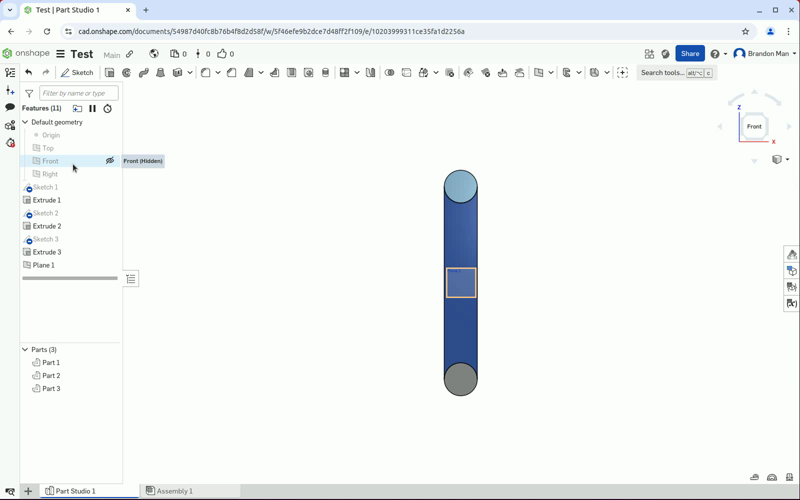
key(shift+s)
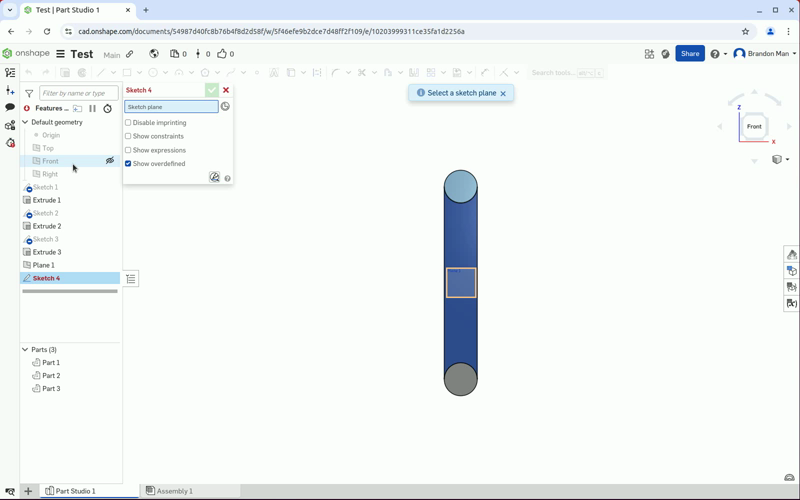
mouse_move(73, 267)
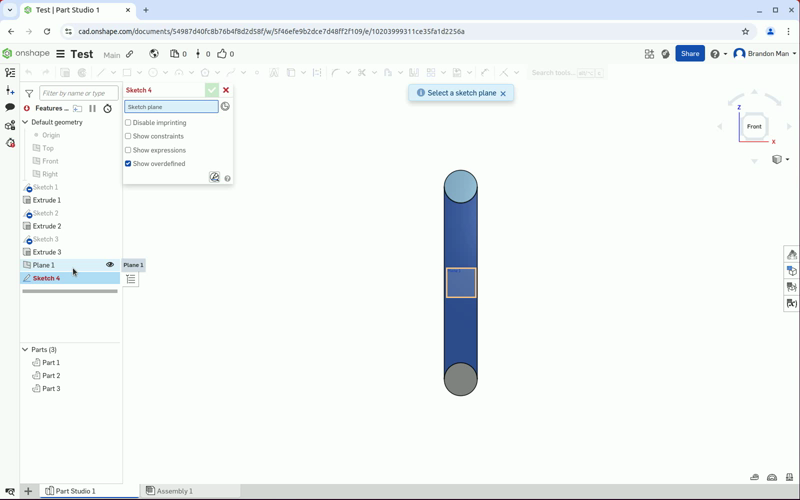
click(73, 267)
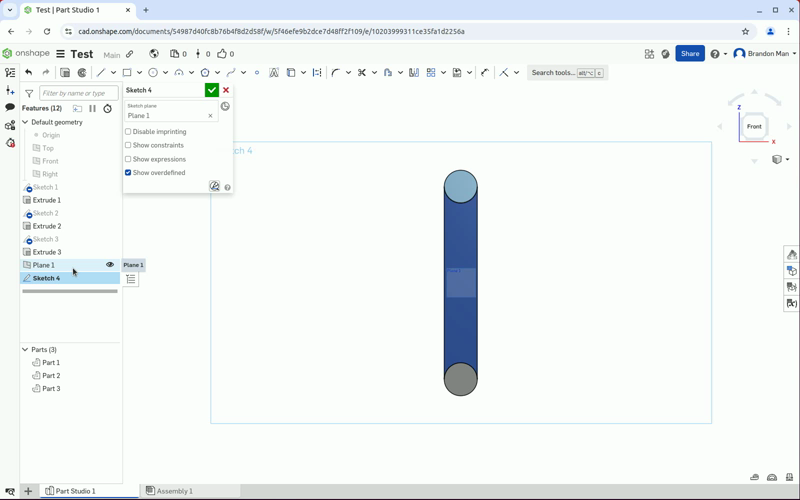
mouse_move(73, 352)
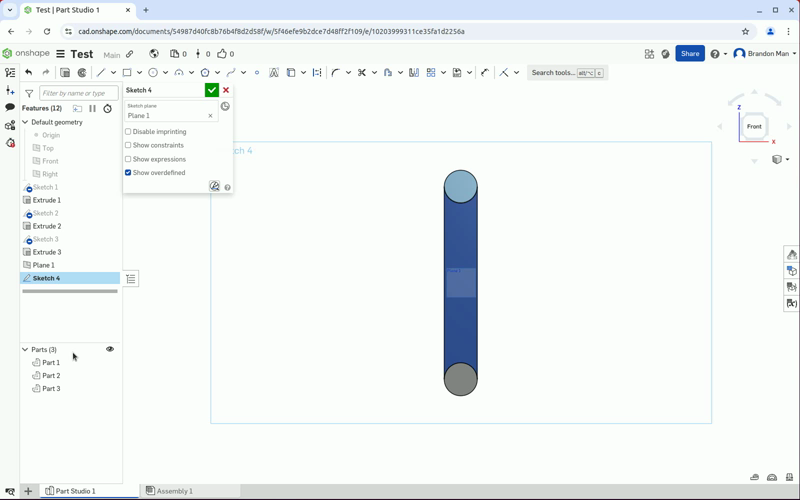
key(y)
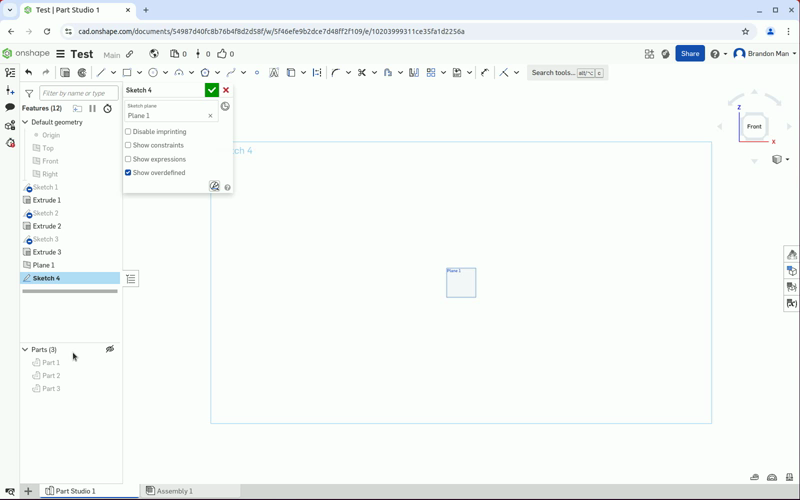
key(c)
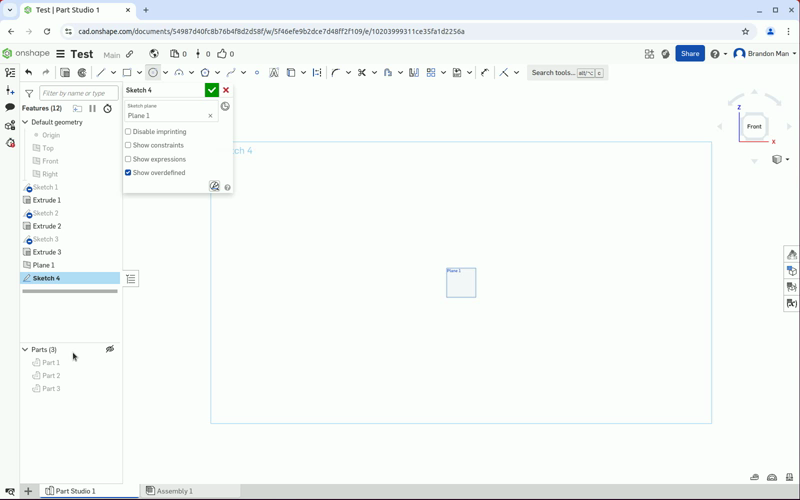
key_down(shift)
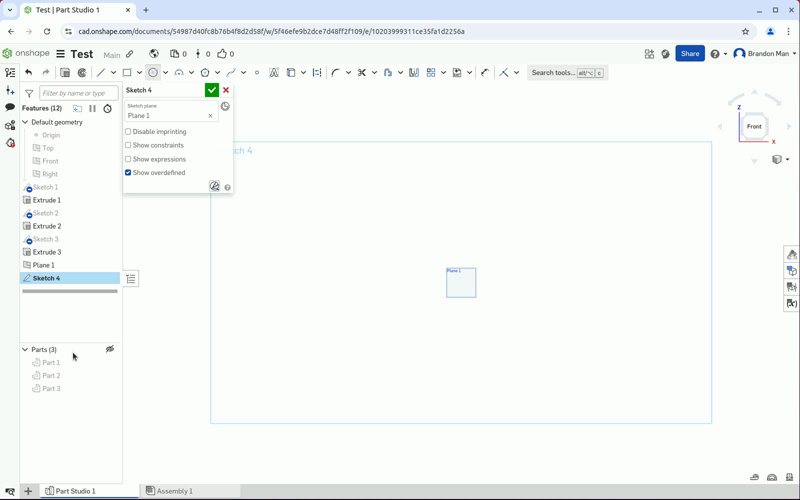
mouse_move(461, 186)
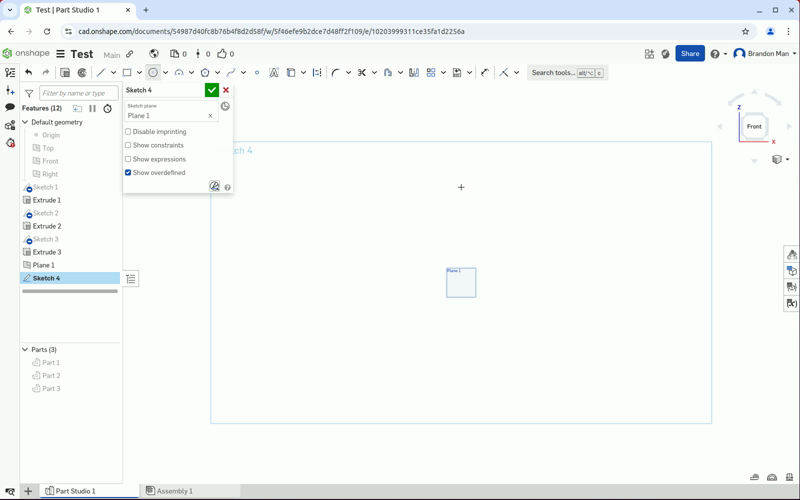
click(461, 186)
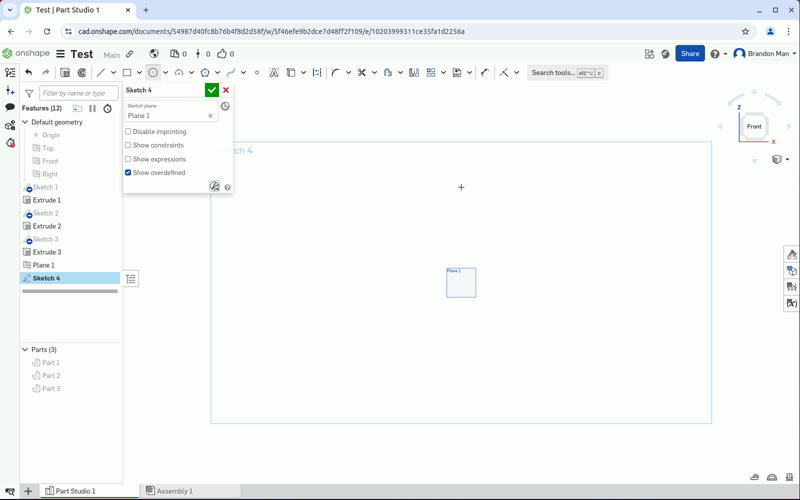
key_up(shift)
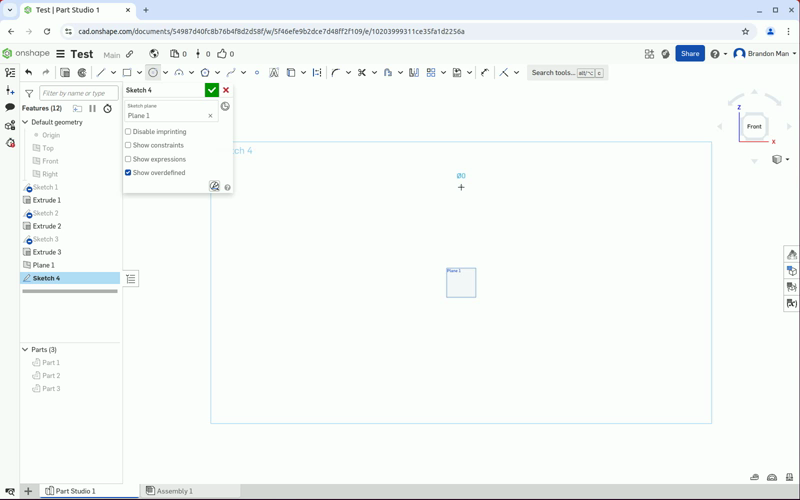
mouse_move(470, 186)
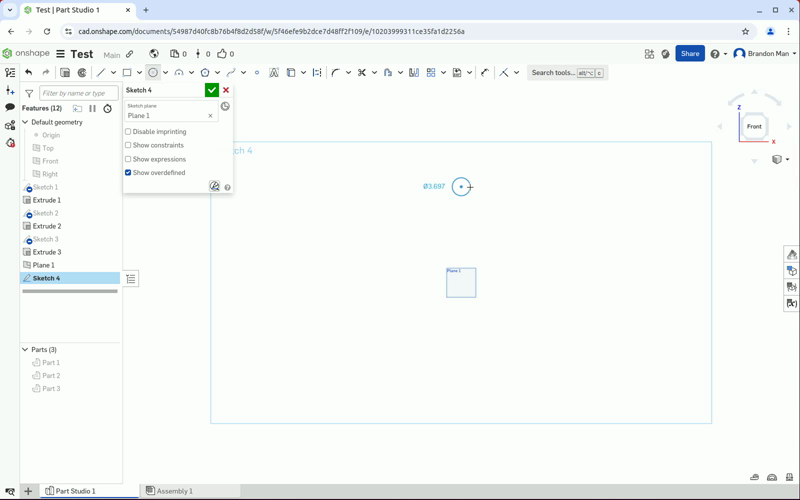
click(470, 186)
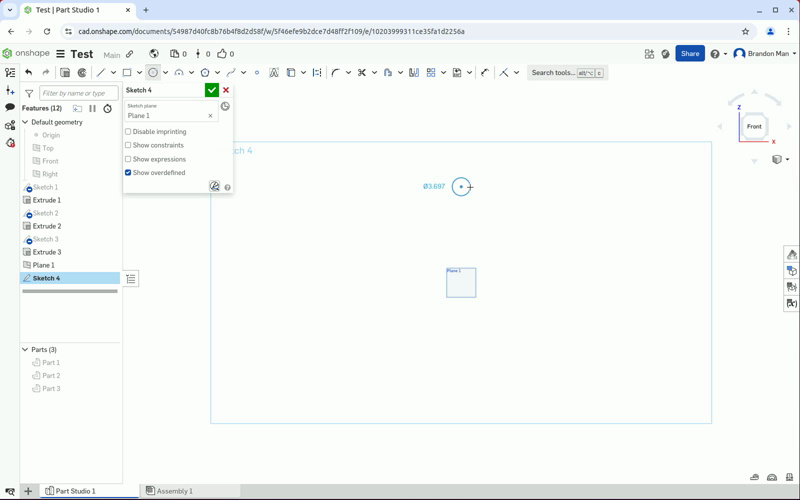
key(esc)
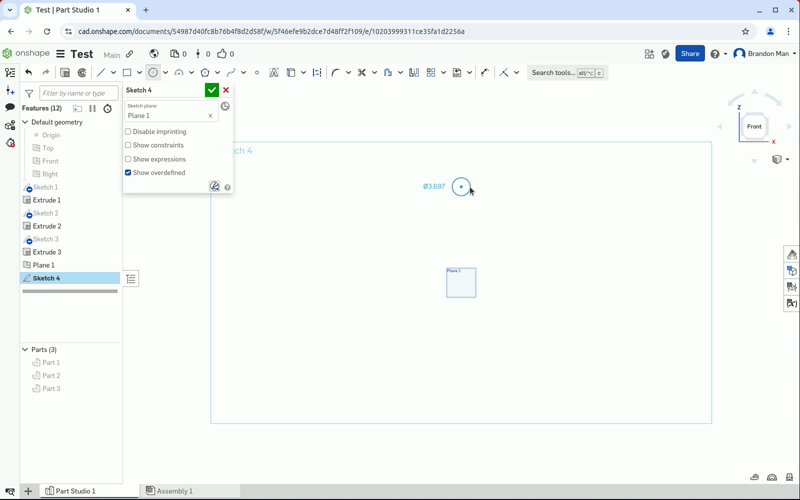
mouse_move(461, 183)
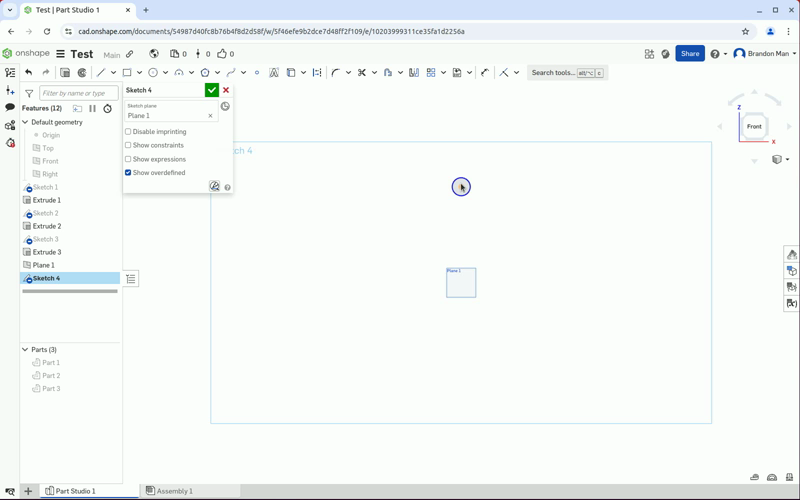
scroll(6)
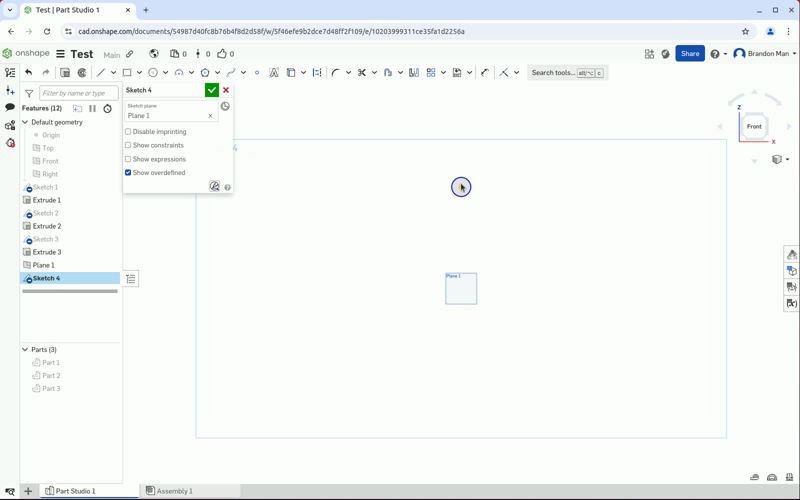
scroll(6)
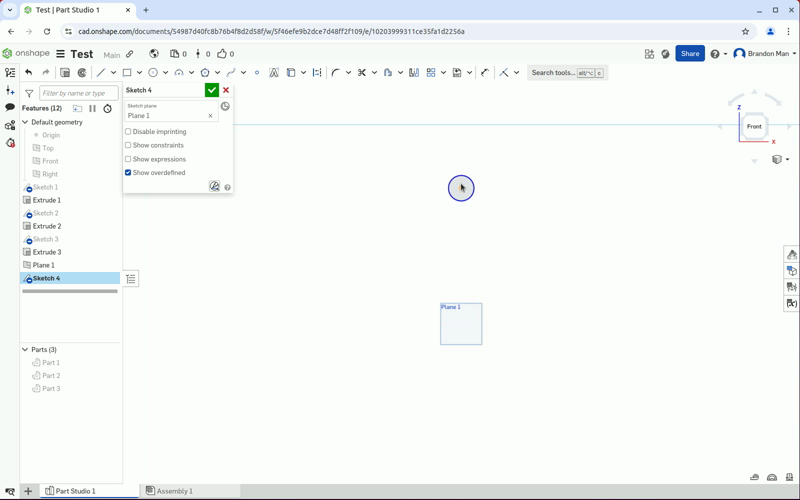
scroll(6)
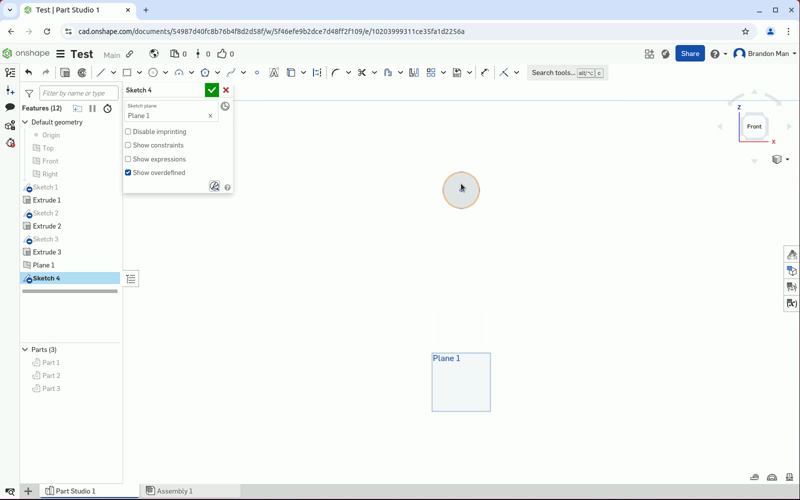
scroll(6)
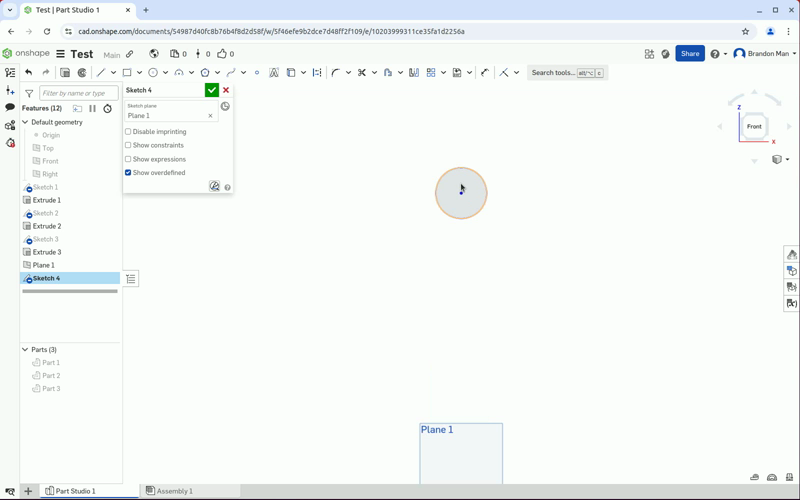
scroll(6)
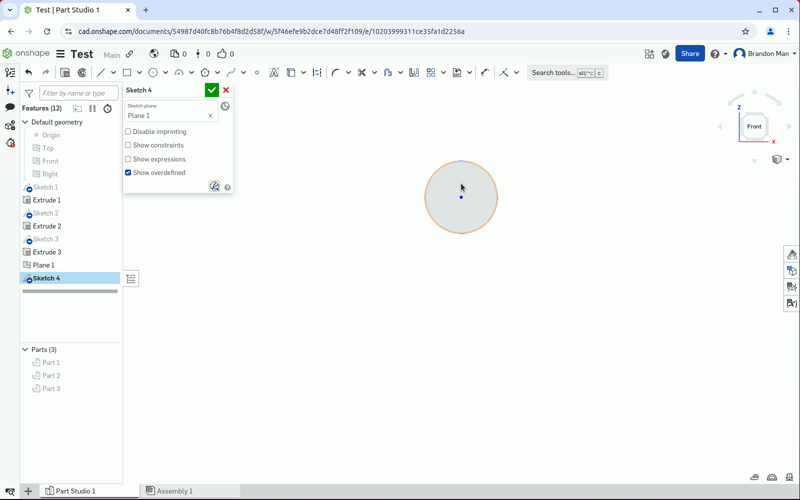
scroll(6)
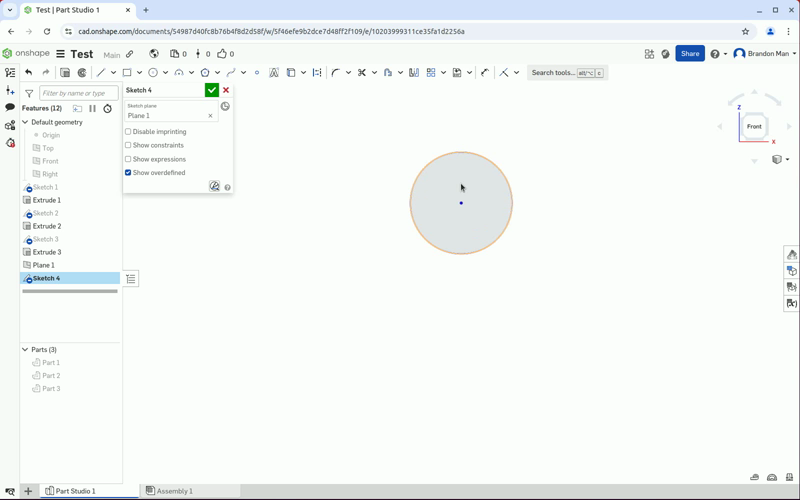
scroll(6)
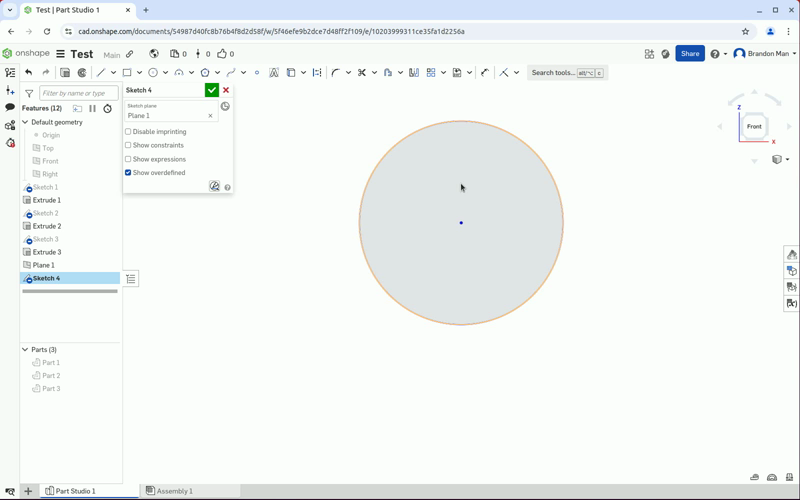
click(461, 183)
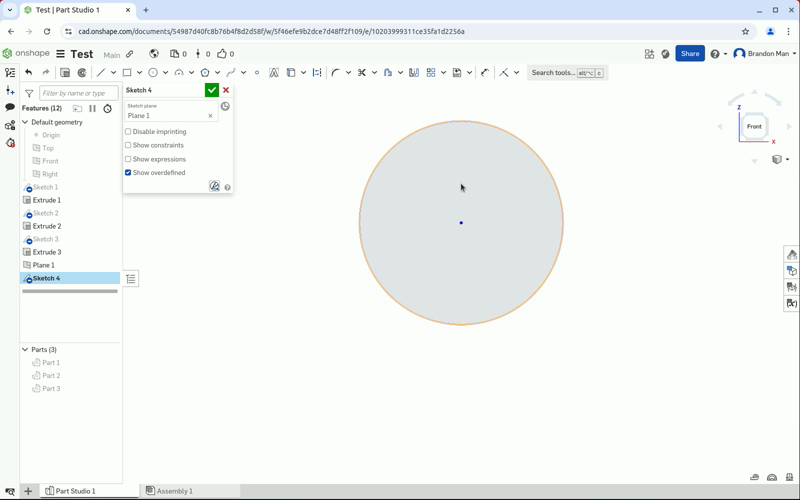
scroll(-6)
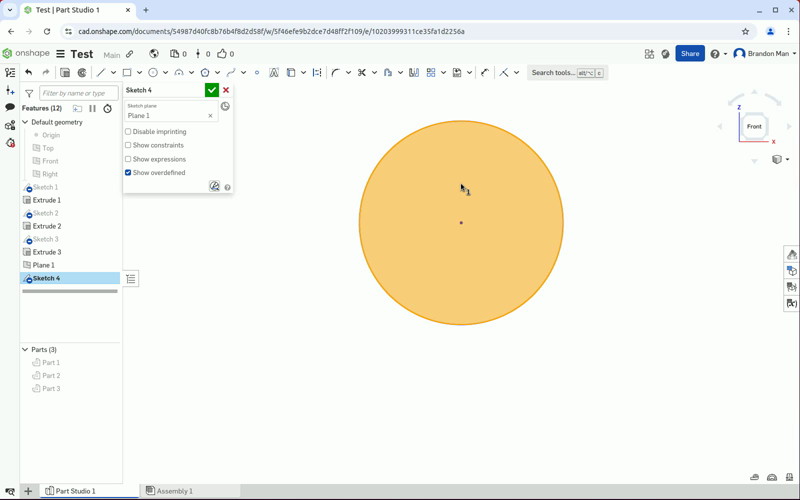
scroll(-6)
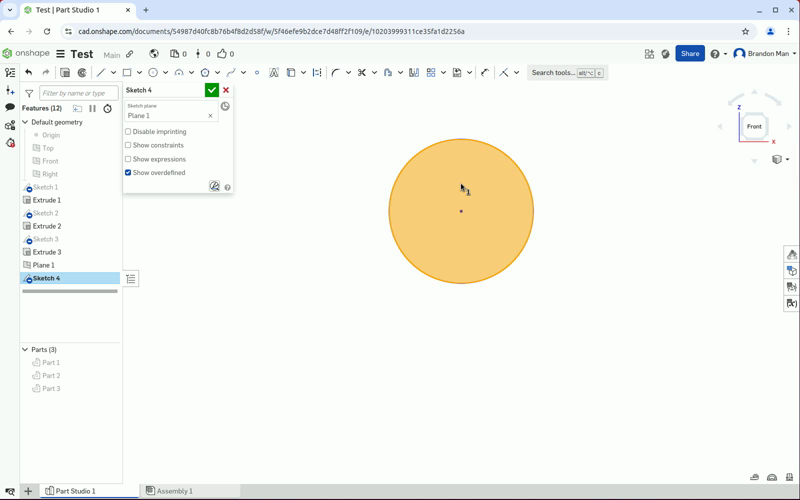
scroll(-6)
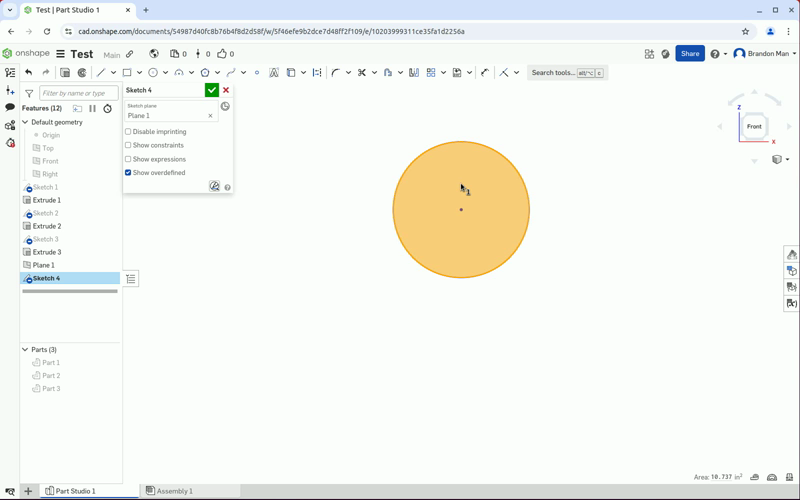
scroll(-6)
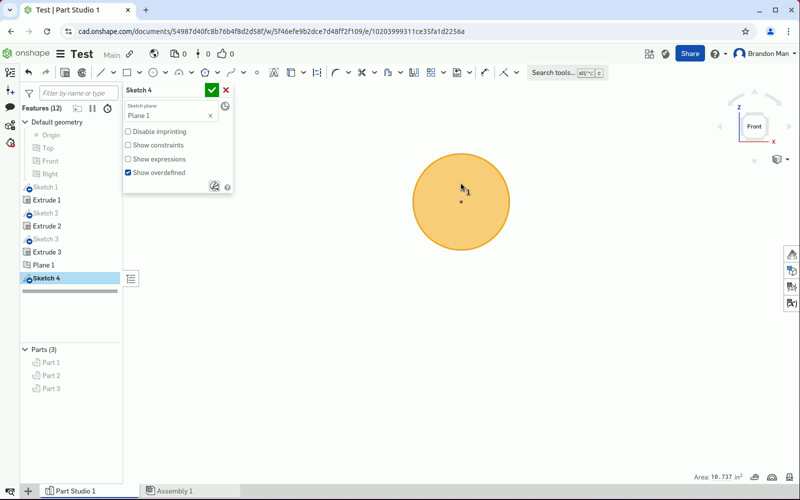
scroll(-6)
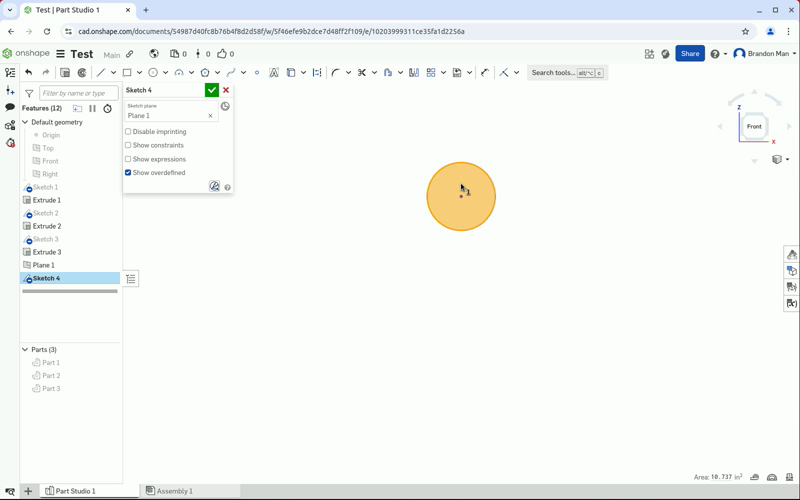
scroll(-6)
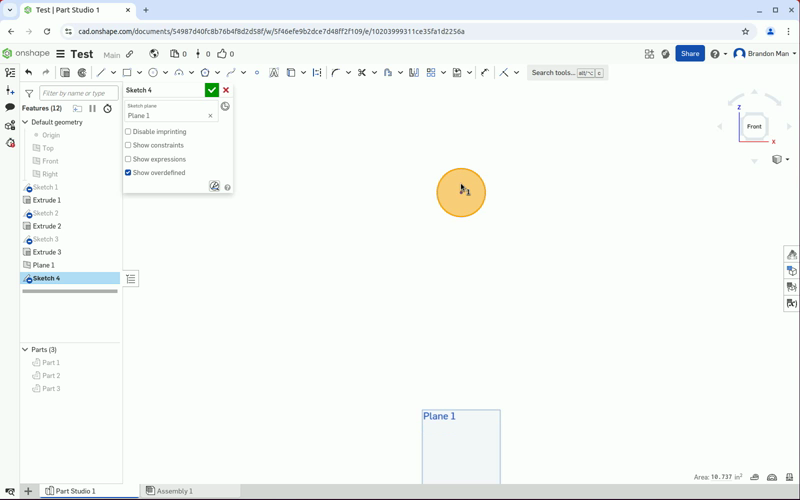
scroll(-6)
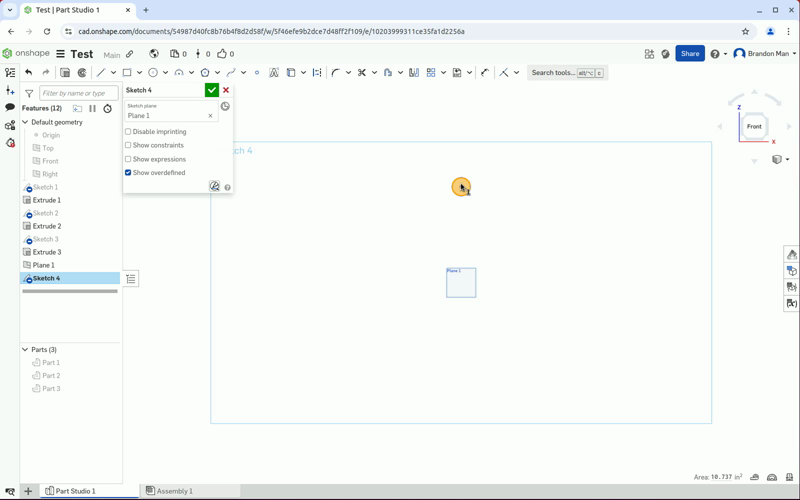
mouse_move(73, 352)
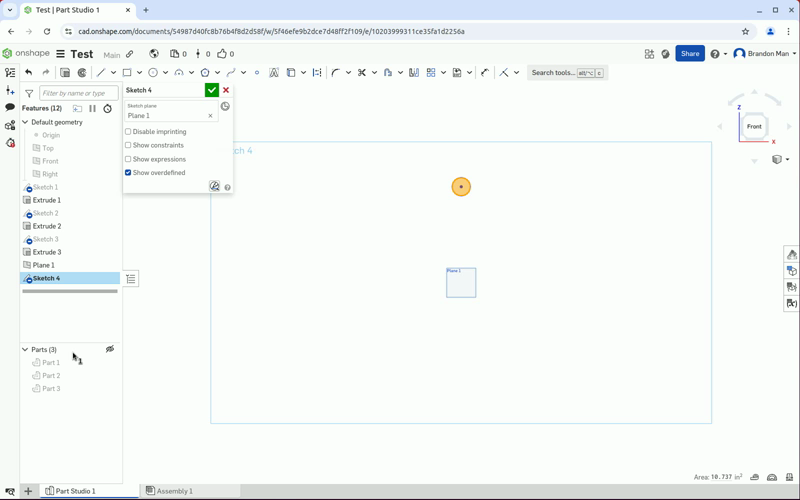
key(shift+y)
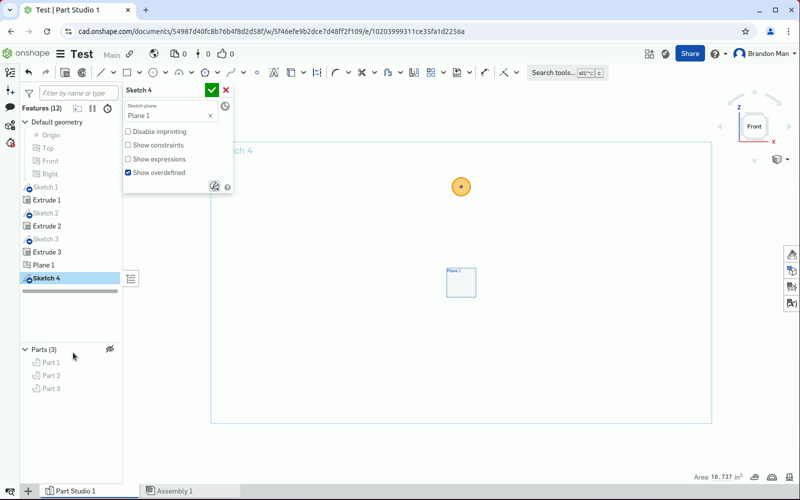
key(shift+e)
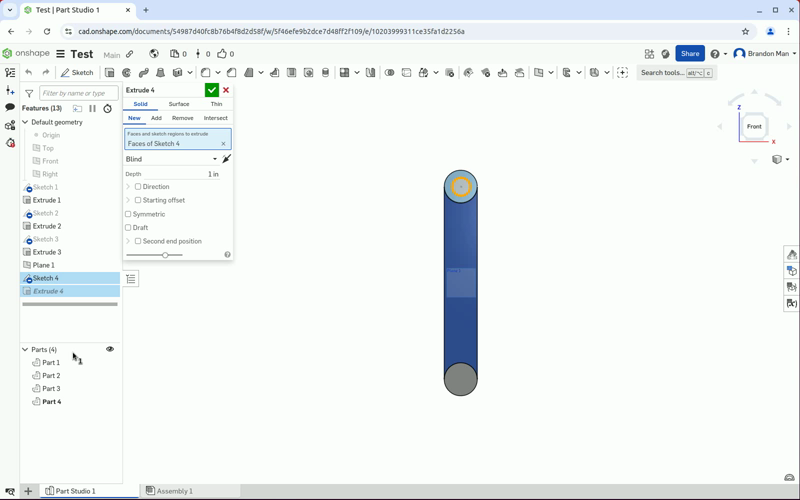
mouse_move(143, 106)
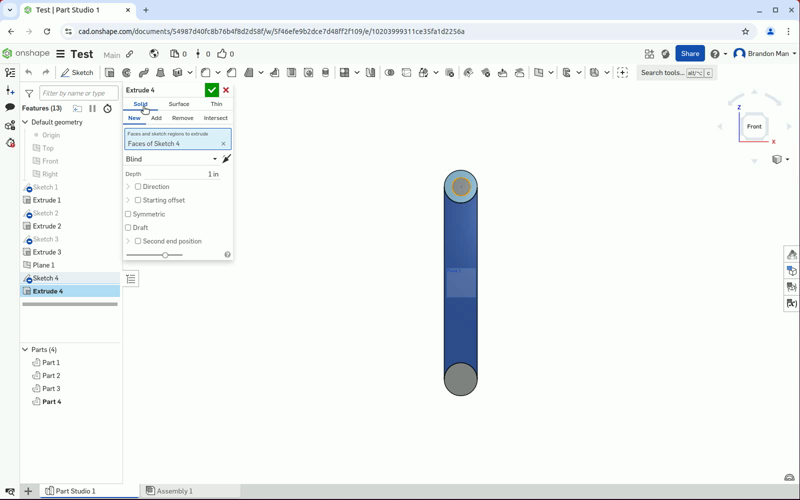
click(143, 106)
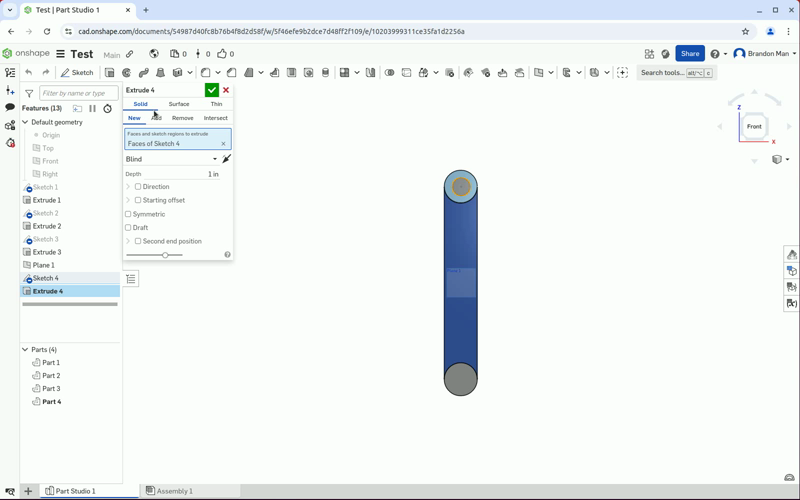
mouse_move(186, 120)
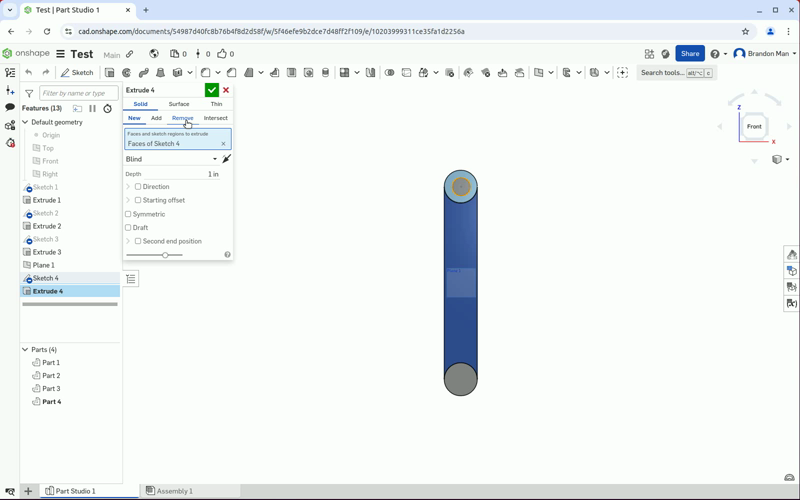
click(186, 120)
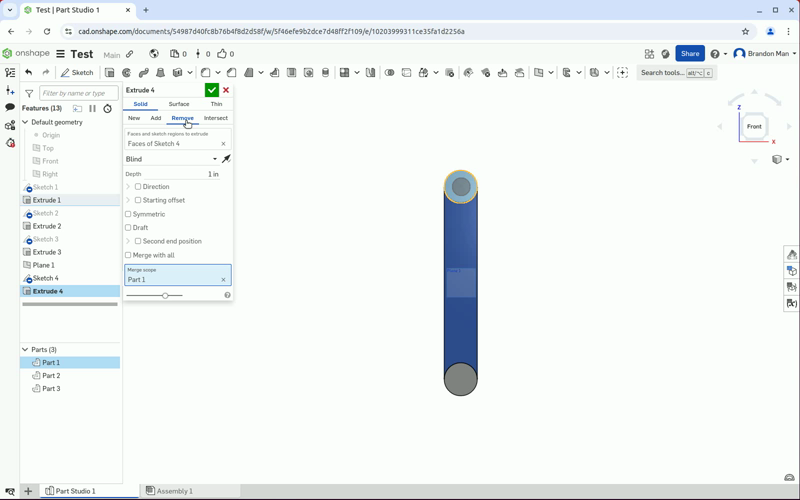
key(tab, 4)
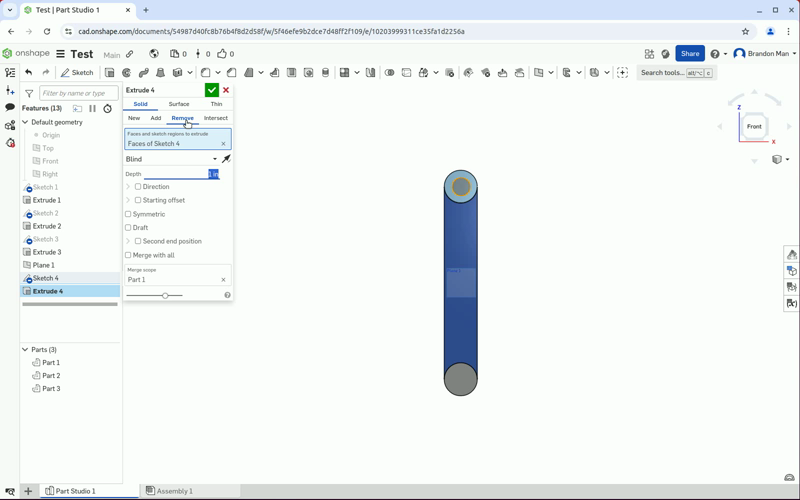
text(8.184)
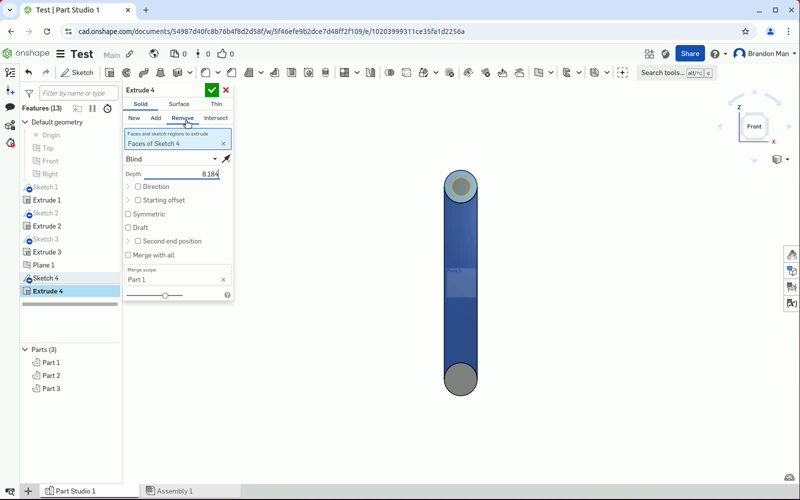
key(tab, 6)
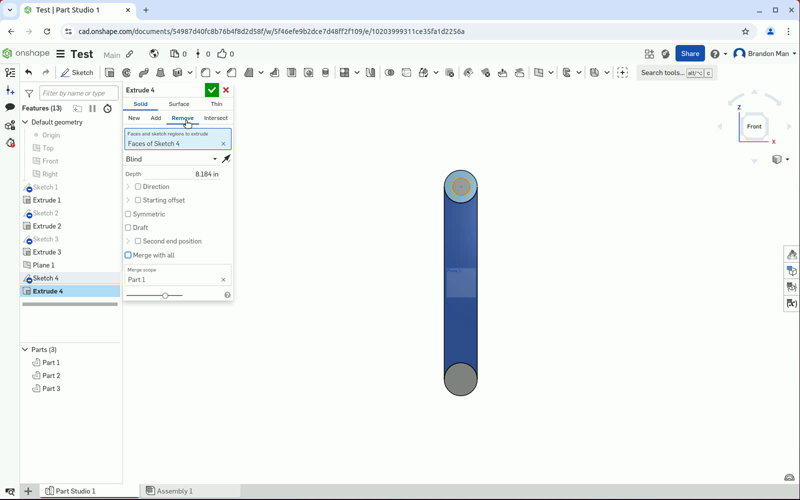
key(space)
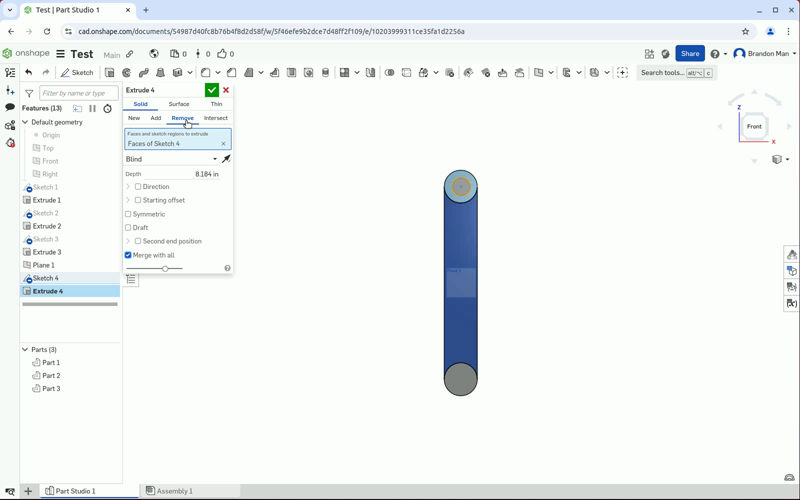
key(enter)
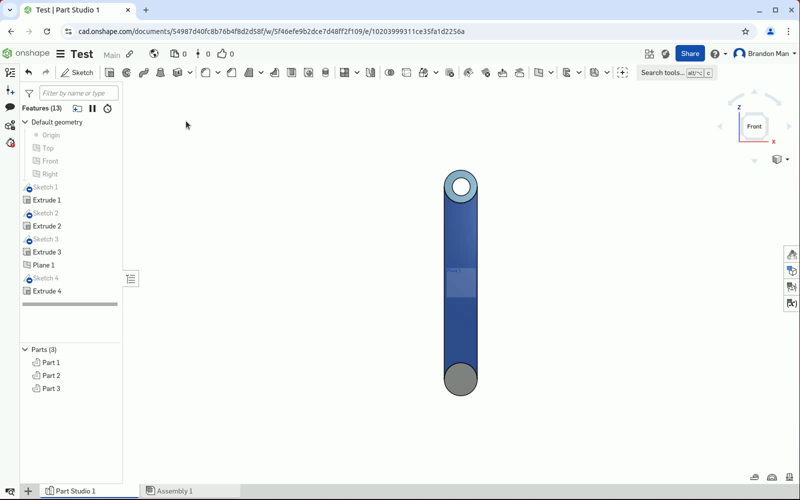
key(shift+h)
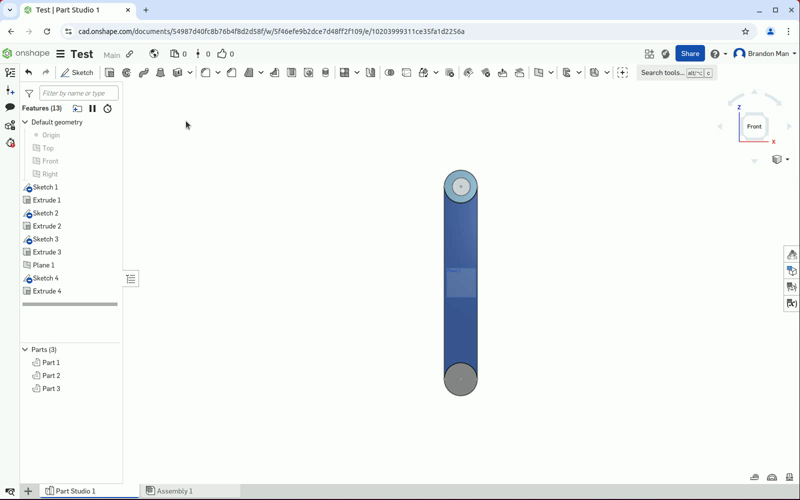
key(shift+h)
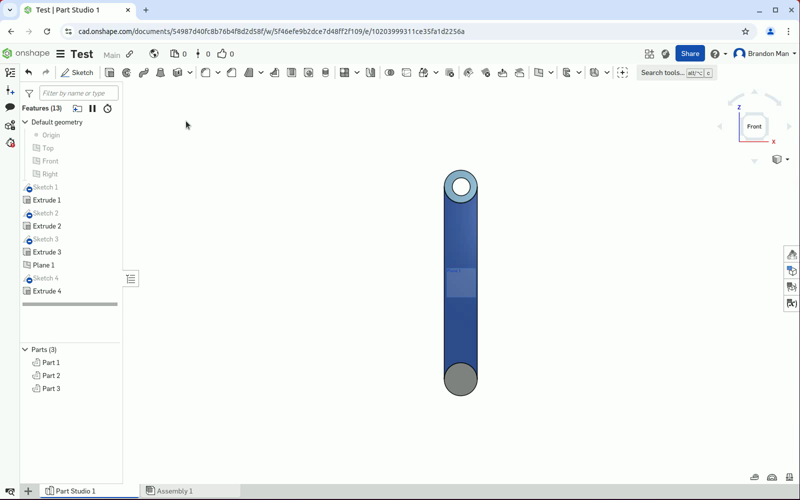
mouse_move(73, 189)
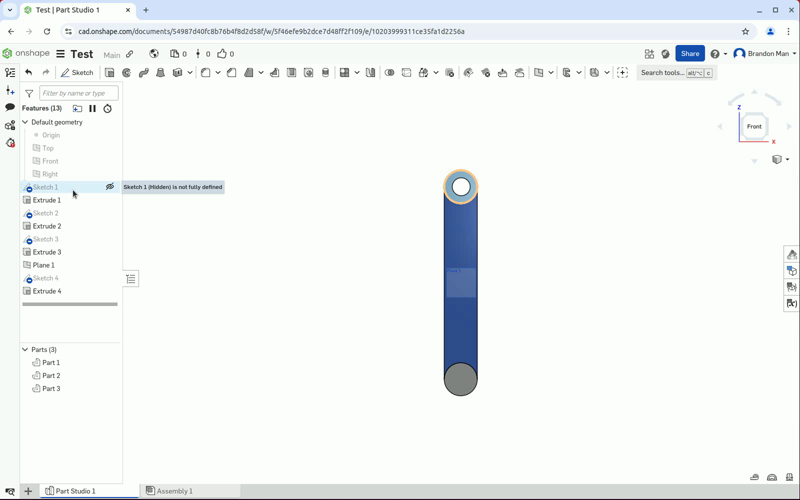
click(73, 189)
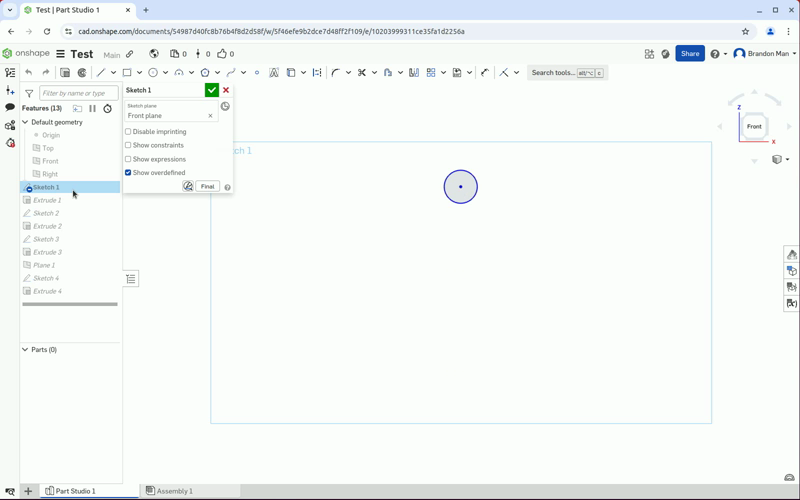
mouse_move(229, 92)
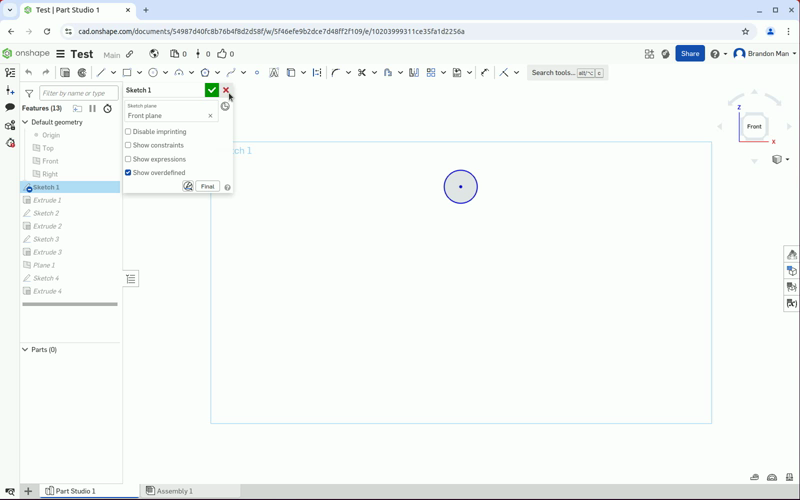
click(229, 92)
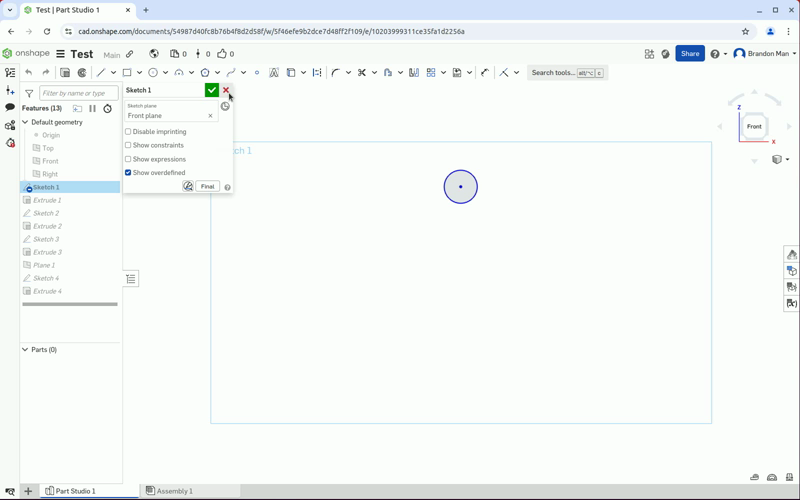
key(shift+s)
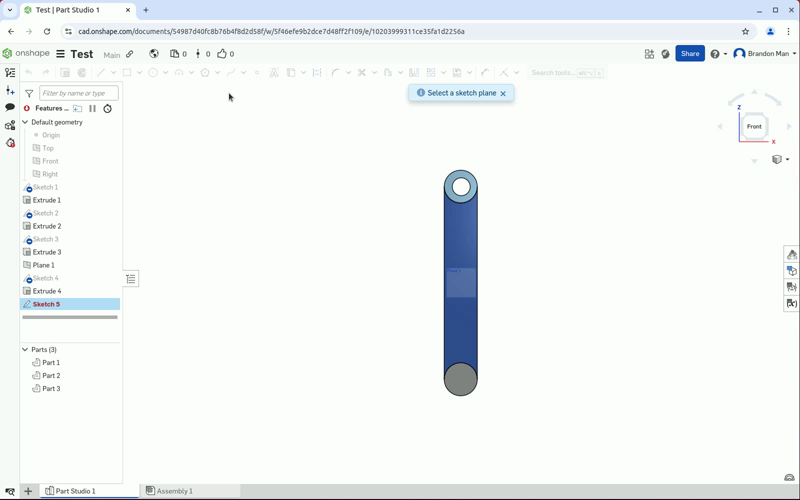
mouse_move(73, 267)
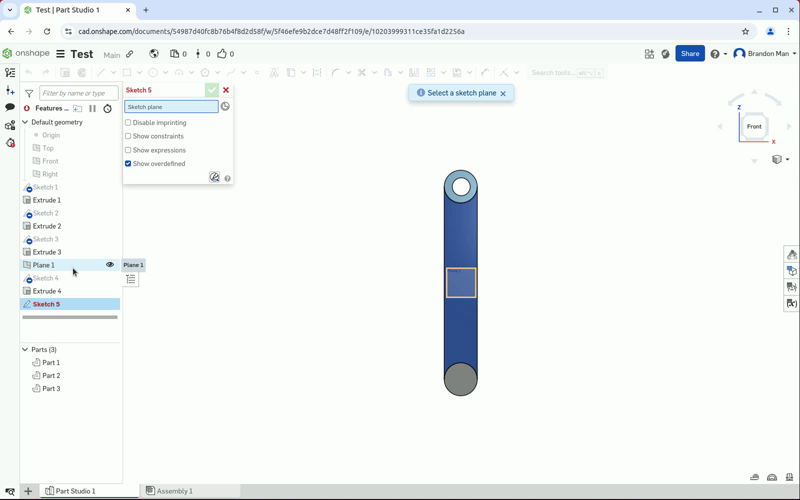
click(73, 267)
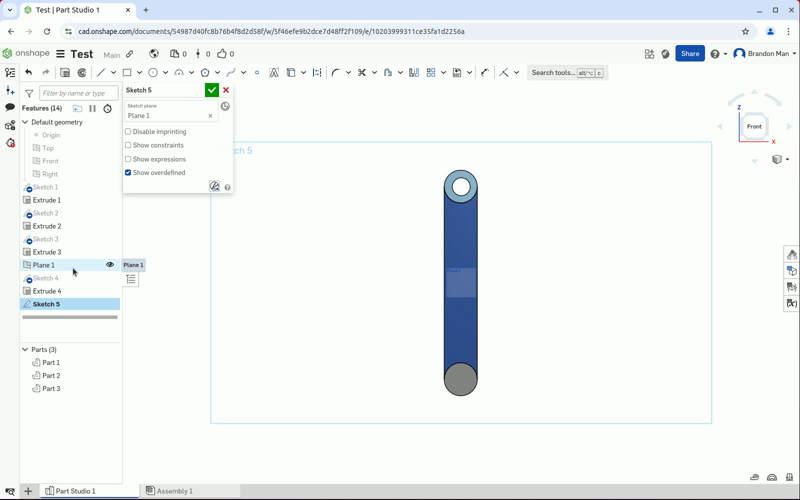
mouse_move(73, 352)
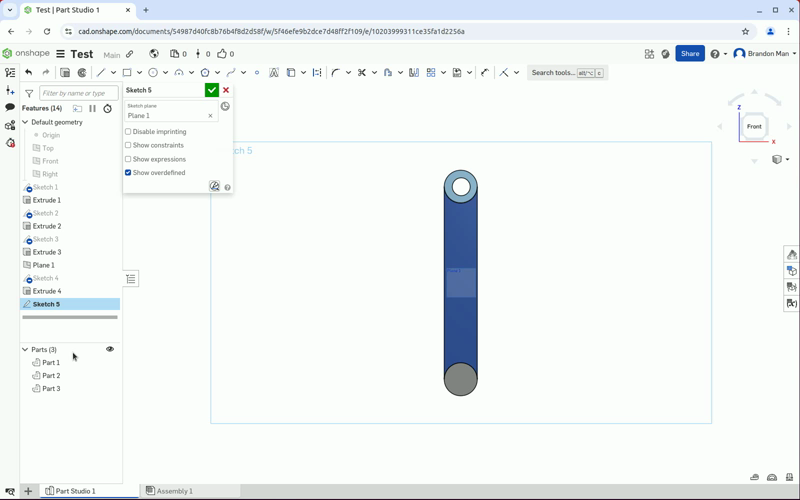
key(y)
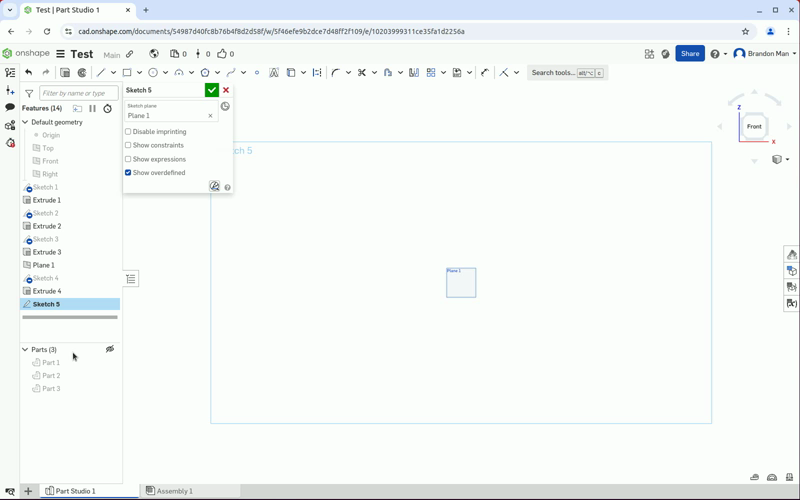
key(c)
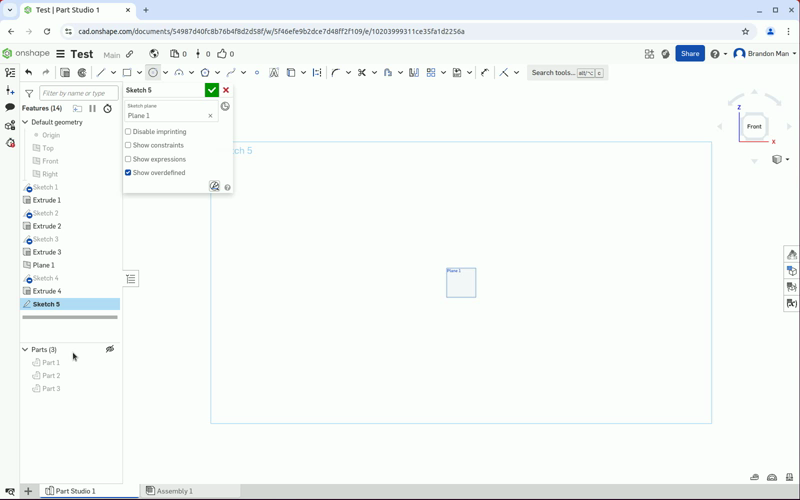
key_down(shift)
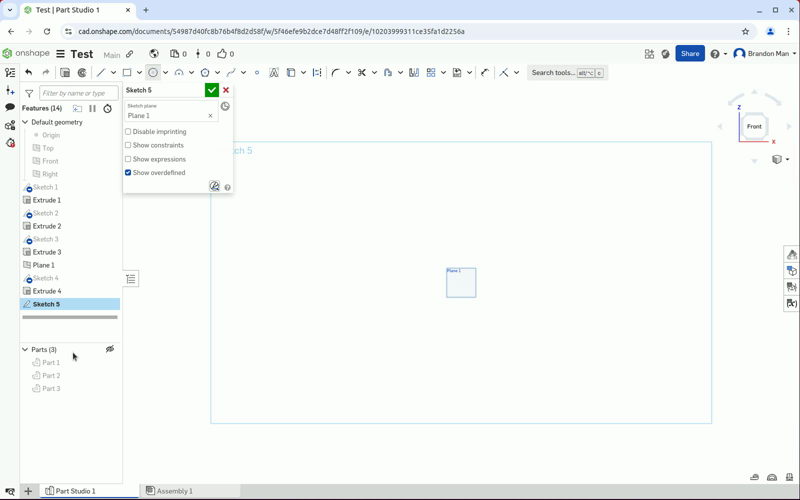
mouse_move(461, 379)
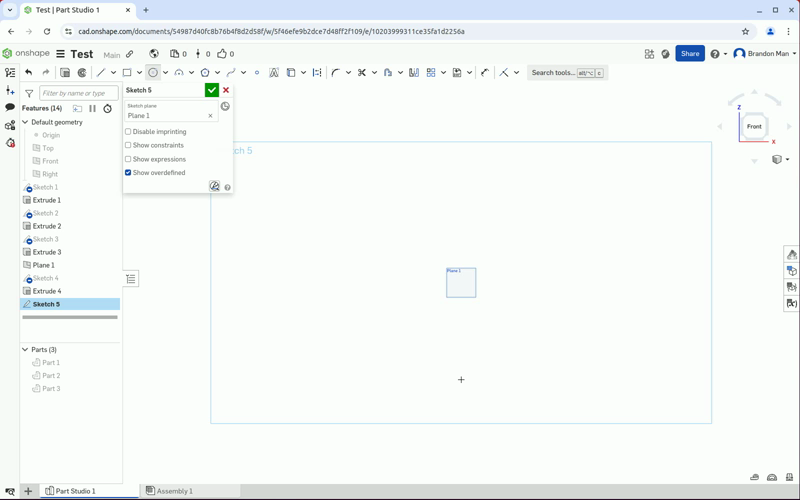
click(461, 379)
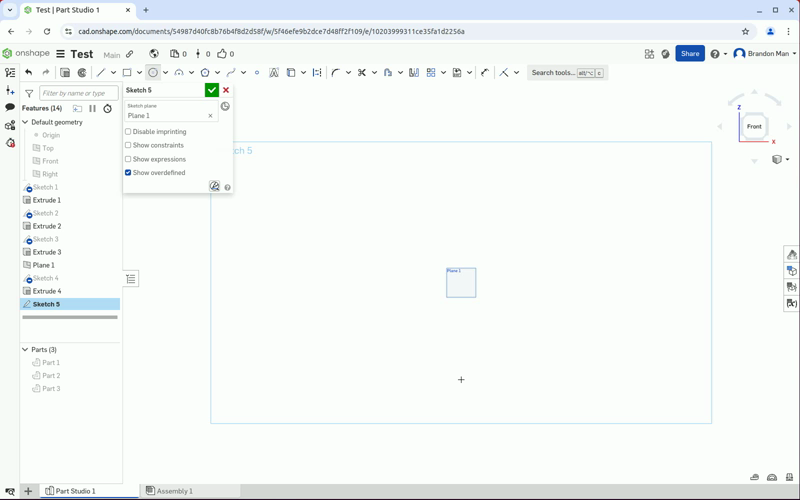
key_up(shift)
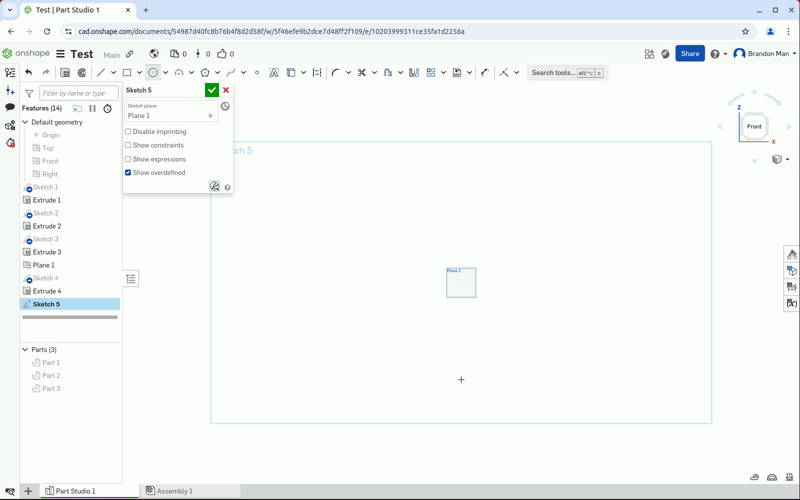
mouse_move(470, 379)
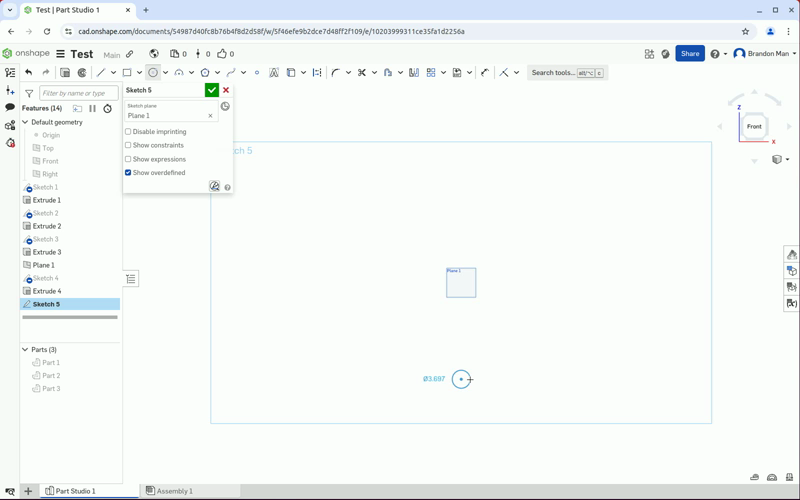
click(470, 379)
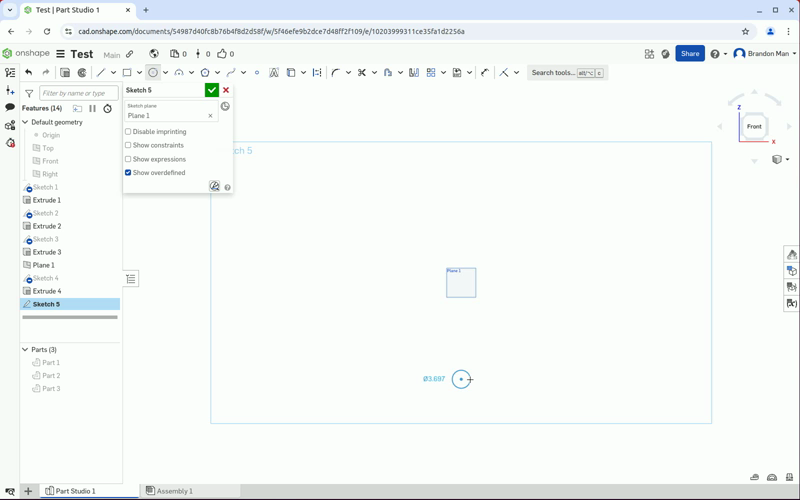
key(esc)
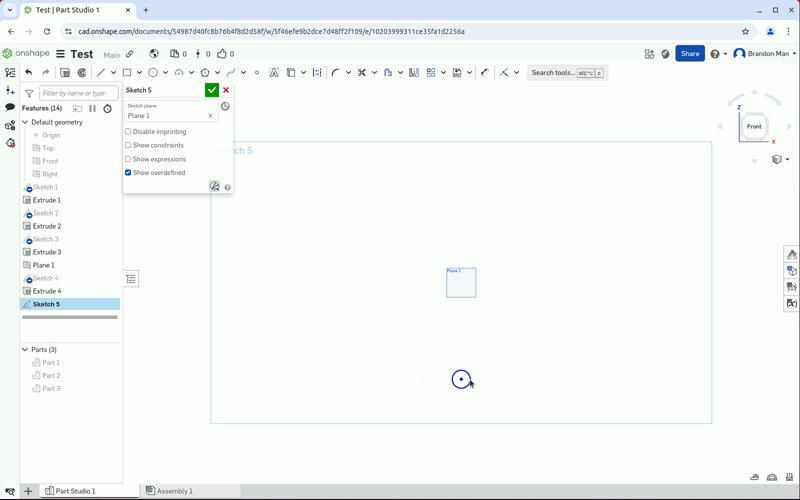
mouse_move(464, 387)
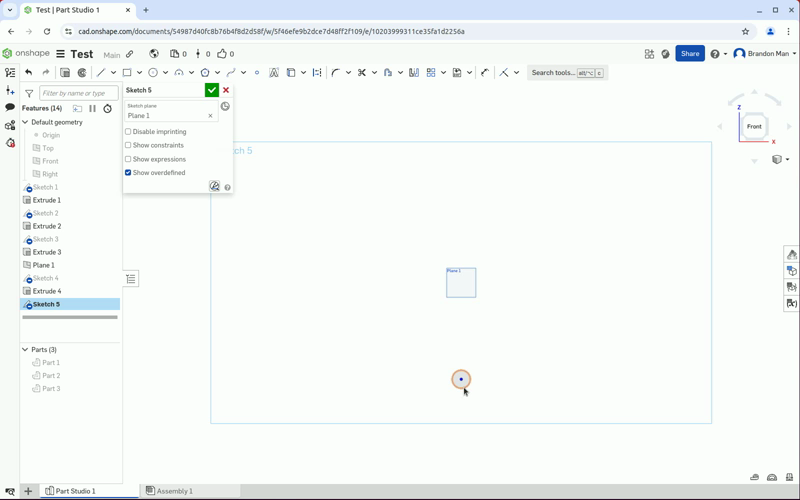
scroll(6)
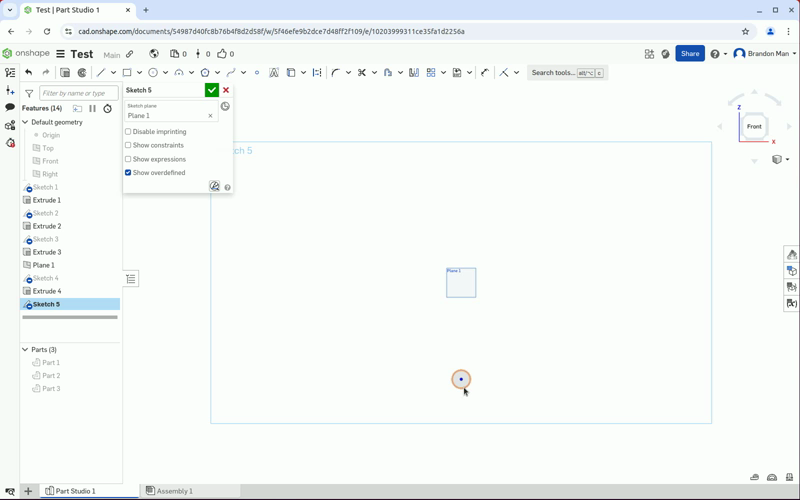
scroll(6)
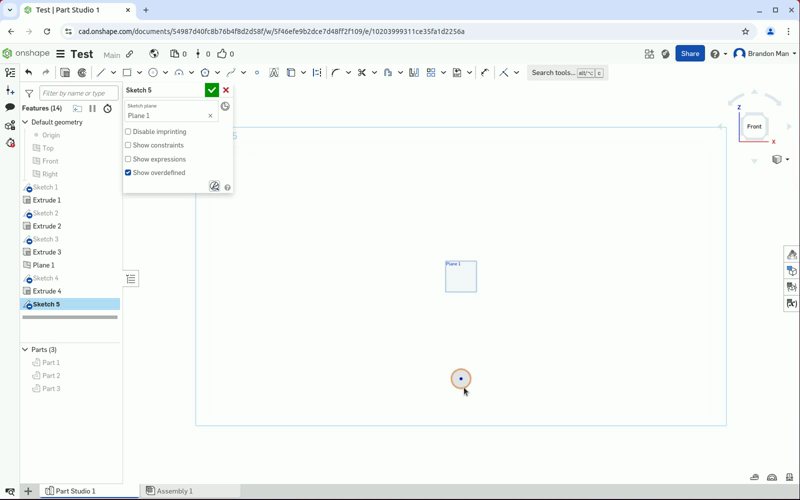
scroll(6)
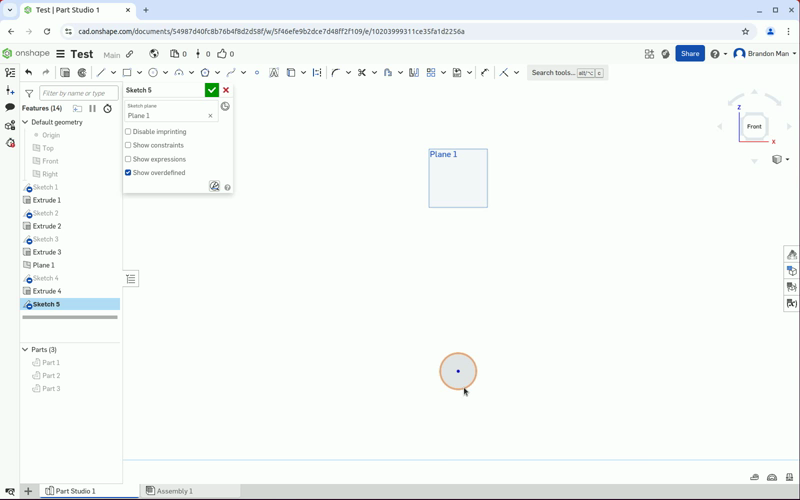
scroll(6)
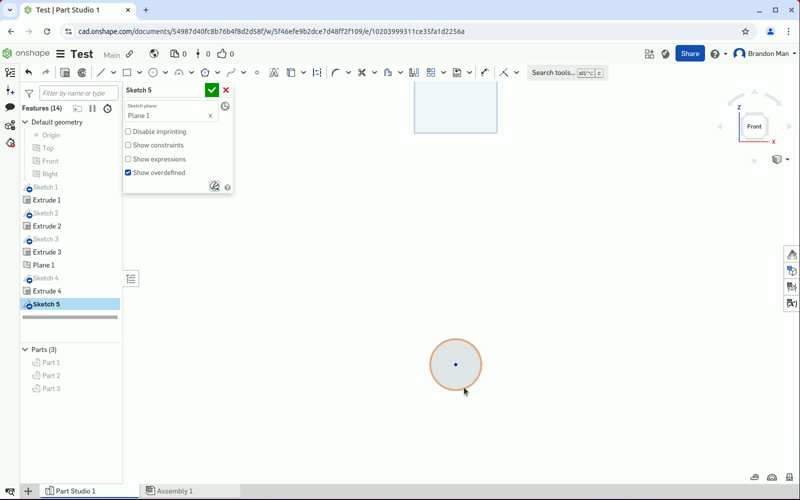
scroll(6)
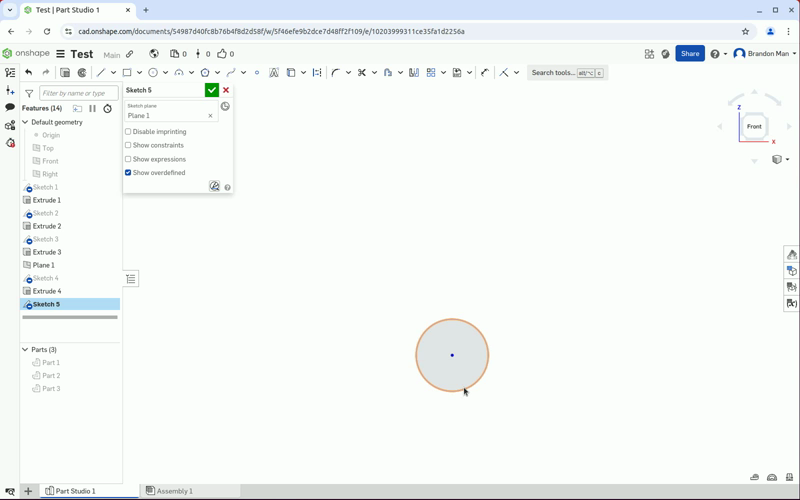
scroll(6)
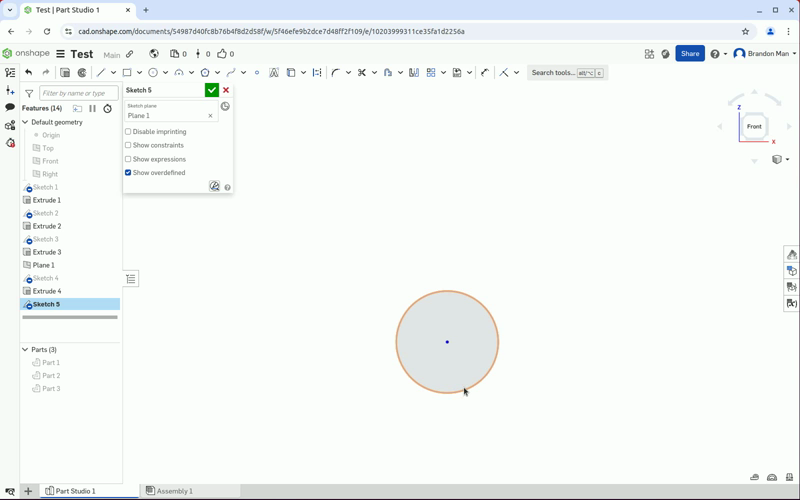
scroll(6)
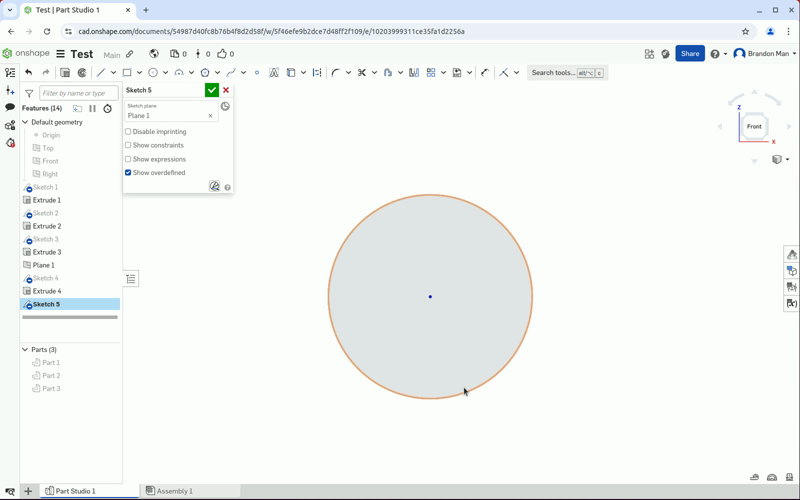
click(464, 387)
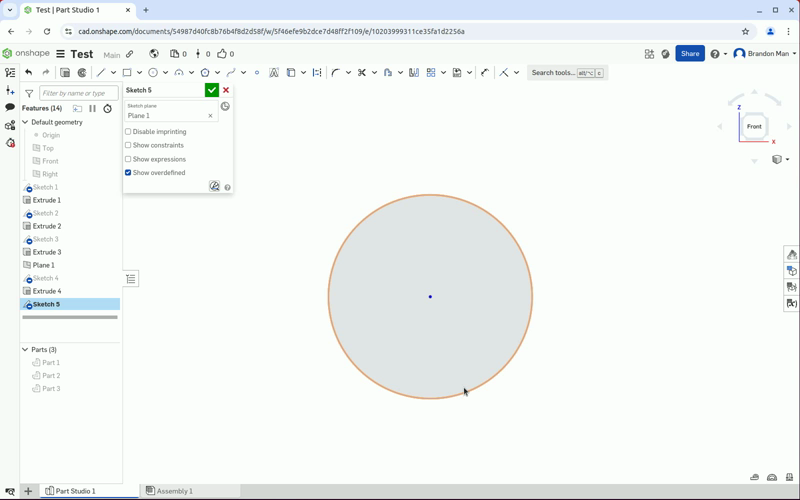
scroll(-6)
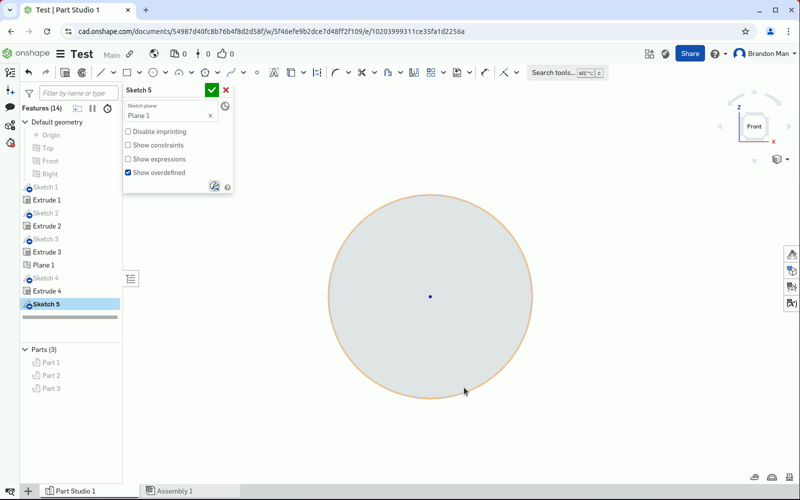
scroll(-6)
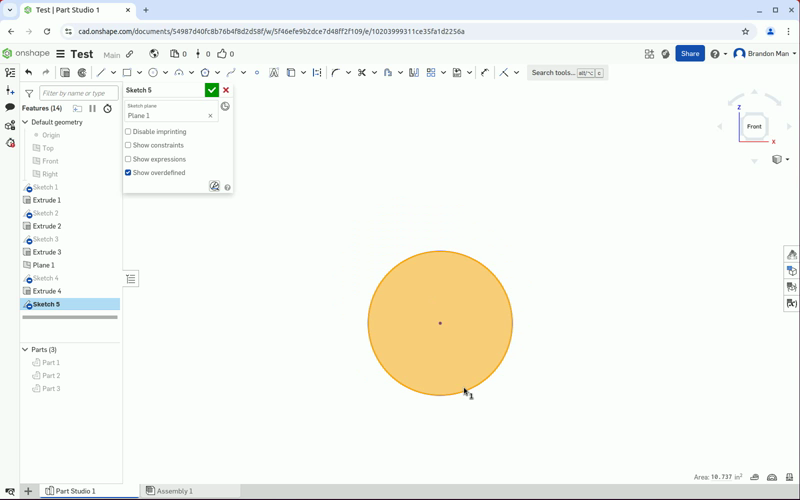
scroll(-6)
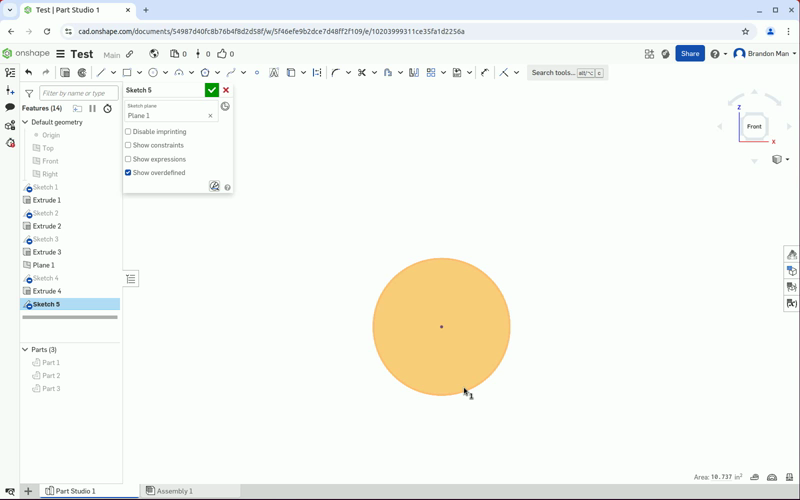
scroll(-6)
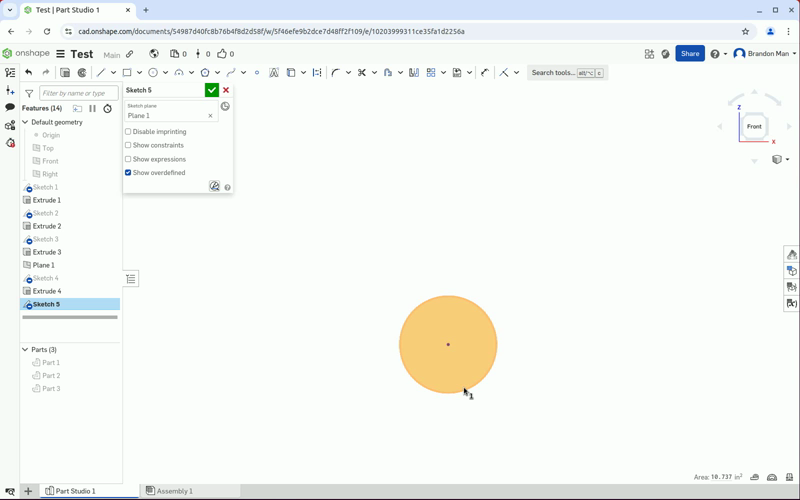
scroll(-6)
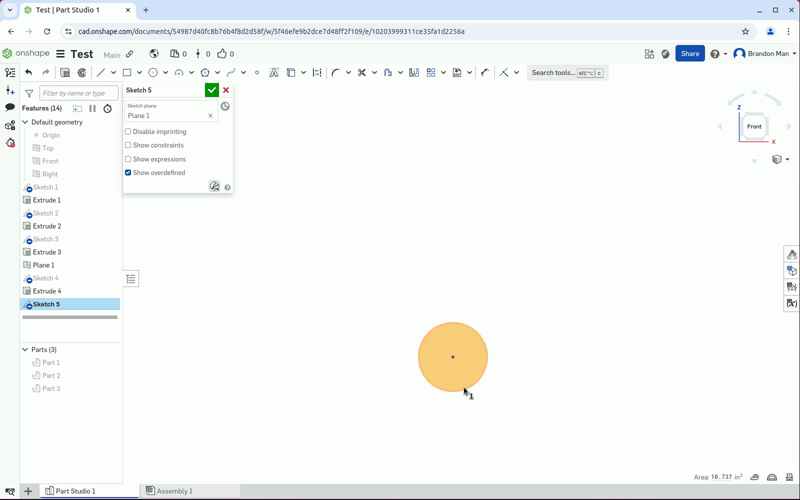
scroll(-6)
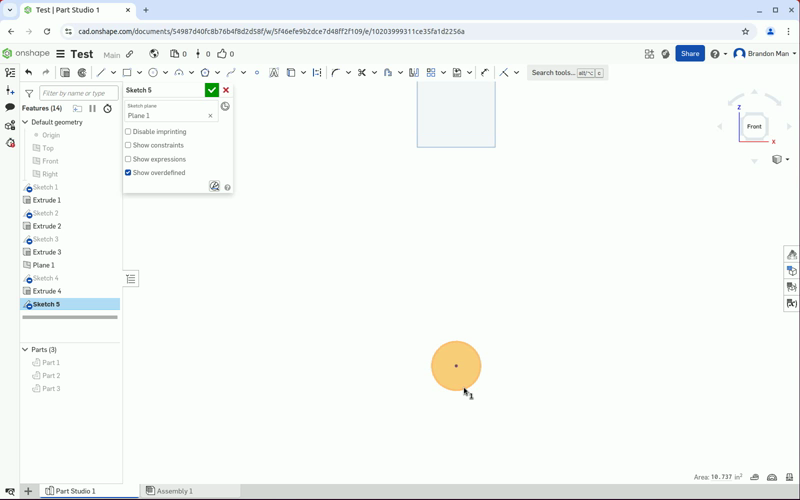
scroll(-6)
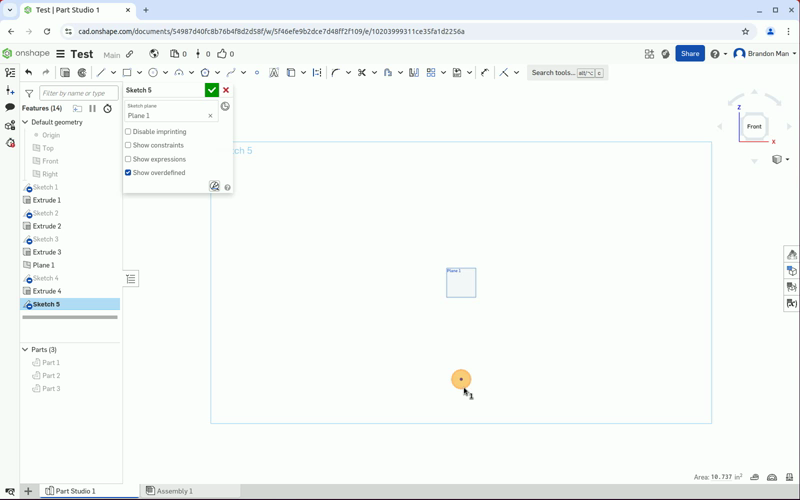
mouse_move(73, 352)
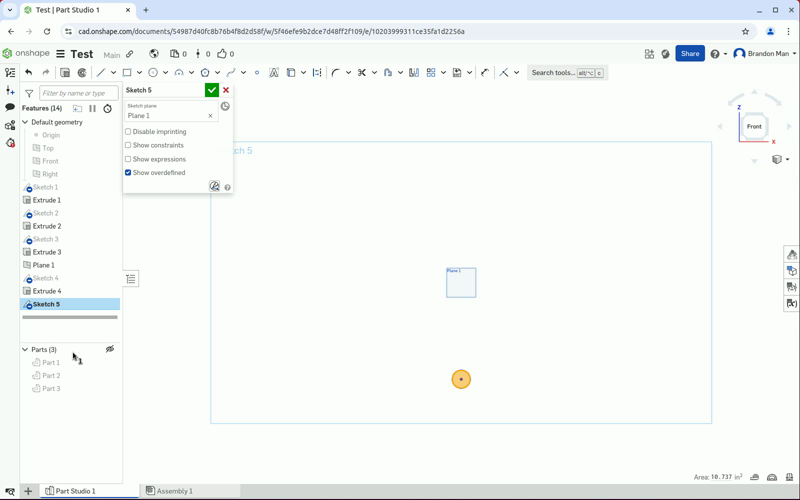
key(shift+y)
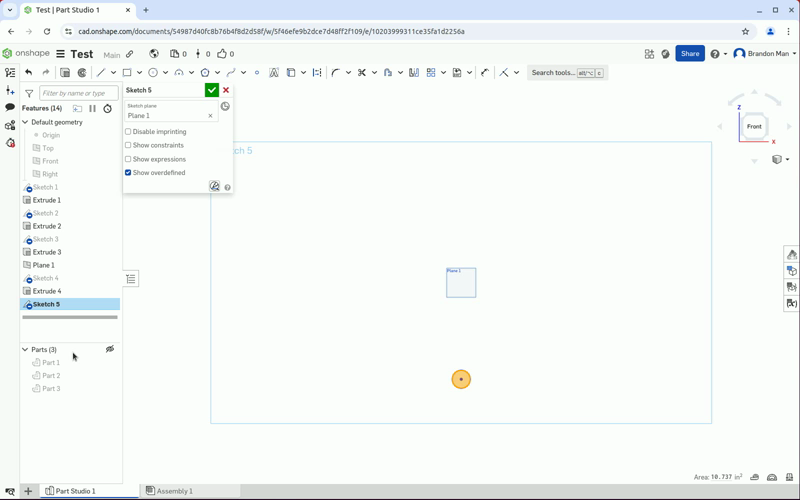
key(shift+e)
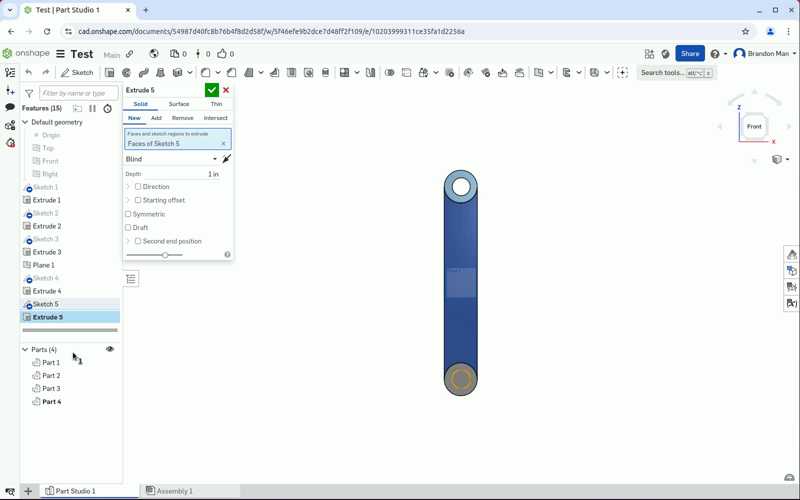
mouse_move(143, 106)
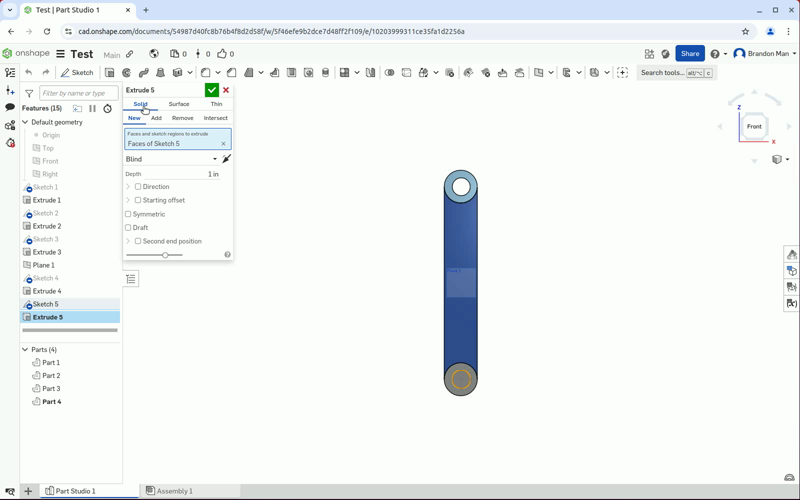
click(143, 106)
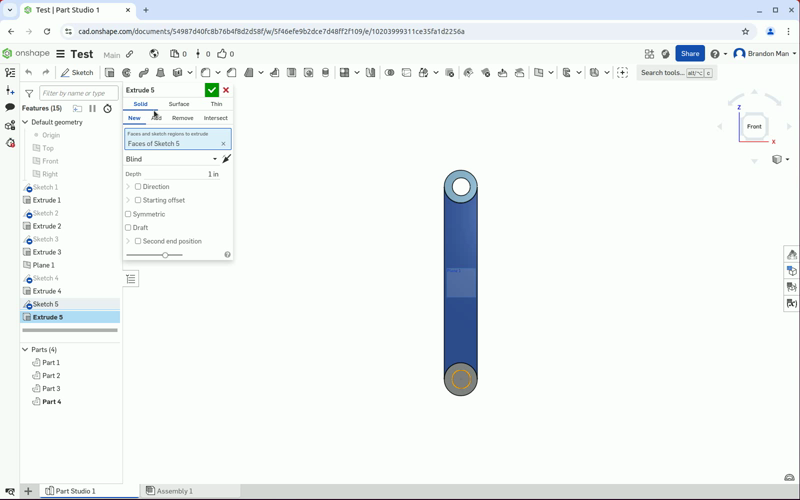
mouse_move(186, 120)
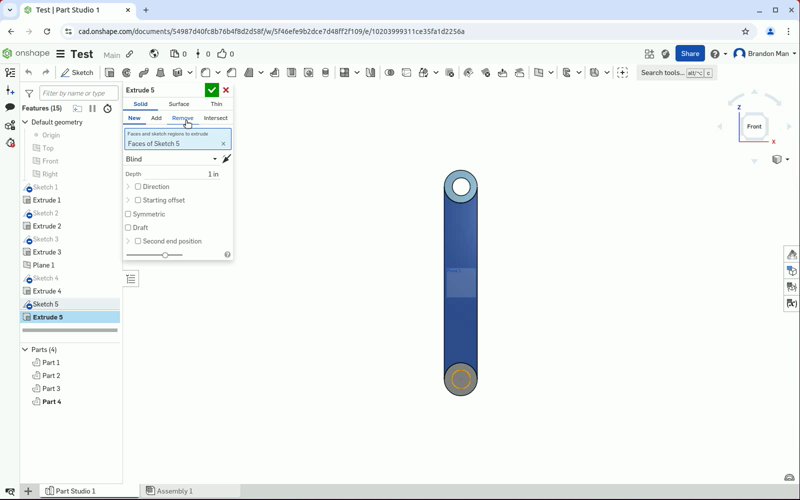
click(186, 120)
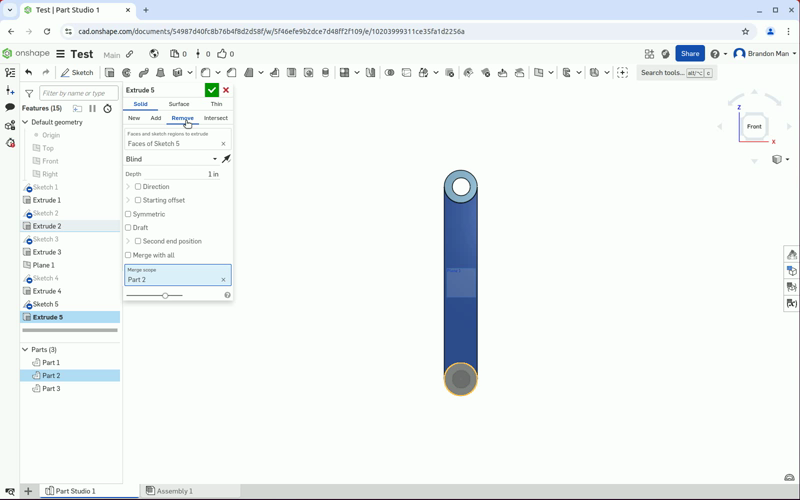
key(tab, 4)
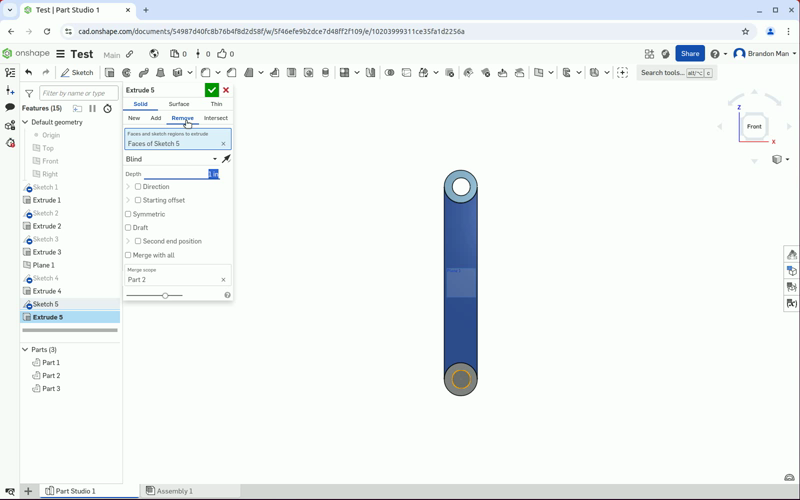
text(8.184)
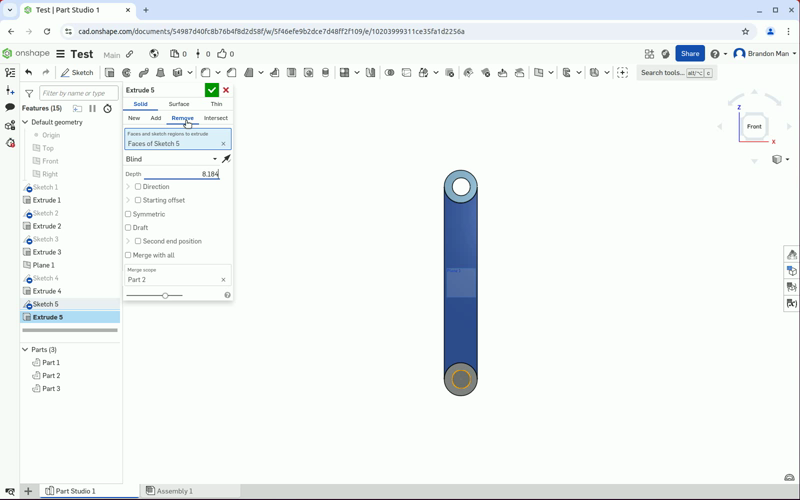
key(tab, 6)
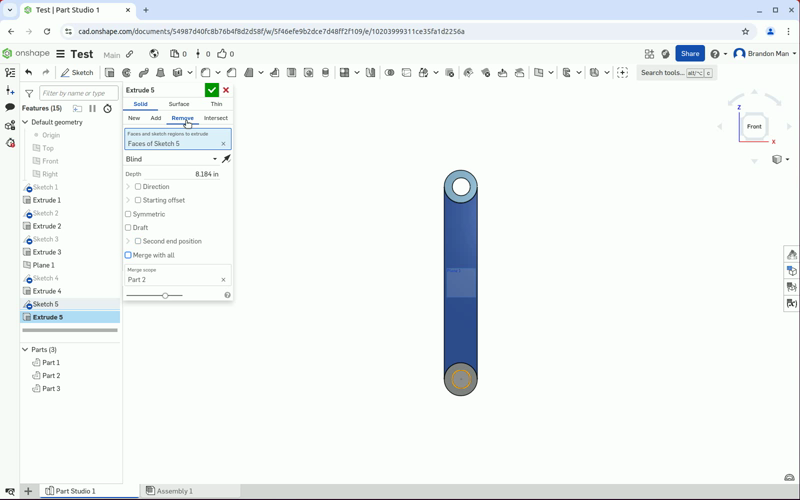
key(space)
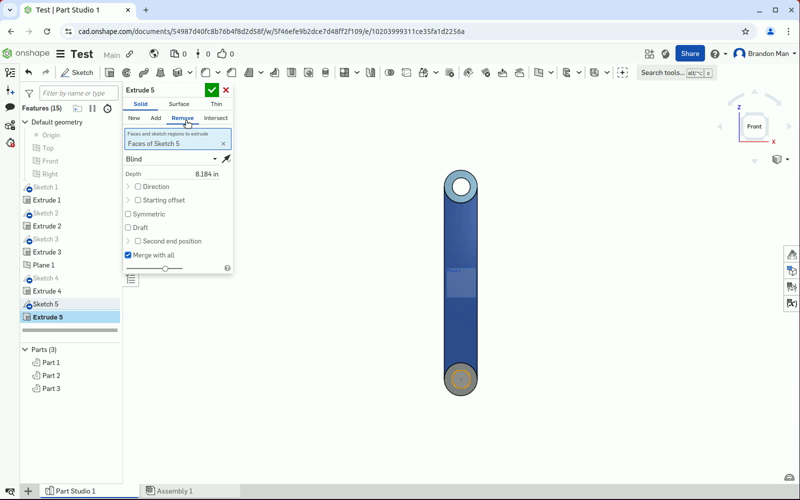
key(enter)
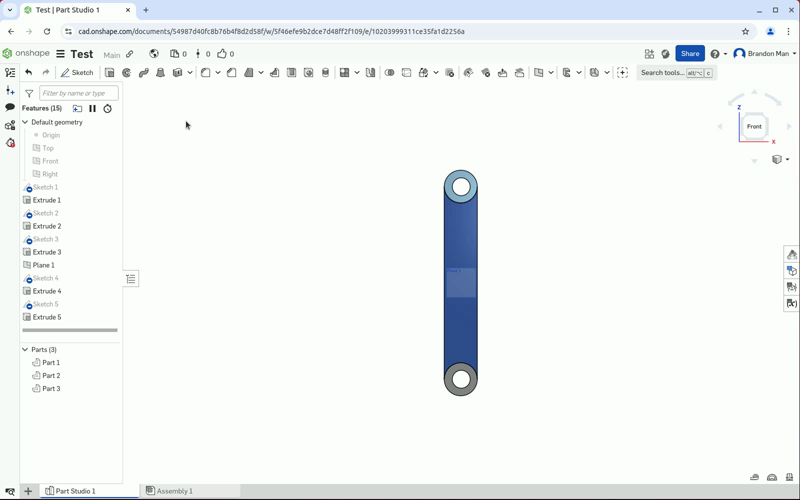
key(shift+h)
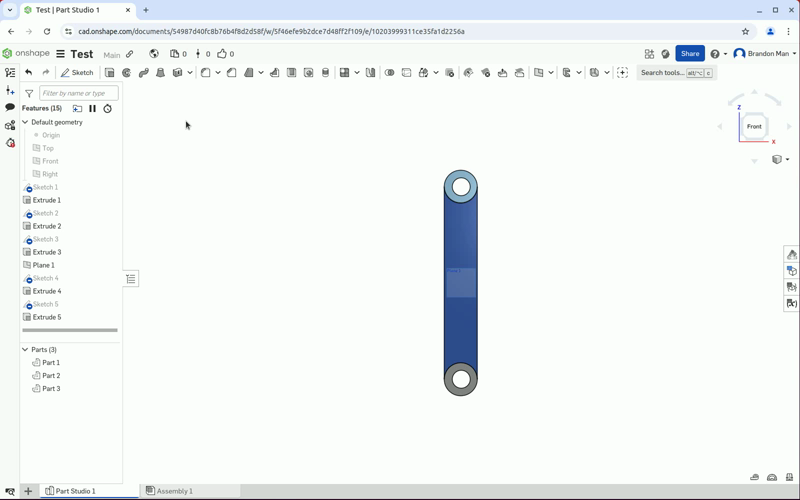
key(shift+h)
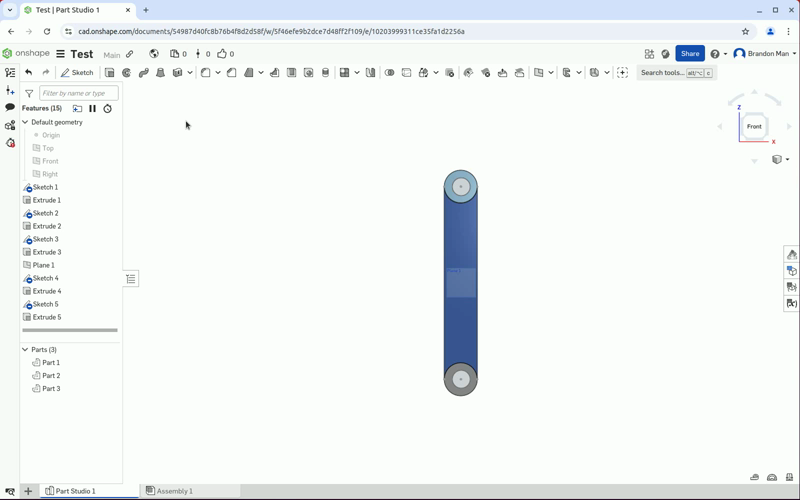
key(shift+7)
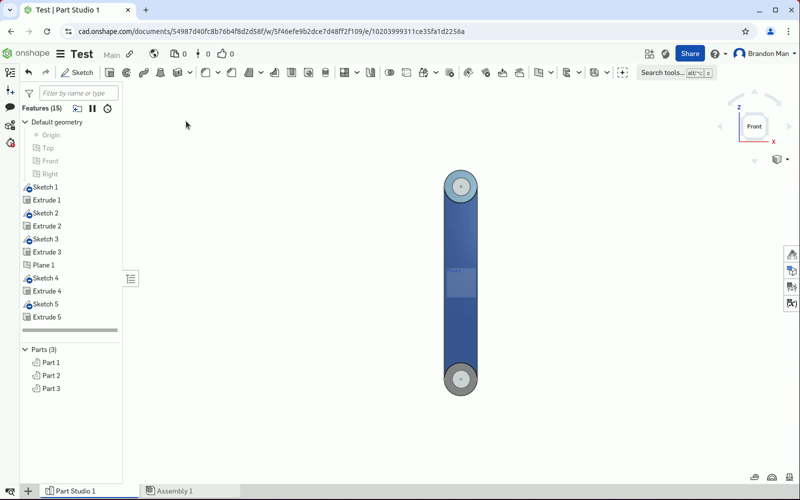
key(left, 2)
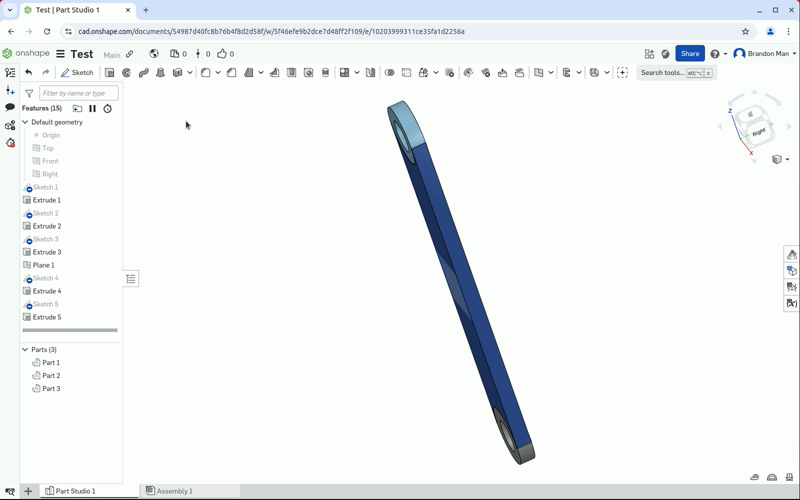
key(down, 2)
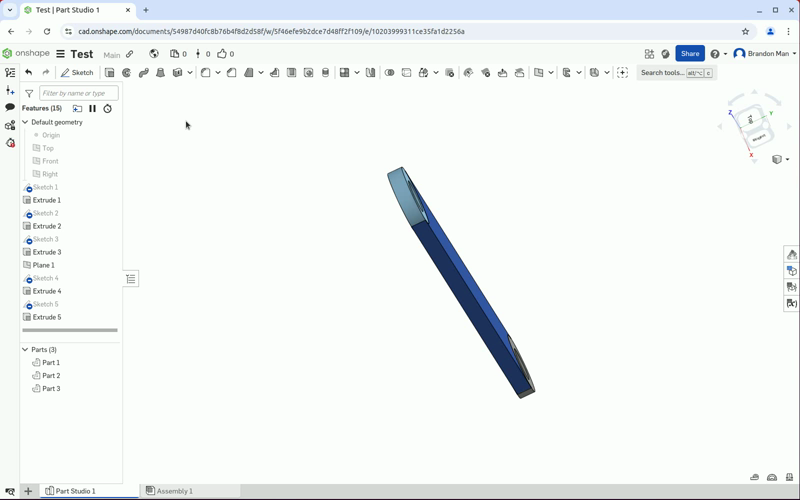
key(up, 2)
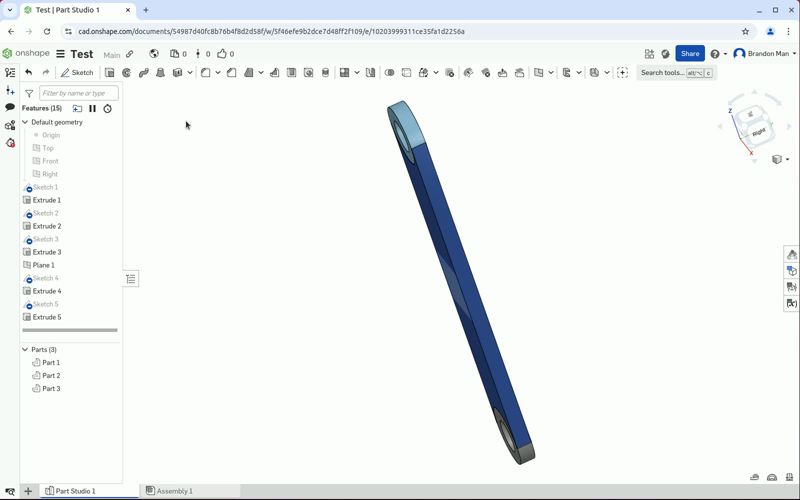
key(right, 2)
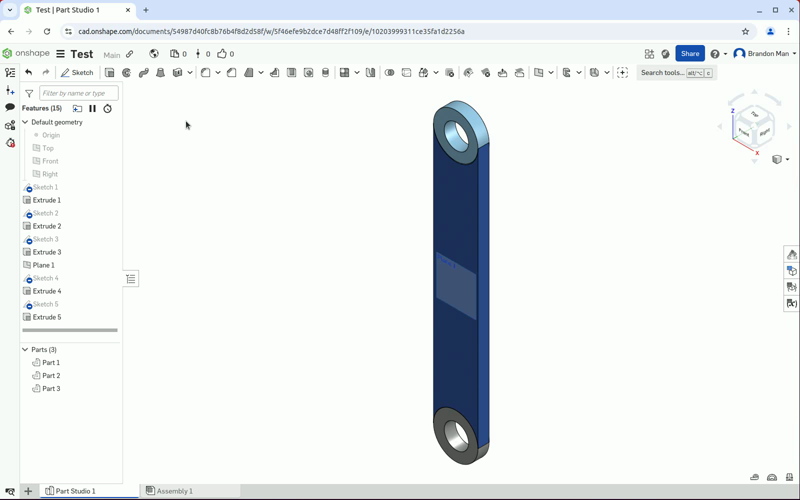
mouse_move(73, 189)
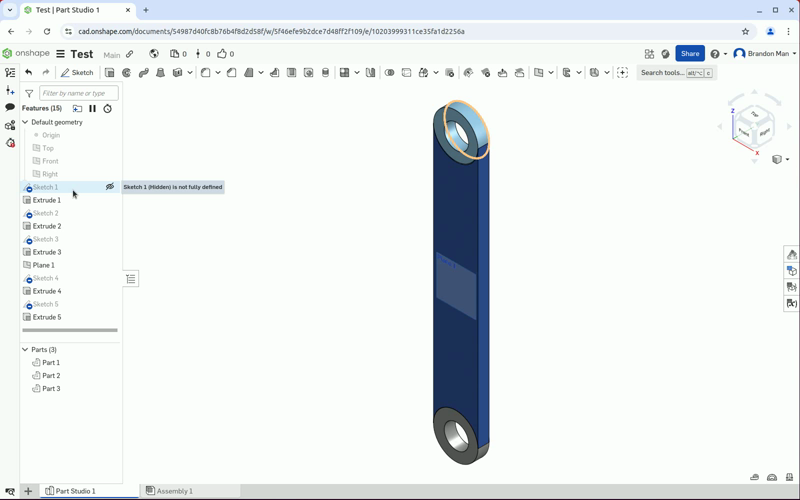
click(73, 189)